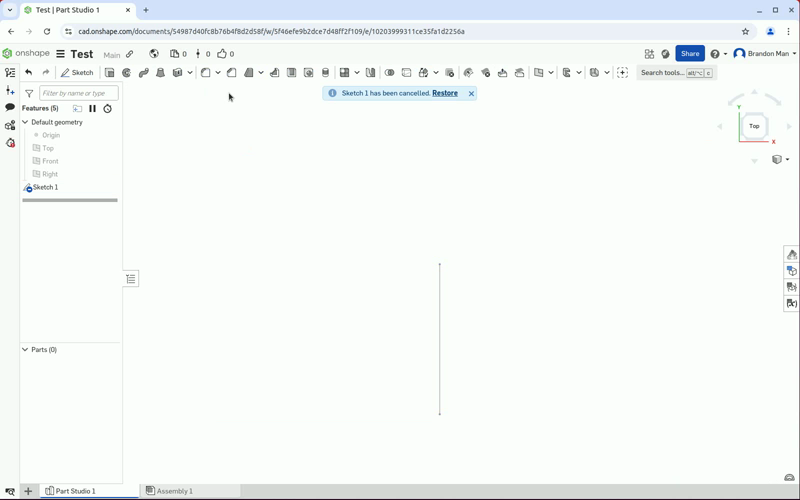
key(shift+h)
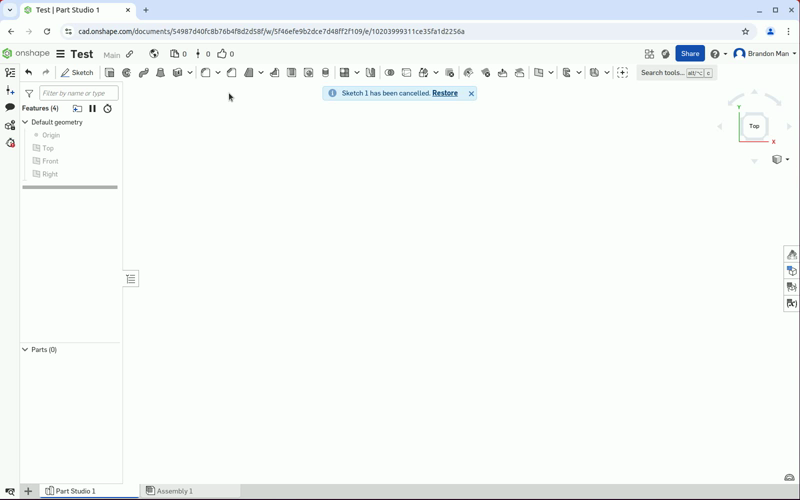
mouse_move(73, 352)
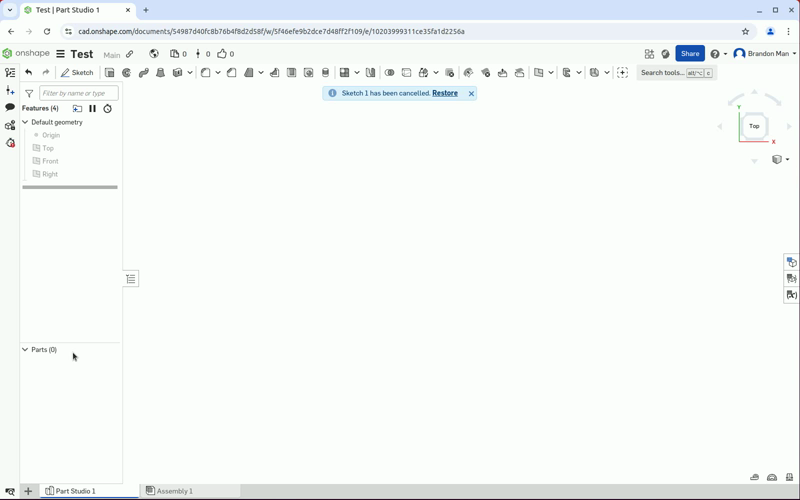
key(y)
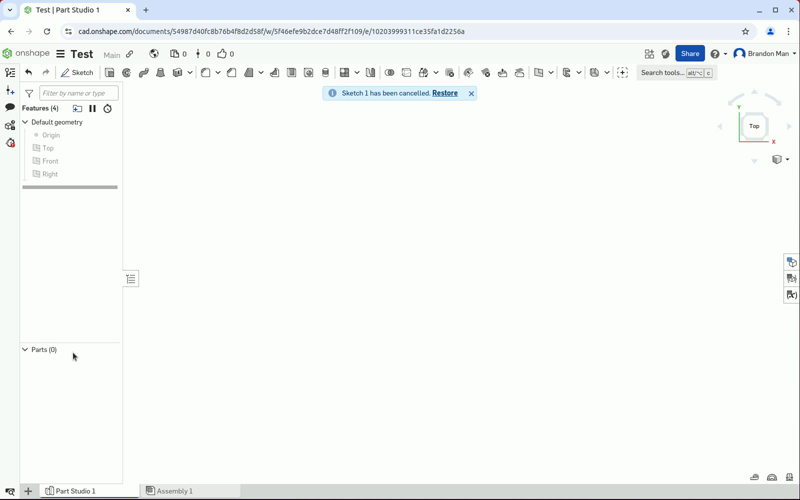
key(shift+p)
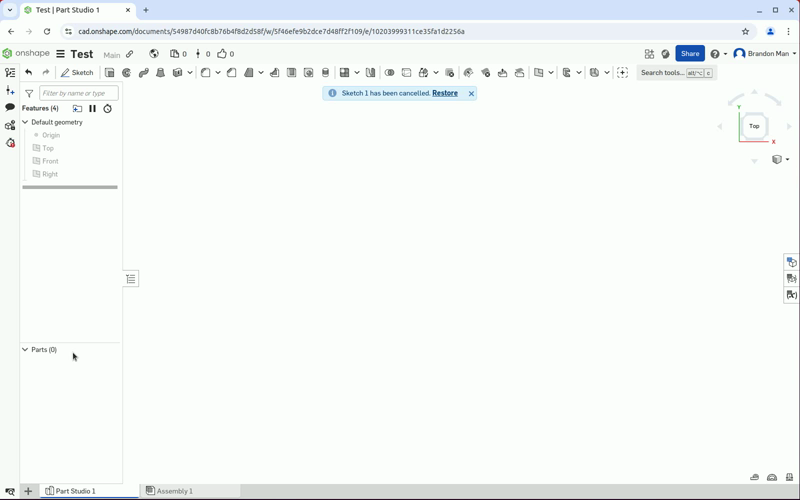
key(space)
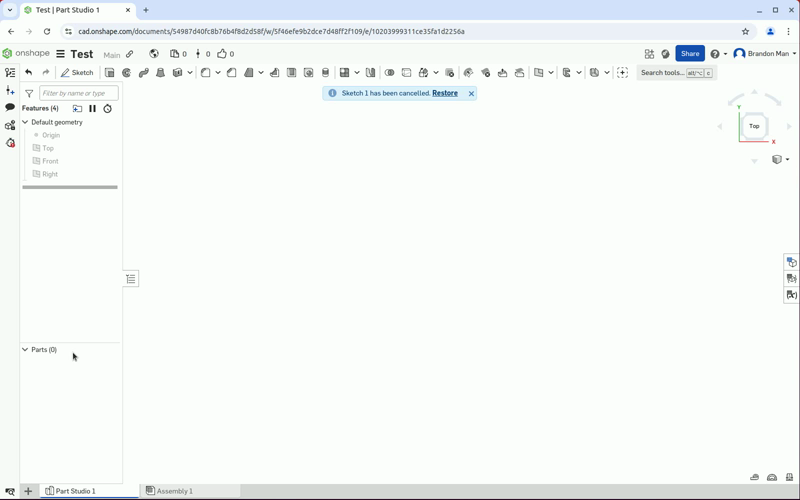
key_down(shift)
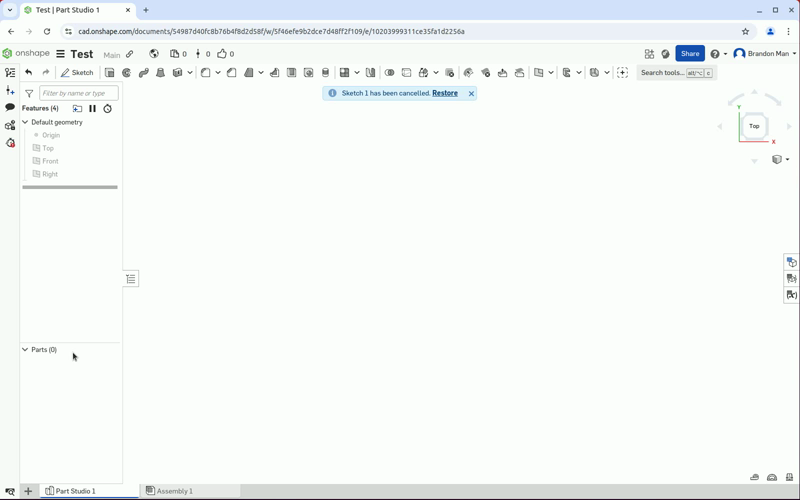
key(up)
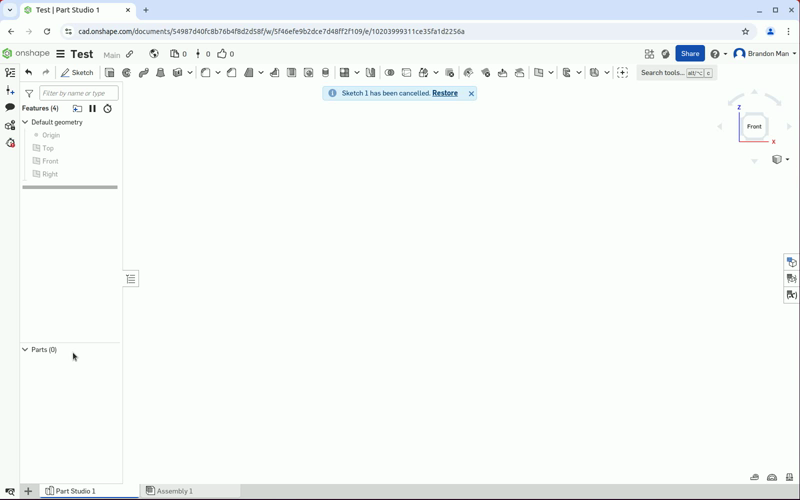
key_up(shift)
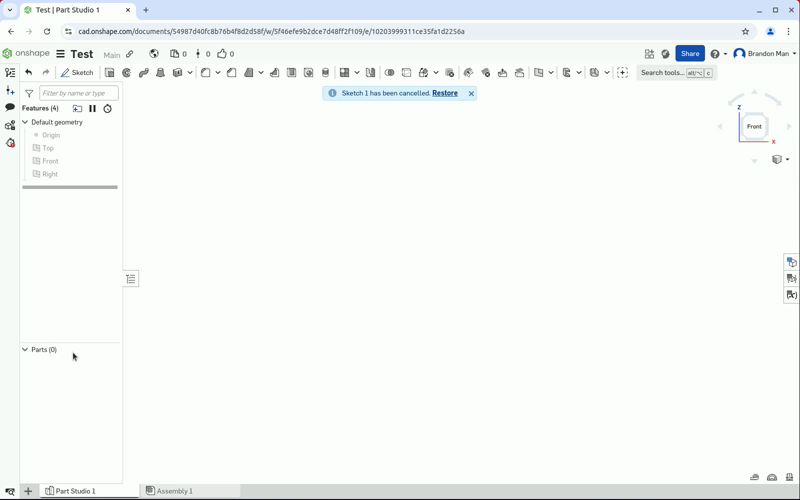
mouse_move(73, 352)
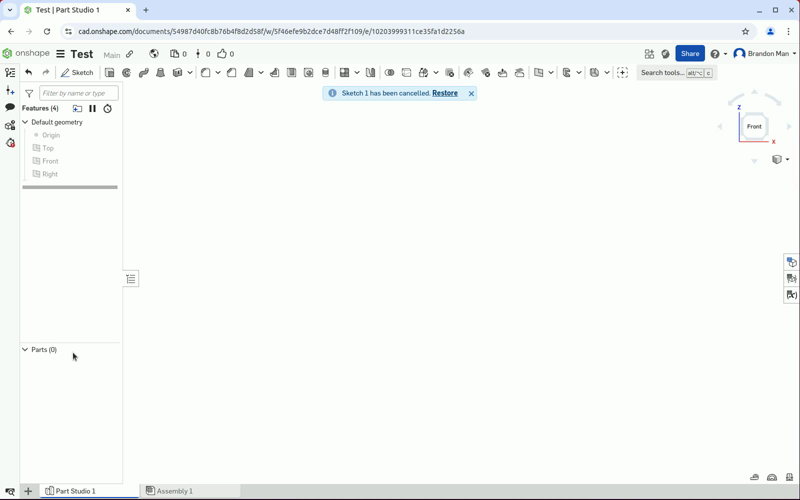
key(shift+y)
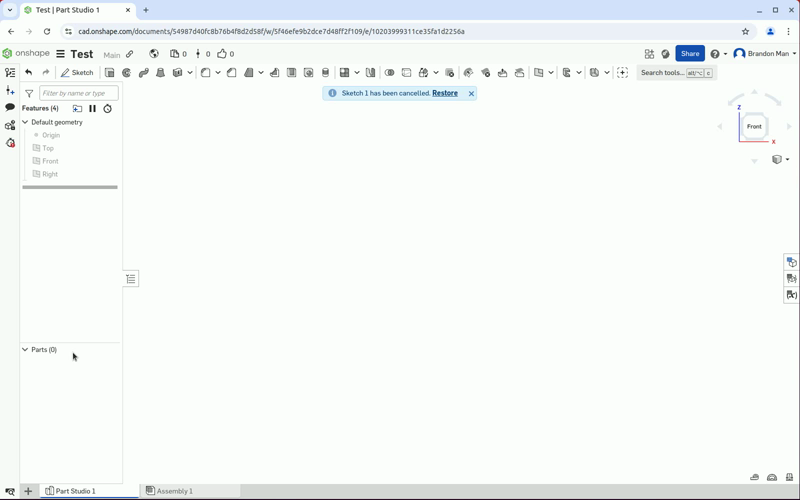
key(shift+s)
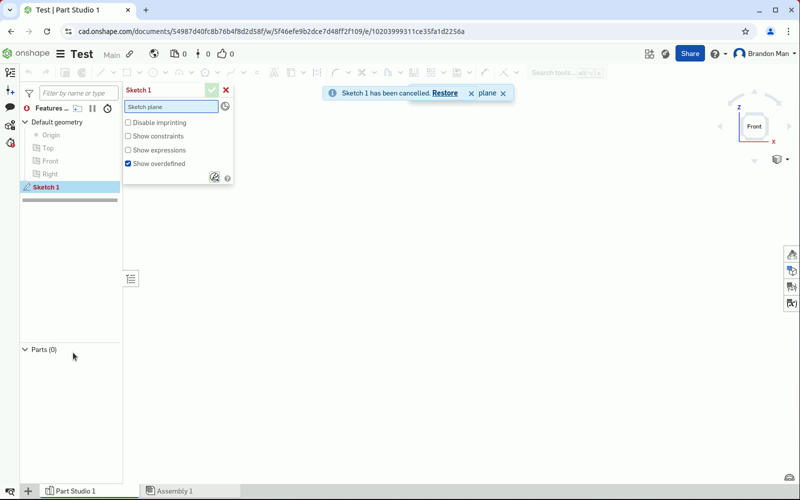
mouse_move(73, 163)
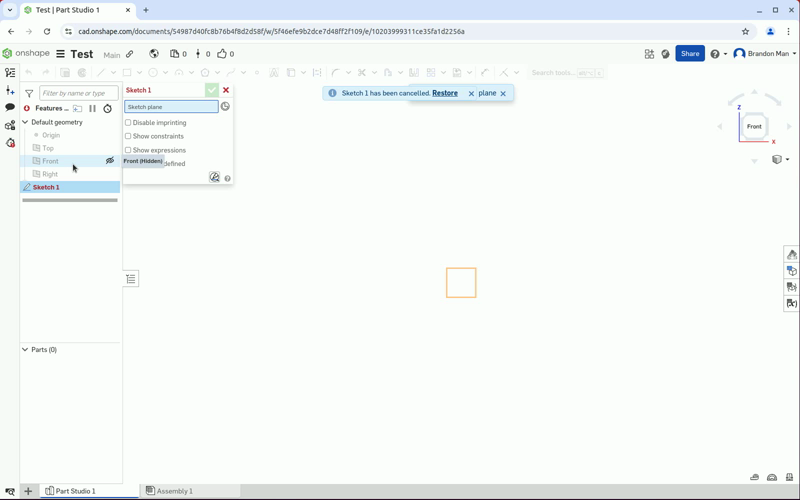
click(73, 163)
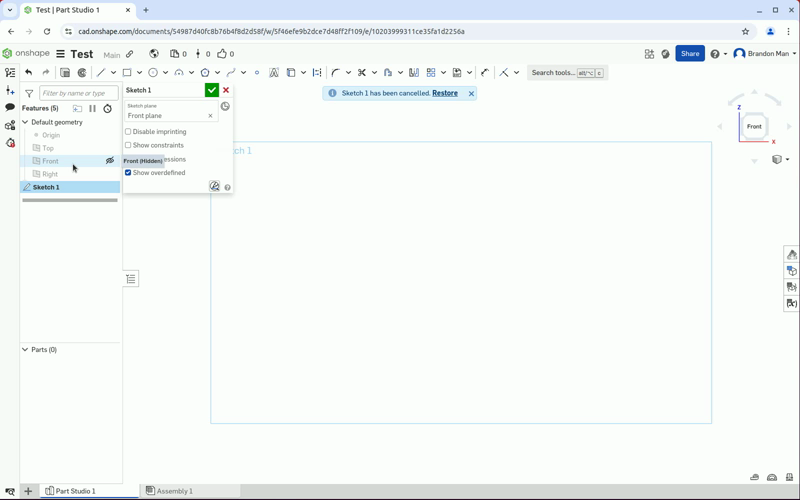
mouse_move(73, 352)
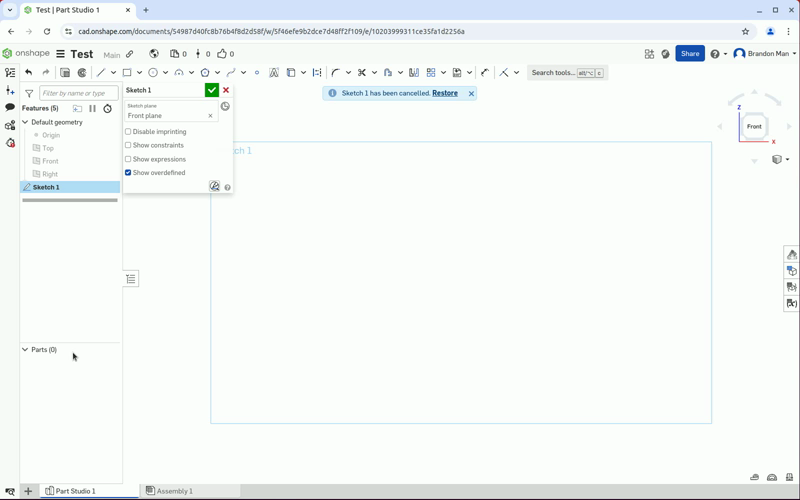
key(y)
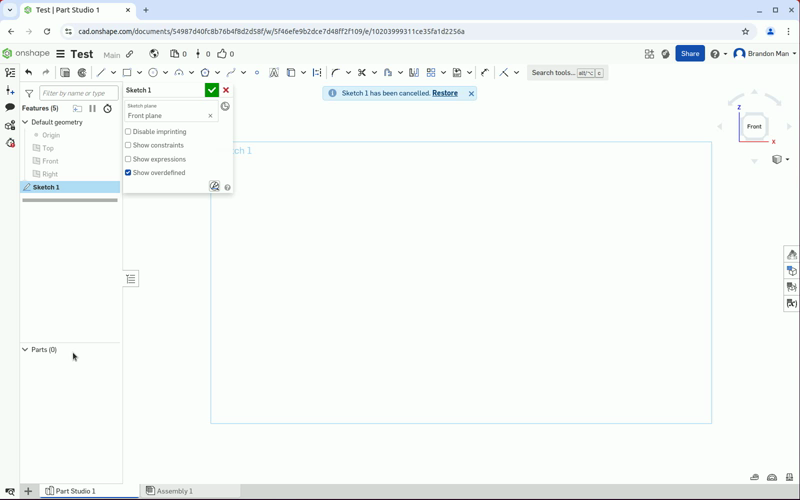
key(l)
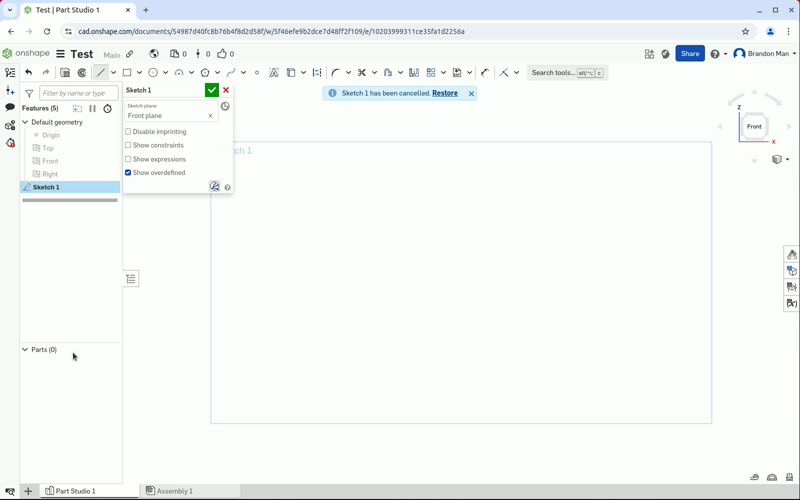
key_down(shift)
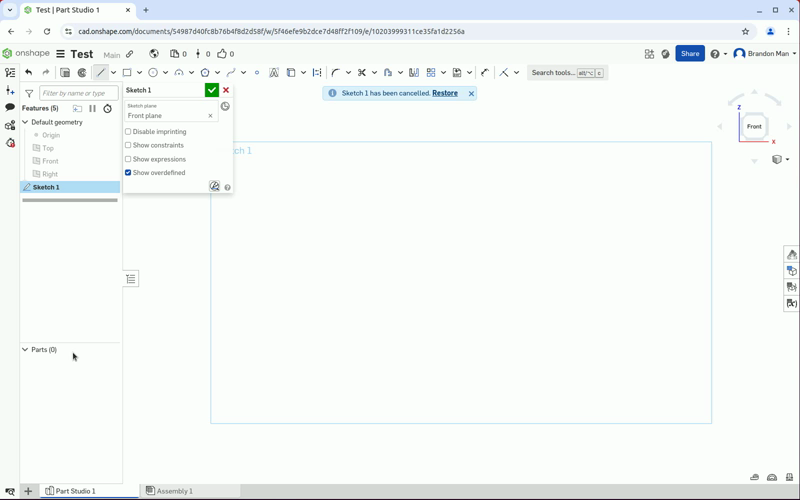
mouse_move(348, 305)
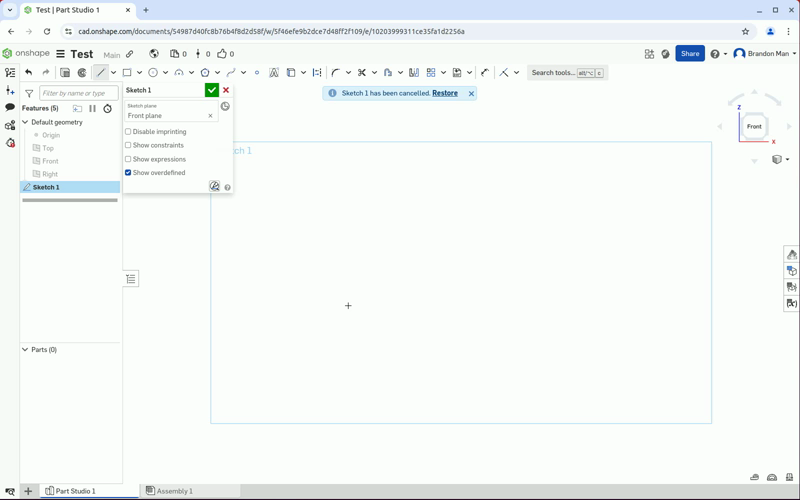
click(348, 305)
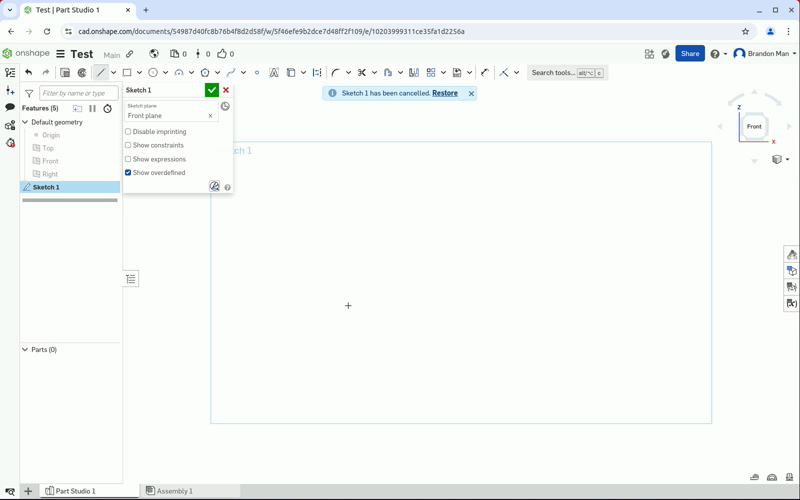
key_up(shift)
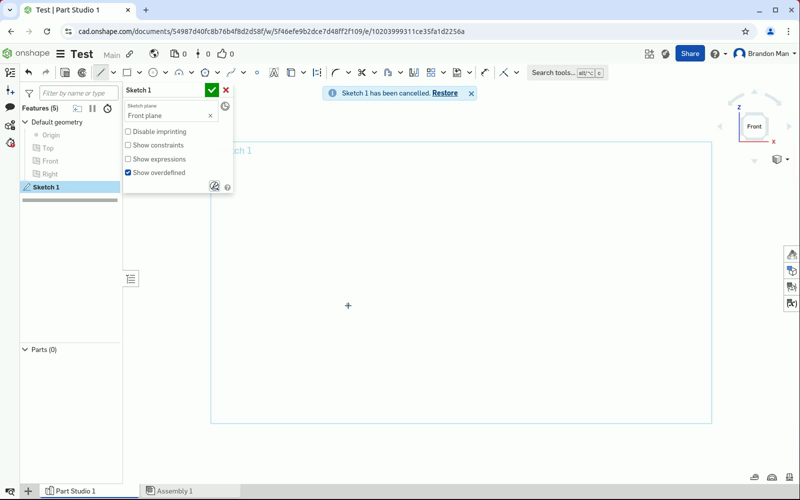
key_down(shift)
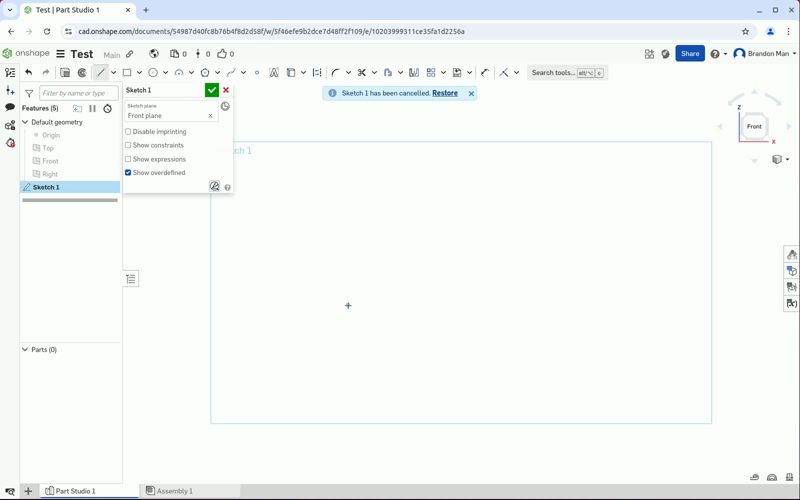
mouse_move(572, 305)
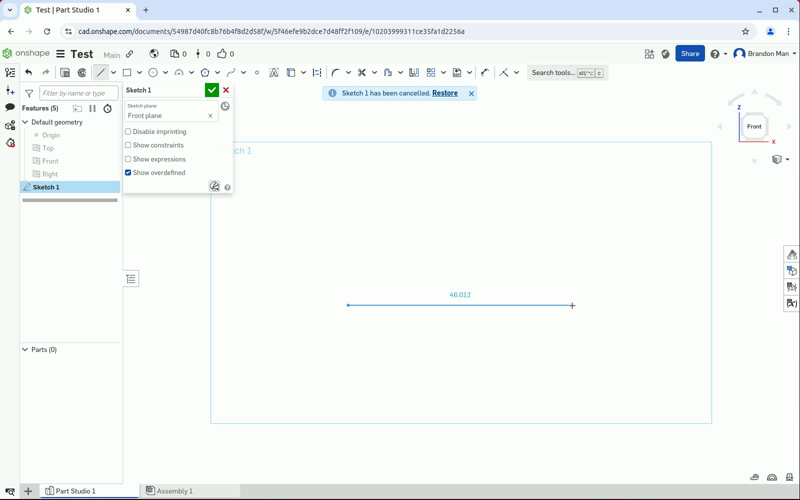
click(572, 305)
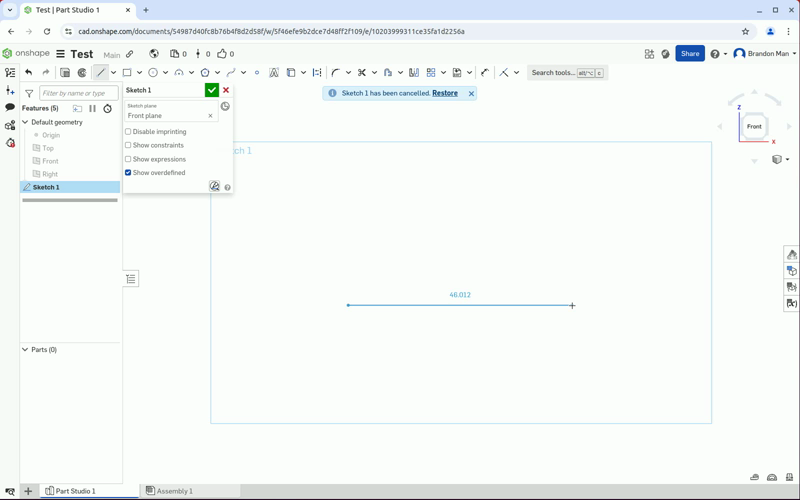
key_up(shift)
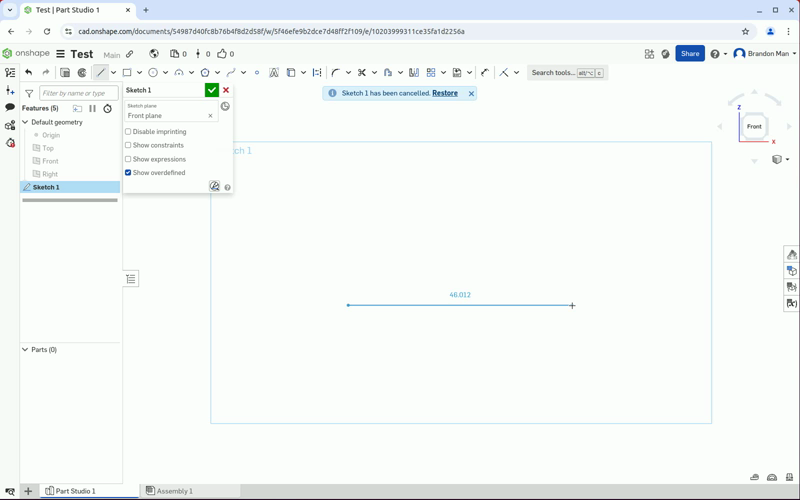
key_down(shift)
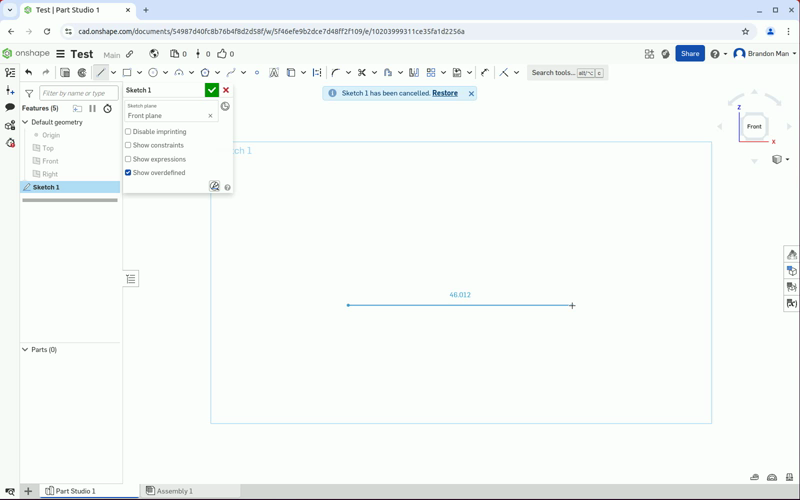
mouse_move(589, 305)
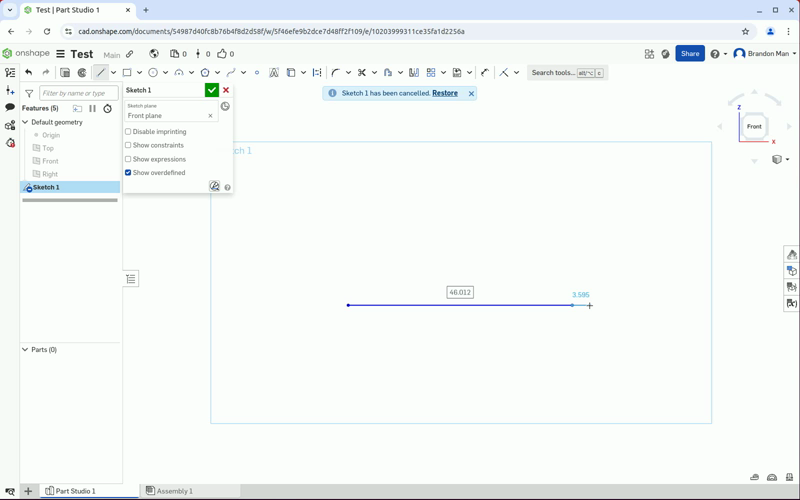
mouse_move(572, 281)
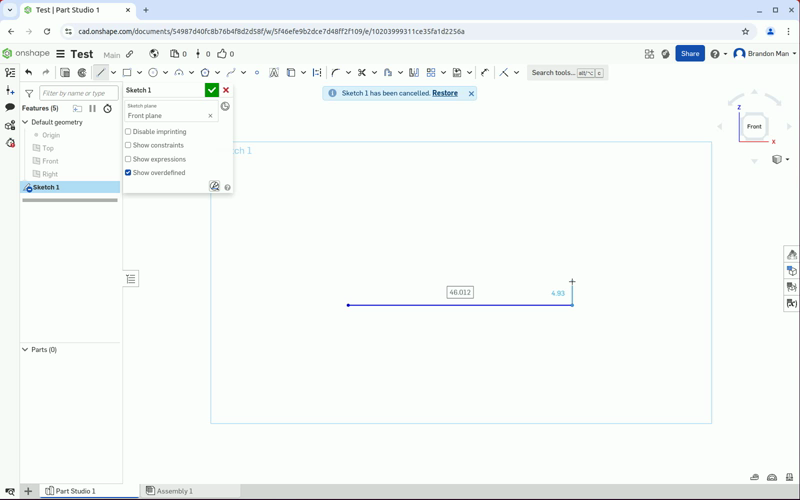
click(572, 281)
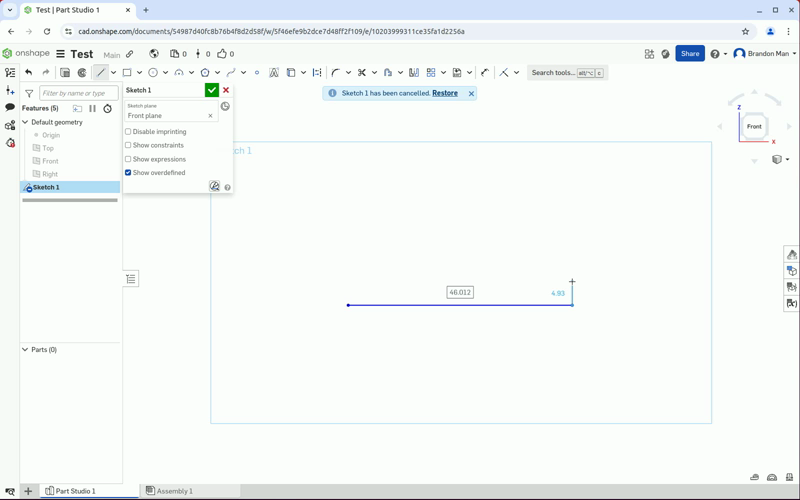
key_up(shift)
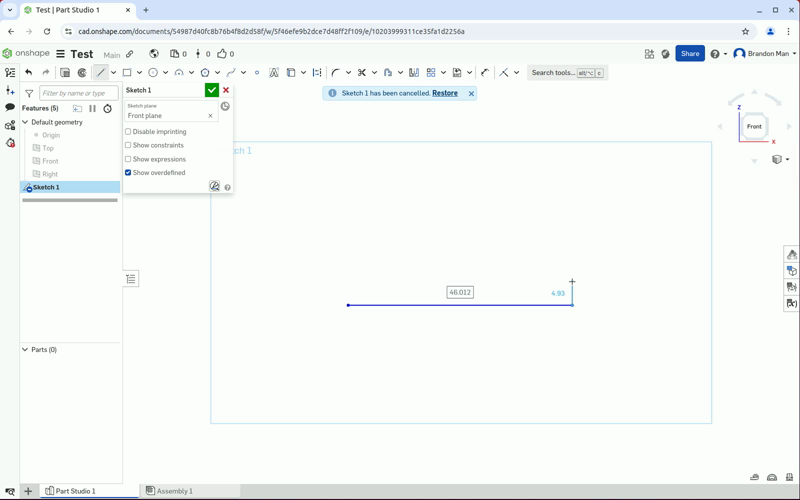
key(esc)
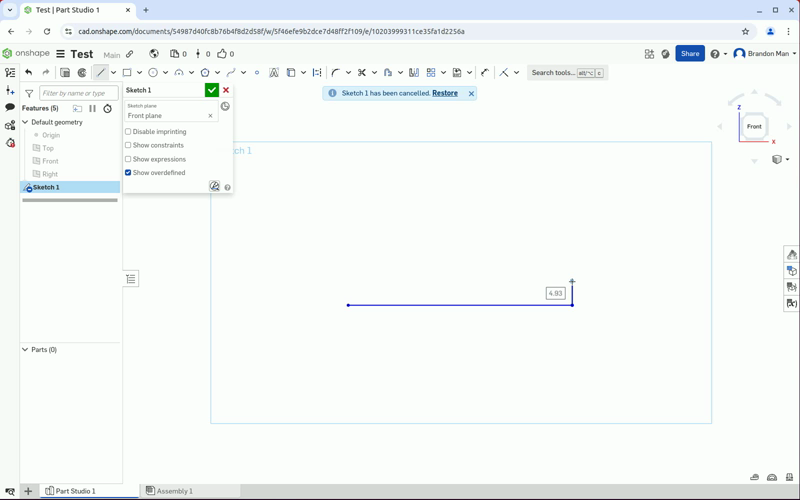
key(a)
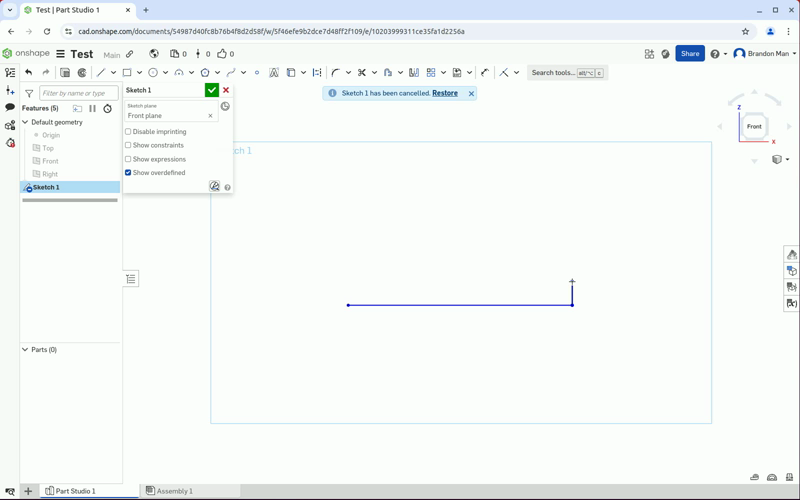
mouse_move(572, 281)
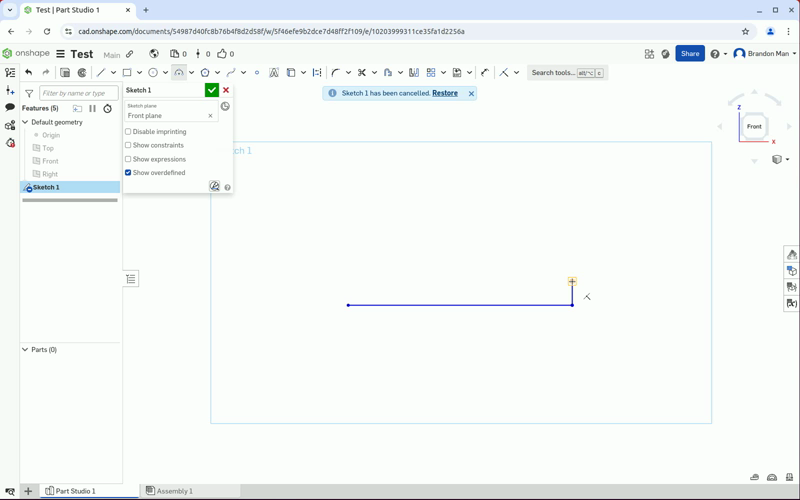
click(572, 281)
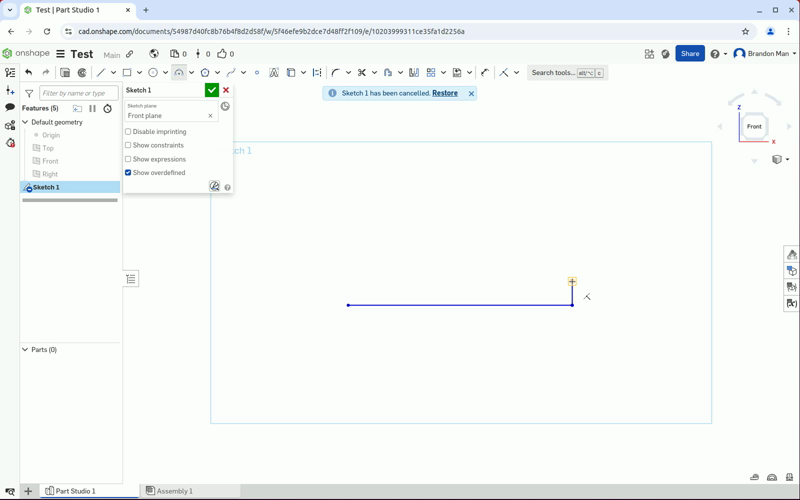
key_down(shift)
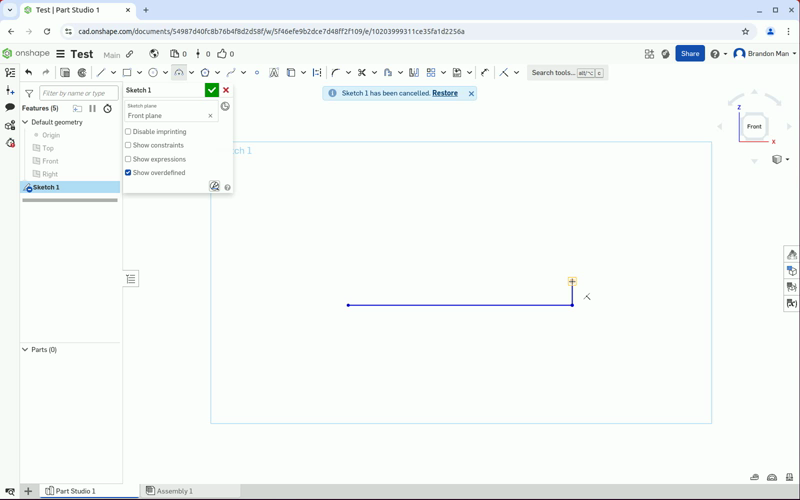
mouse_move(558, 269)
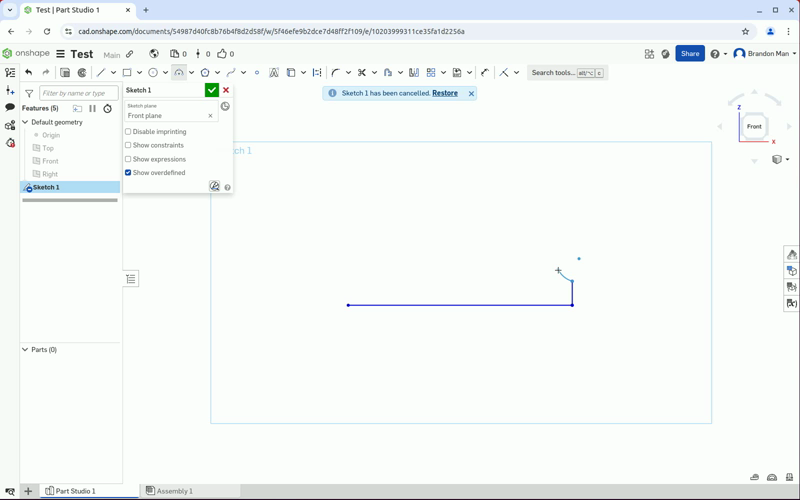
click(558, 269)
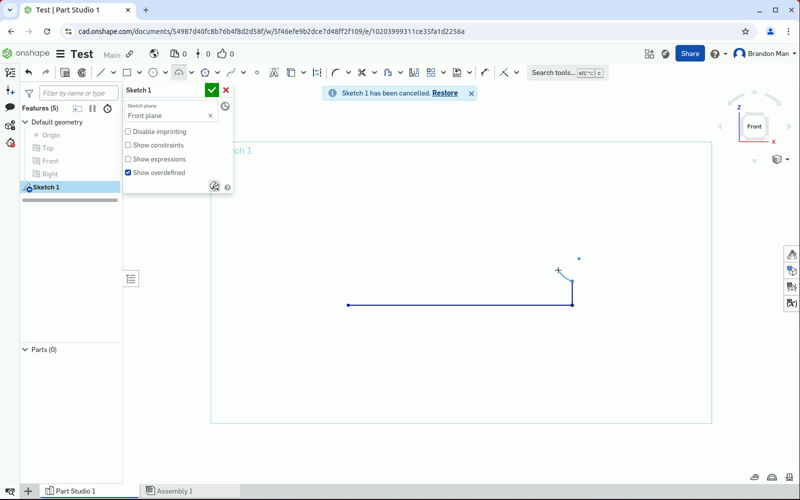
mouse_move(567, 272)
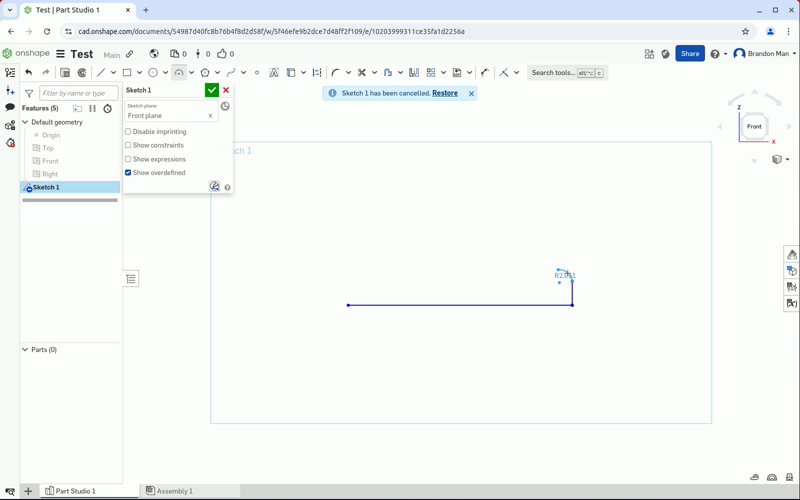
click(567, 272)
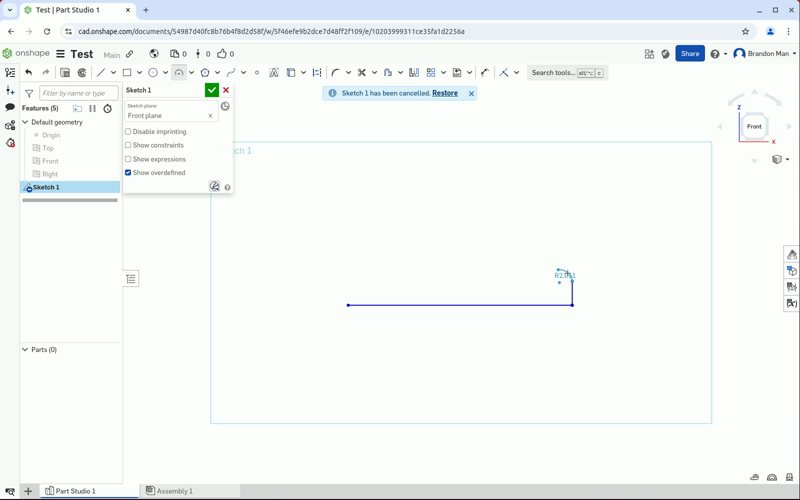
key_up(shift)
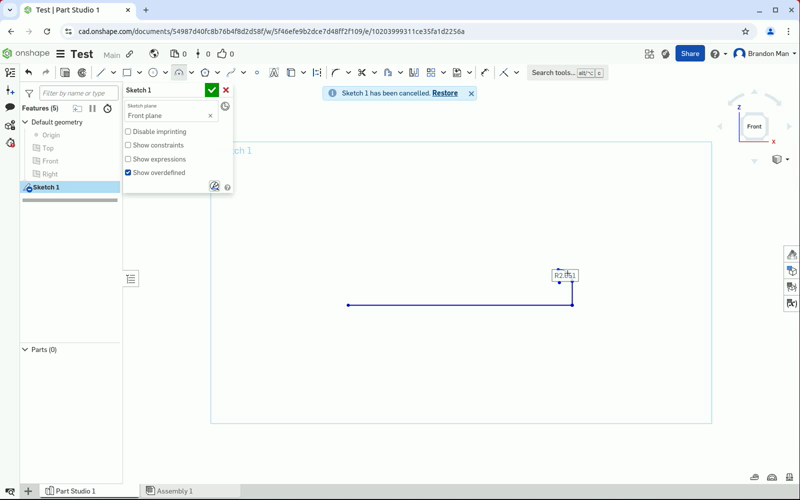
key(esc)
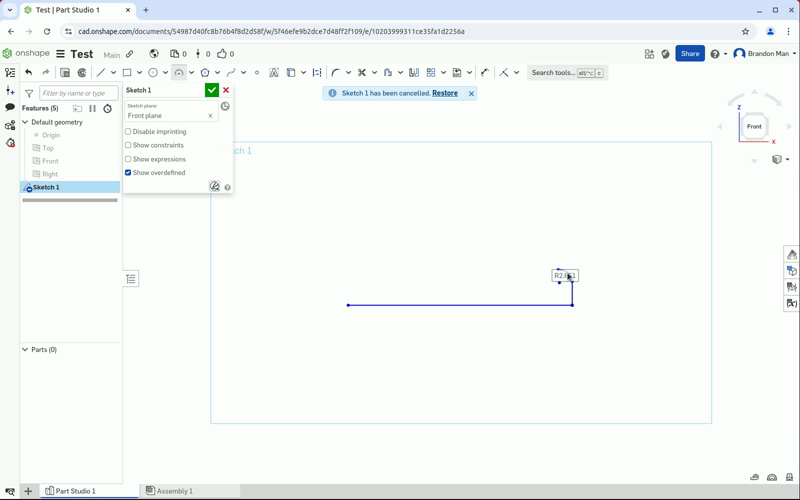
key(l)
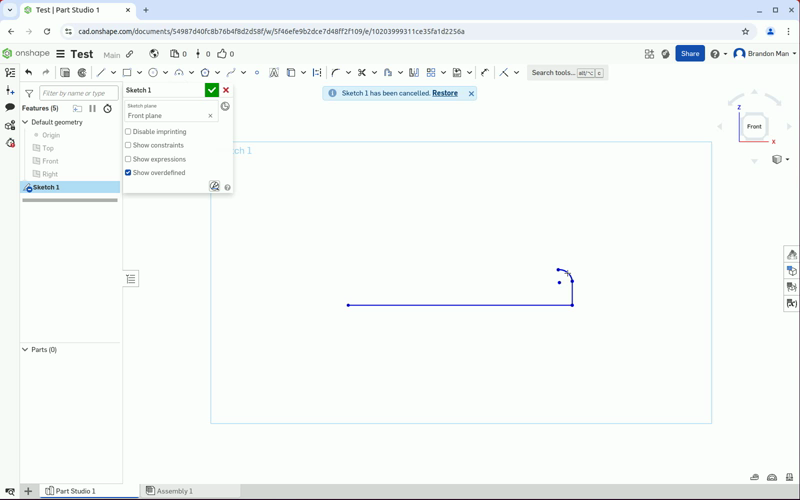
mouse_move(558, 269)
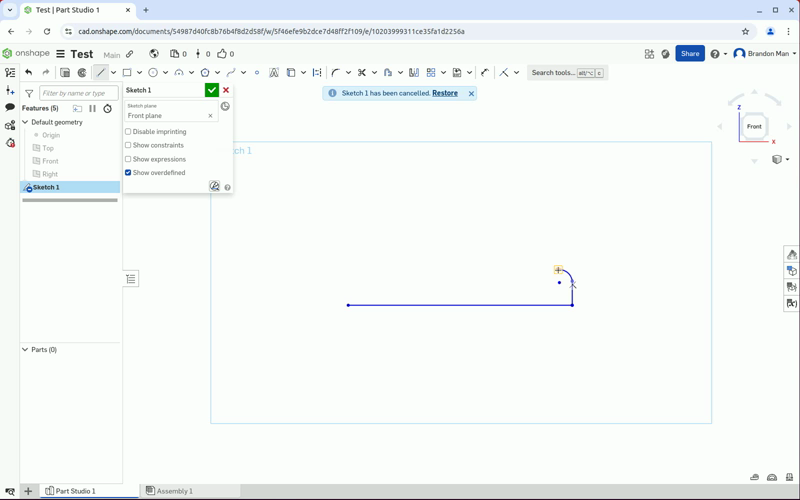
click(558, 269)
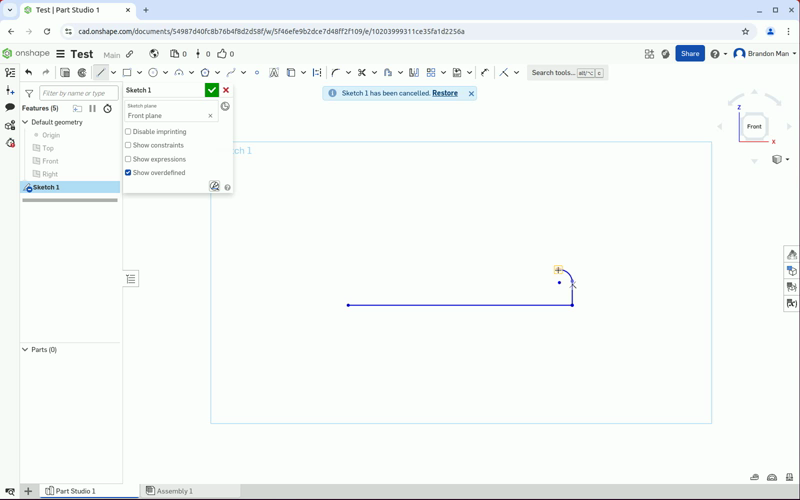
key_down(shift)
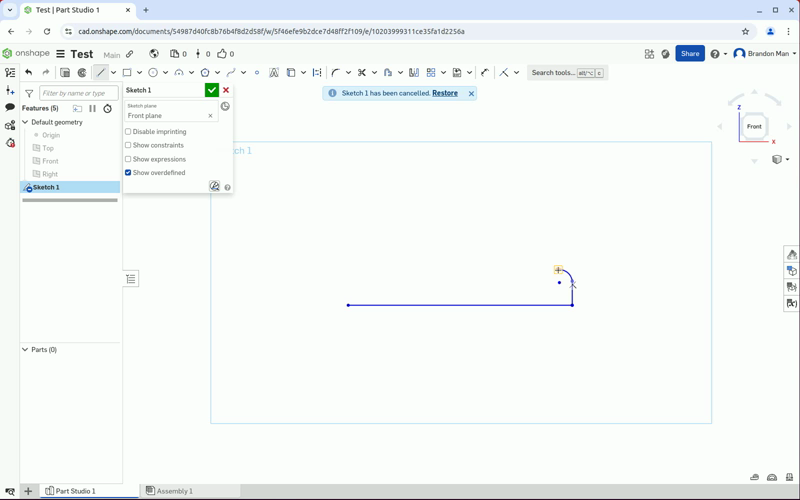
mouse_move(362, 269)
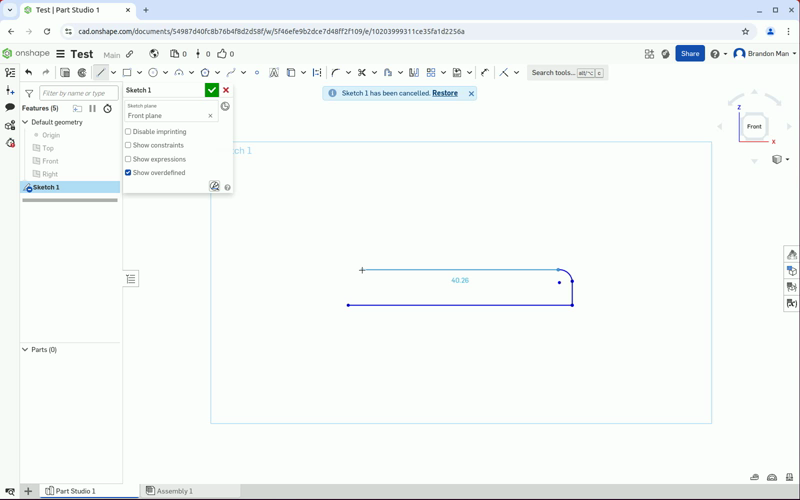
click(362, 269)
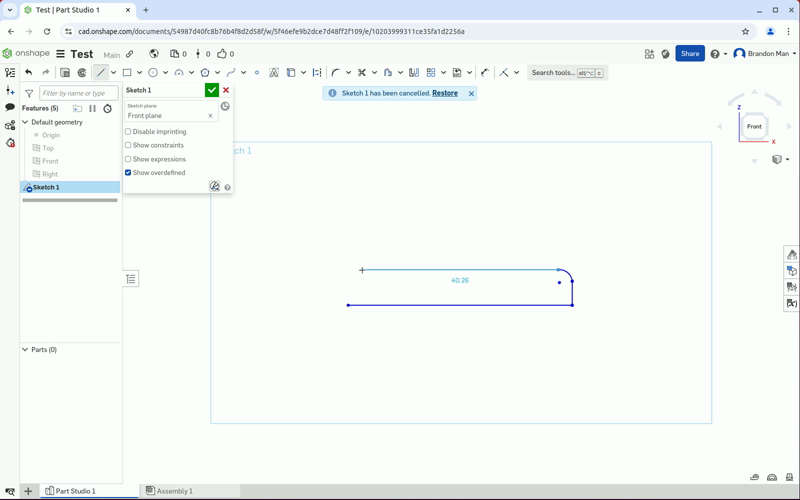
key_up(shift)
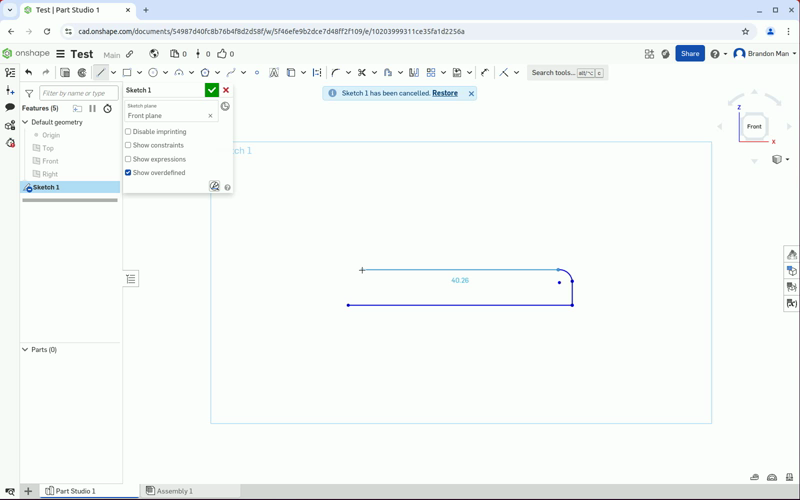
key(esc)
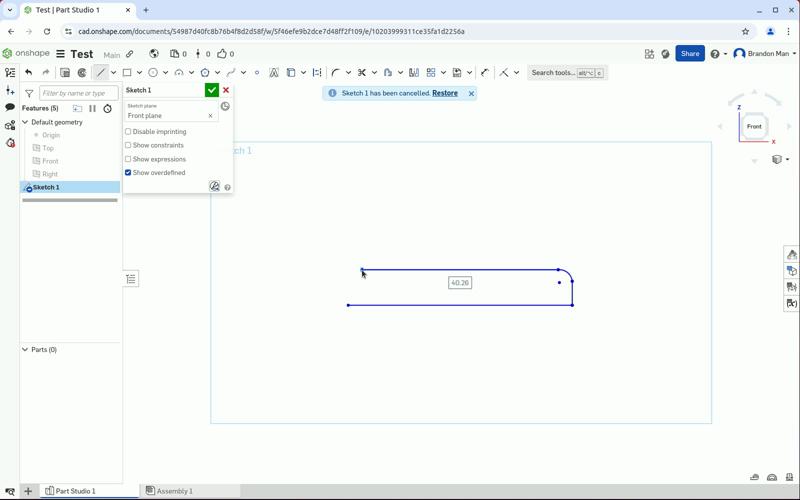
key(a)
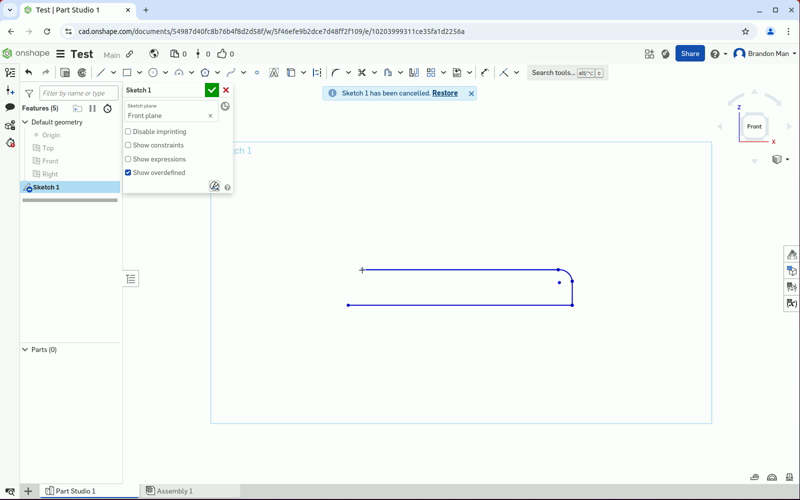
mouse_move(362, 269)
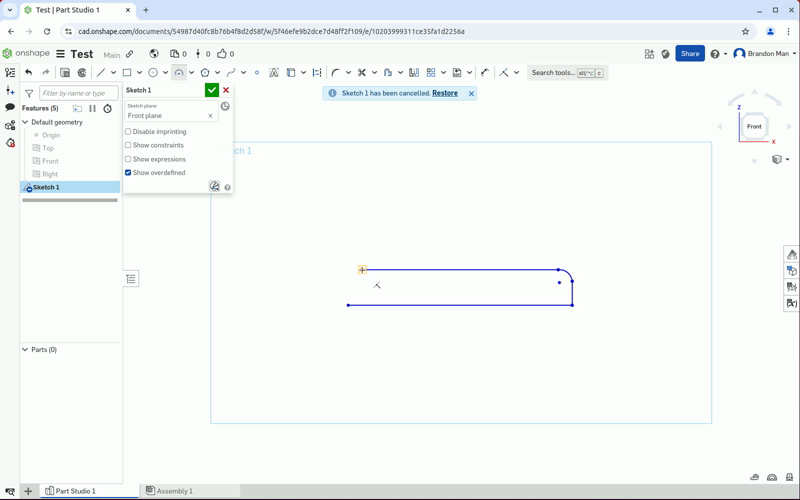
click(362, 269)
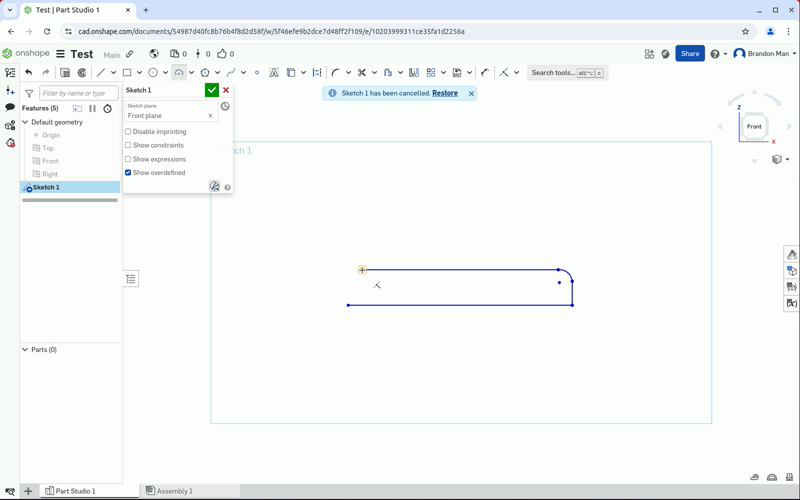
key_down(shift)
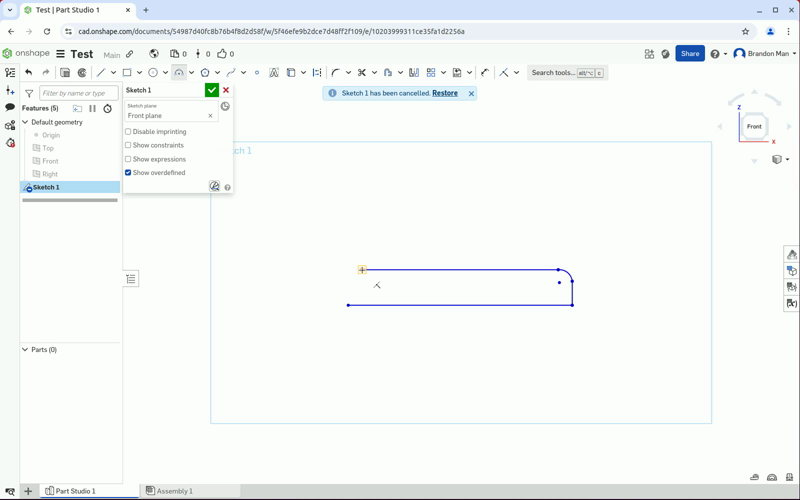
mouse_move(348, 281)
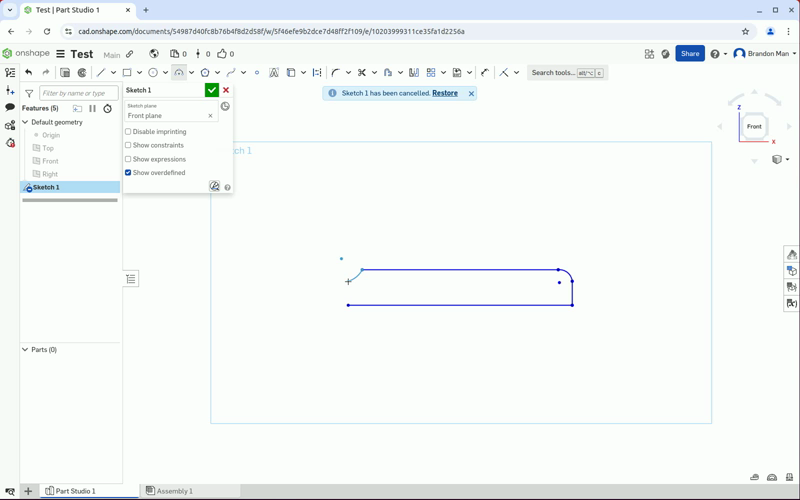
click(348, 281)
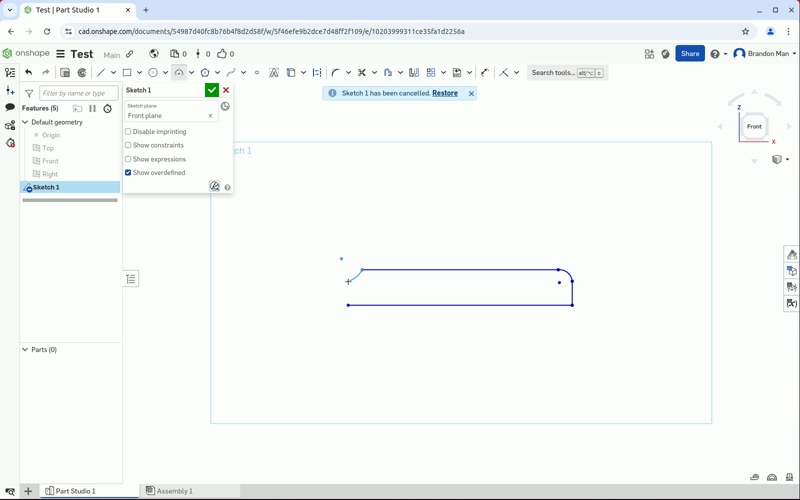
mouse_move(352, 272)
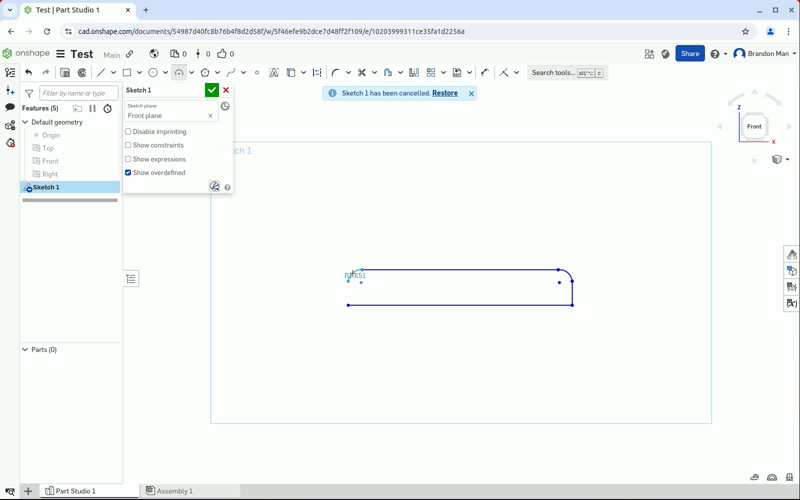
click(352, 272)
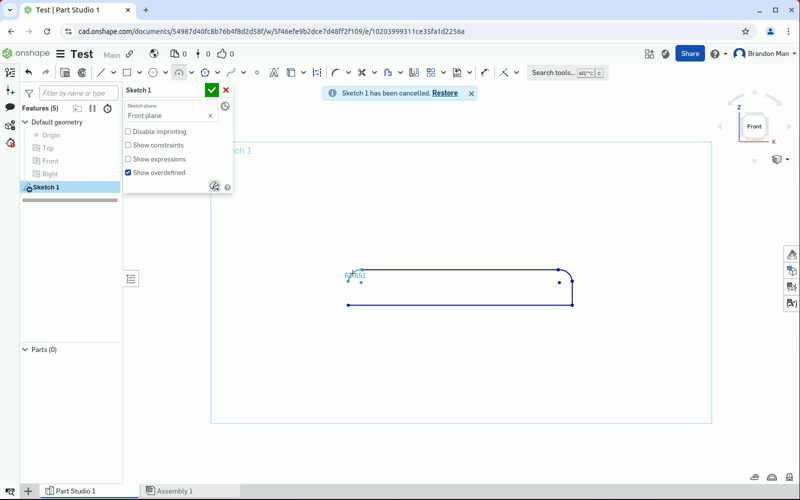
key_up(shift)
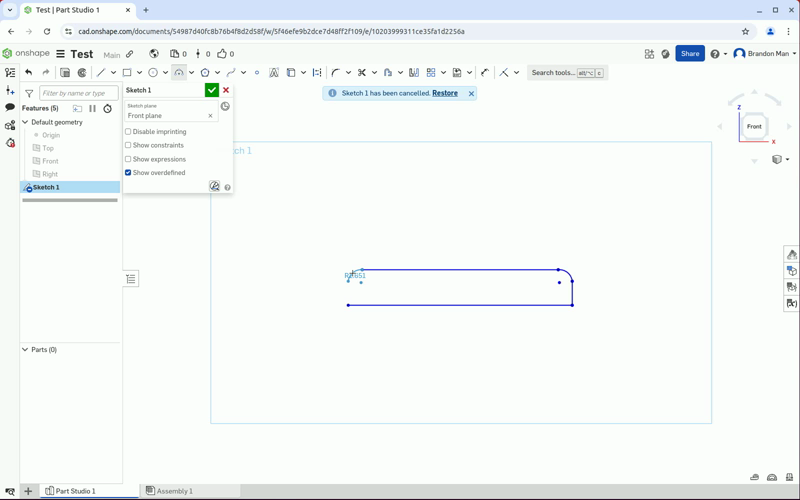
key(esc)
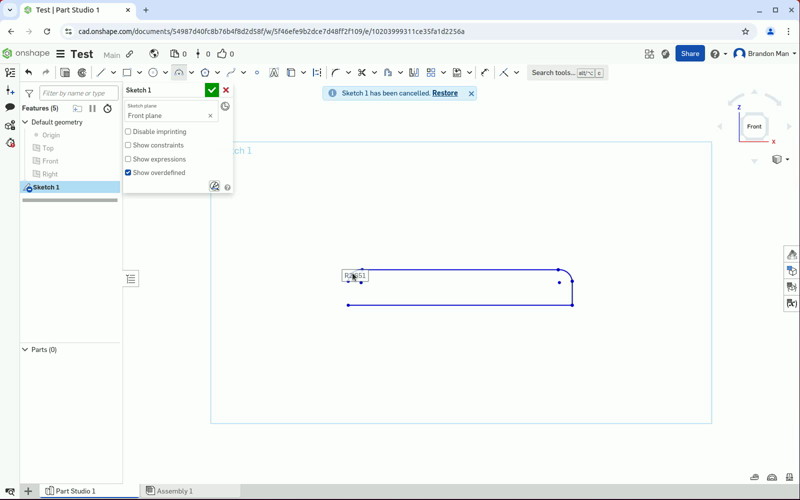
key(l)
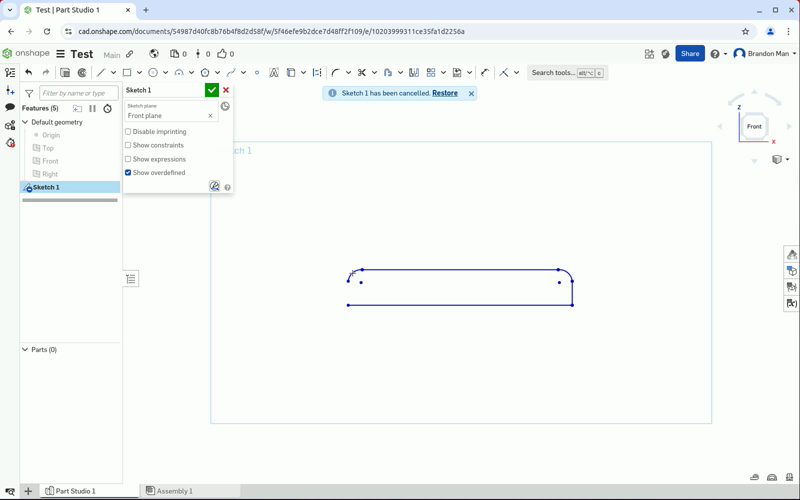
mouse_move(348, 281)
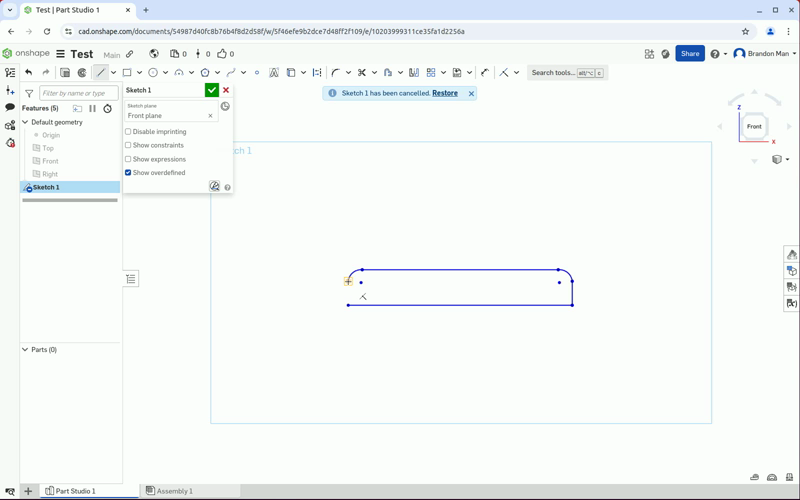
click(348, 281)
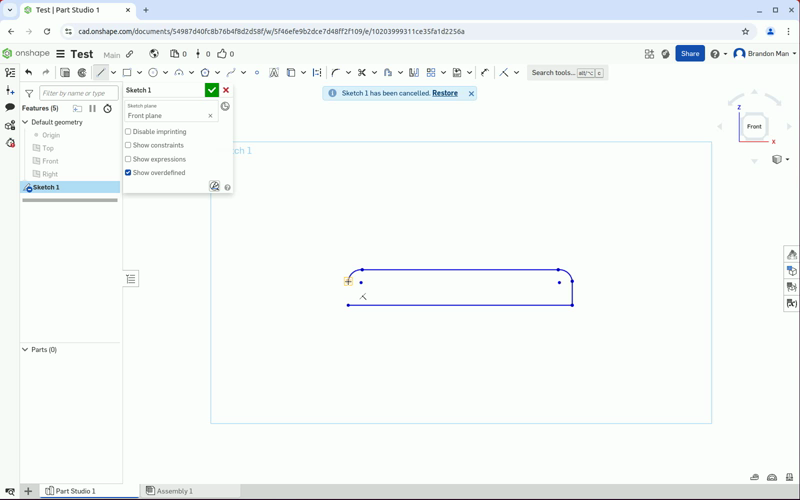
mouse_move(378, 281)
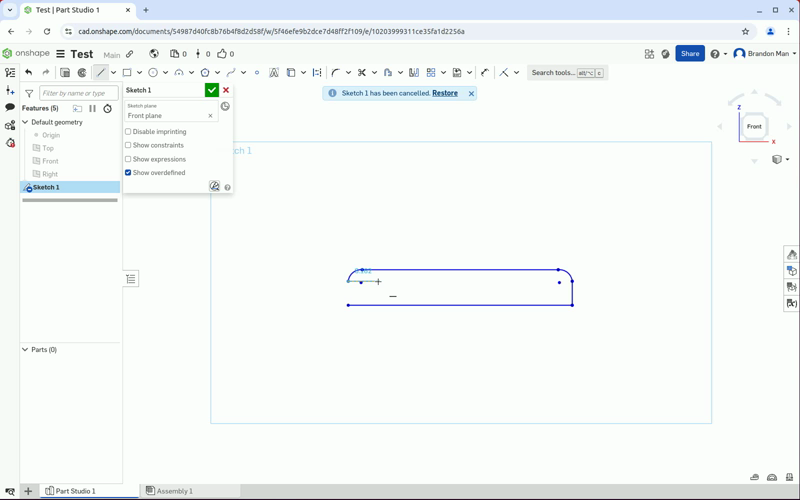
key_down(shift)
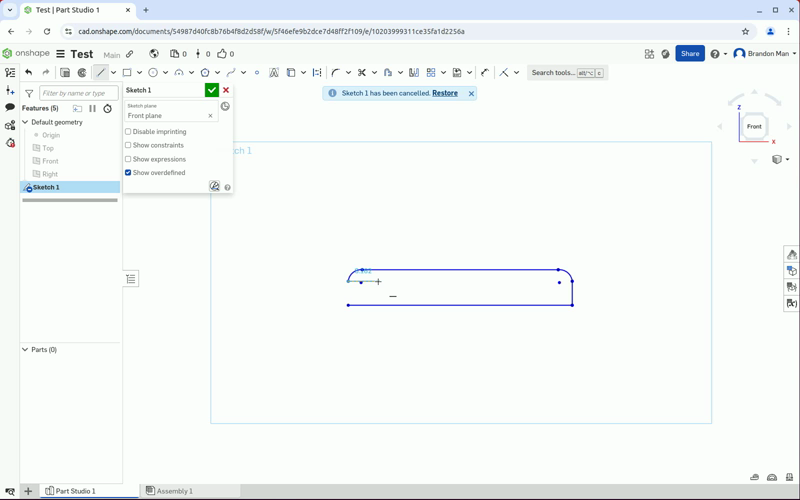
mouse_move(348, 305)
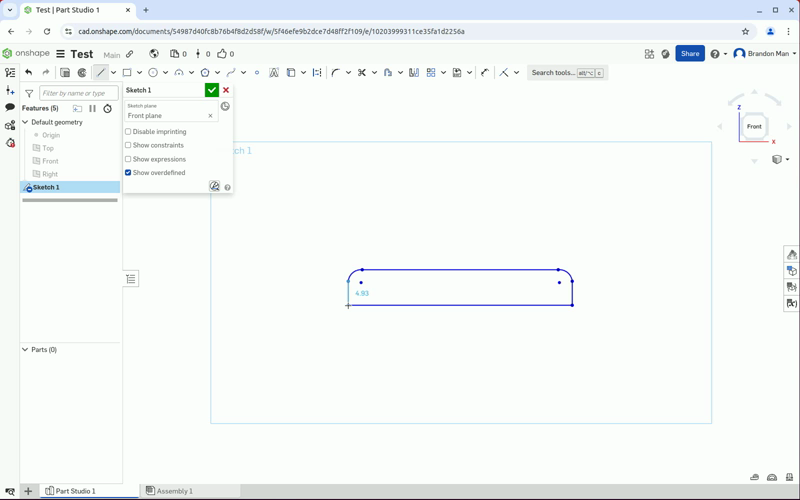
key_up(shift)
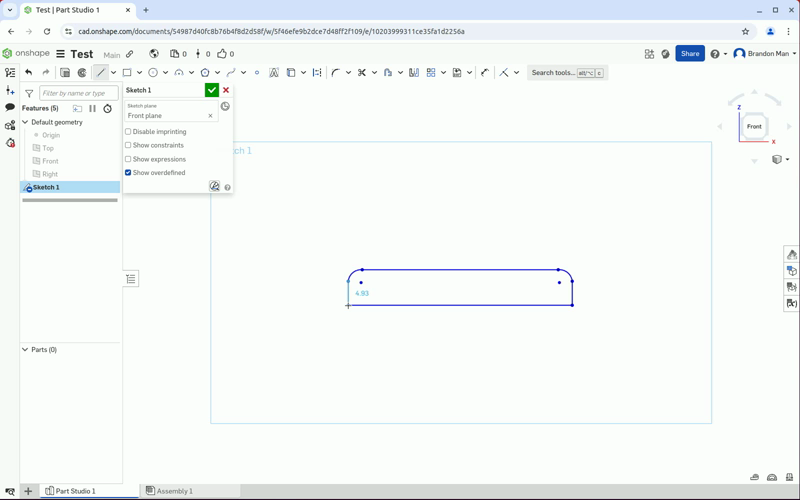
click(348, 305)
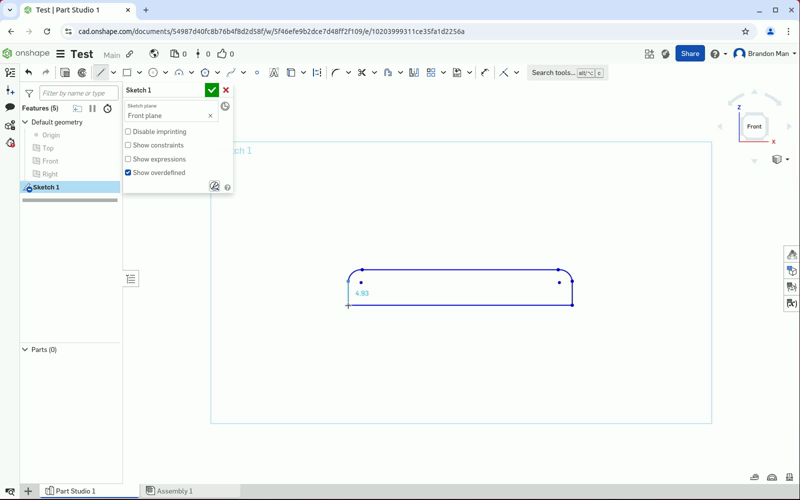
key(esc)
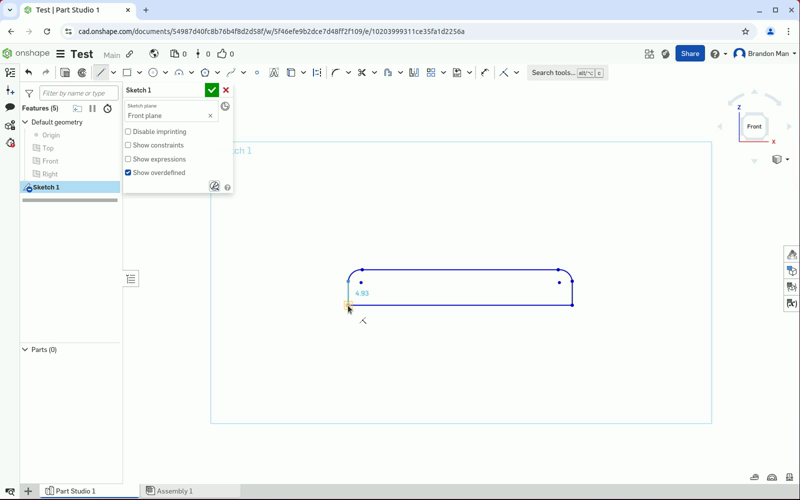
key(c)
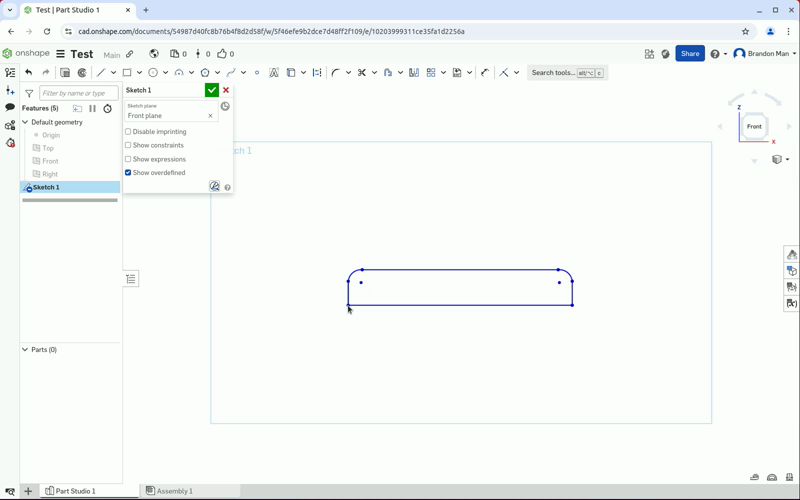
key_down(shift)
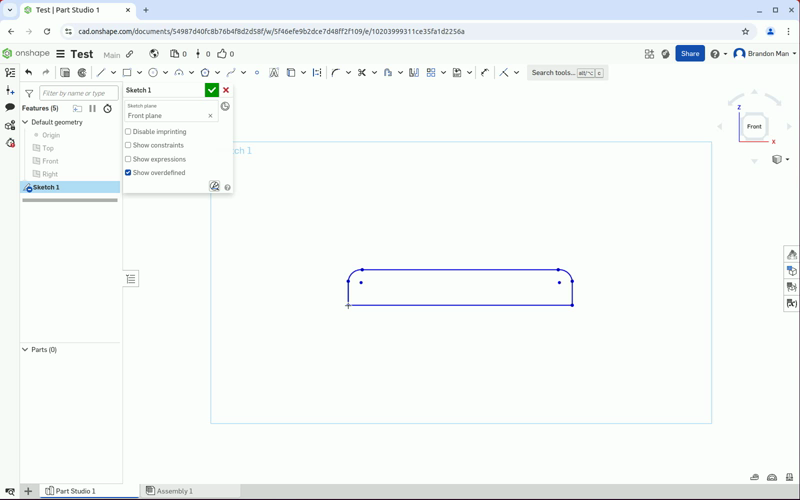
mouse_move(362, 281)
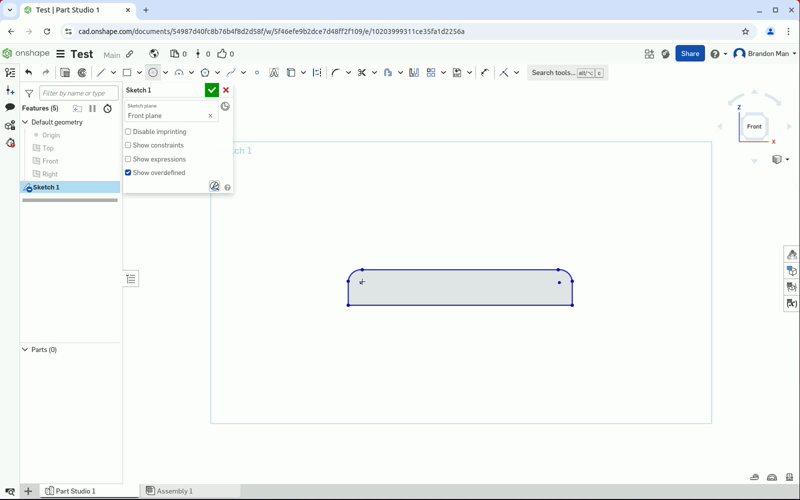
scroll(6)
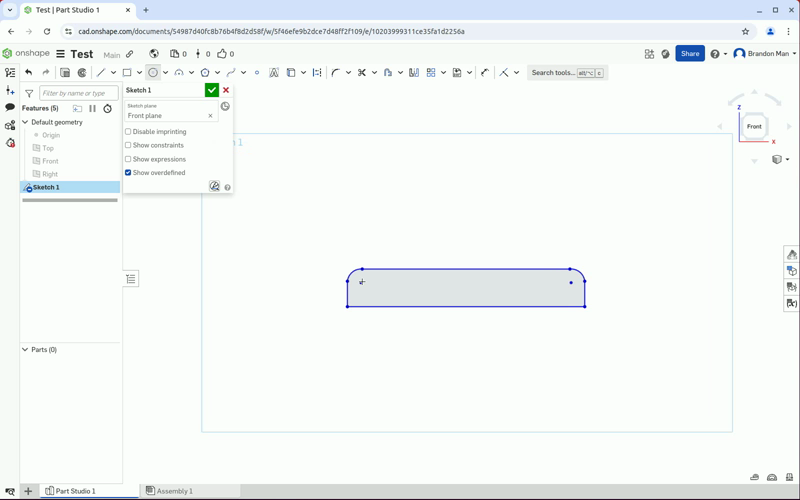
scroll(6)
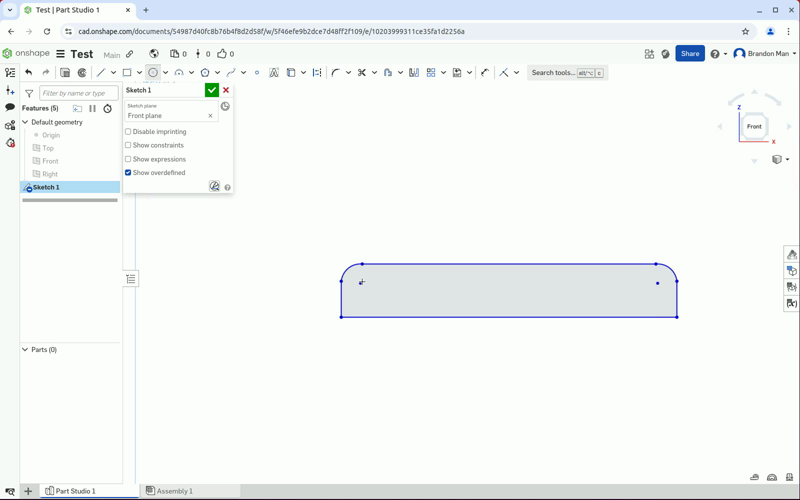
scroll(6)
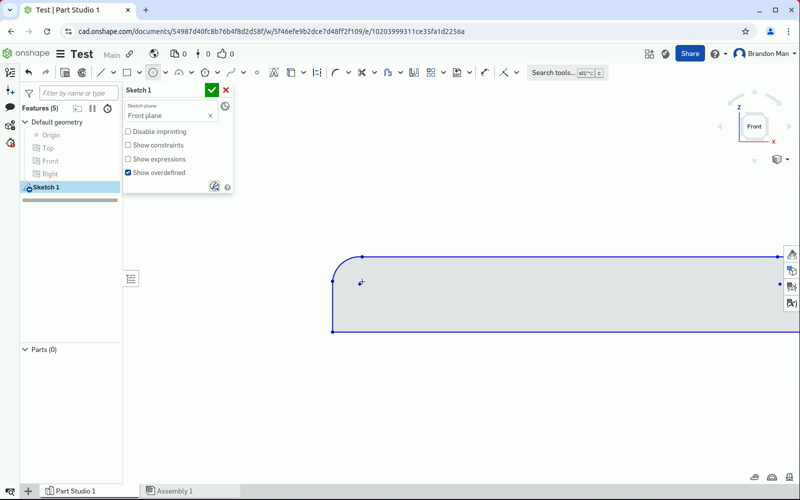
scroll(6)
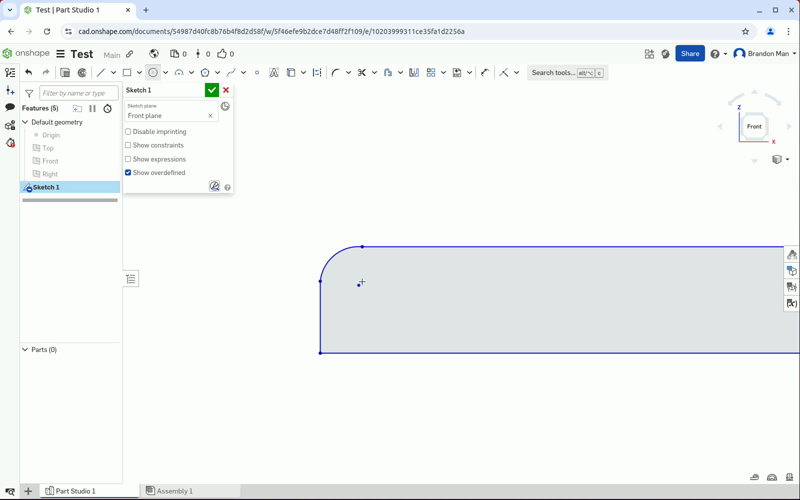
scroll(6)
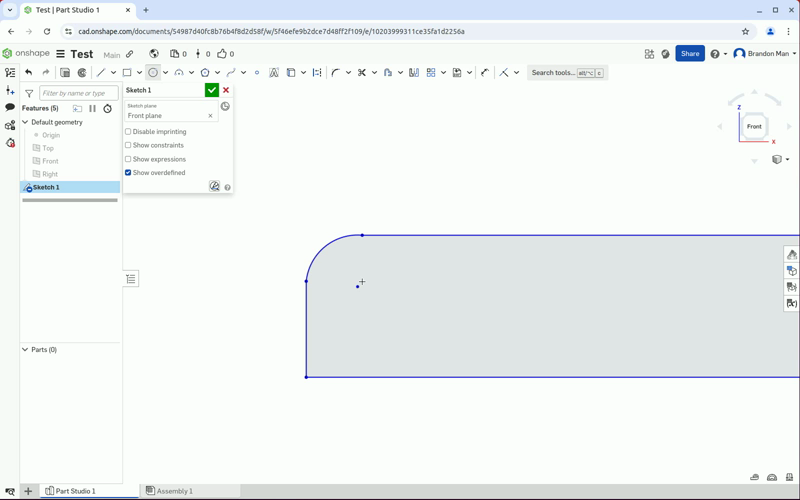
scroll(6)
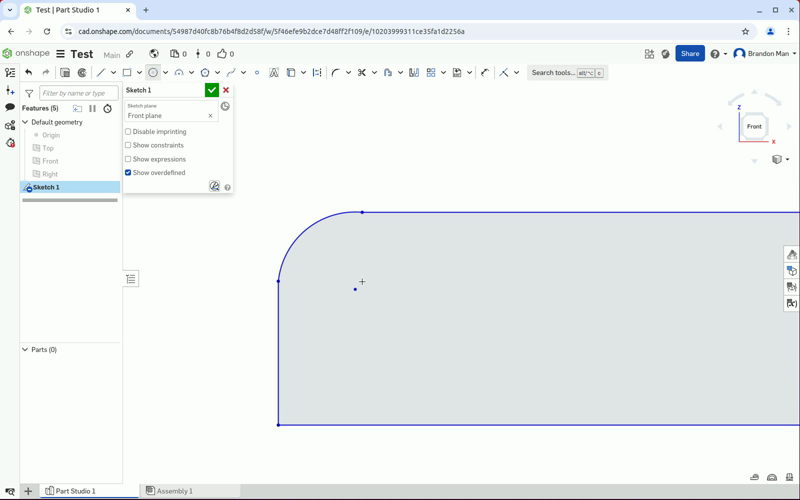
scroll(6)
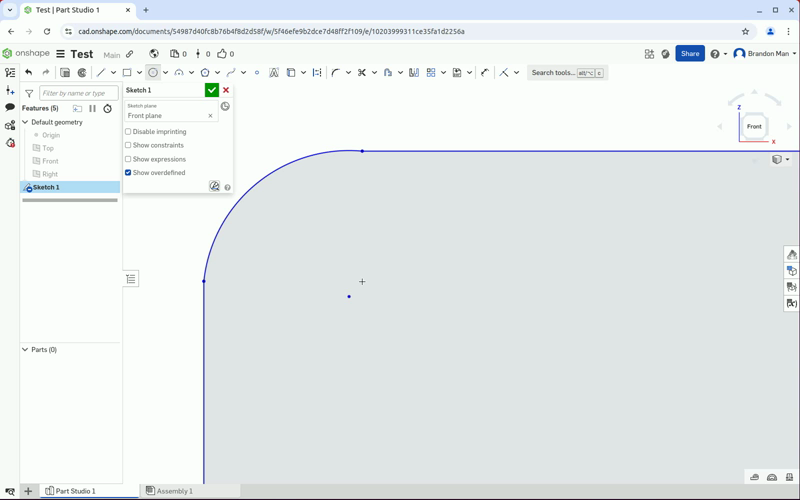
click(362, 281)
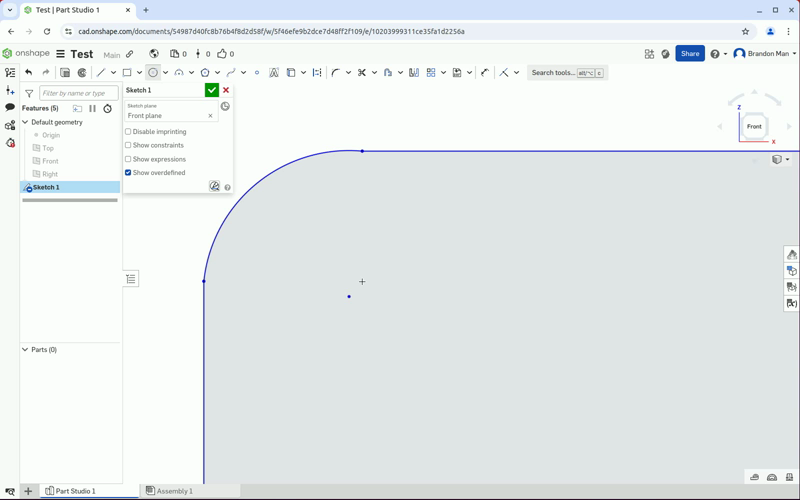
scroll(-6)
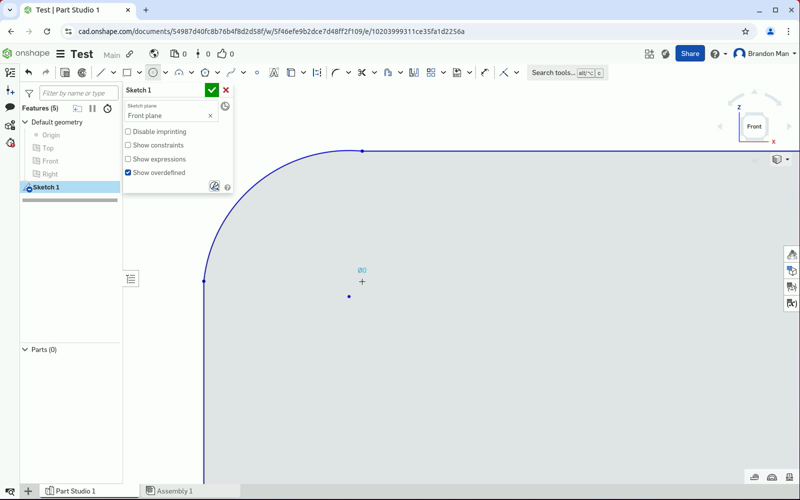
scroll(-6)
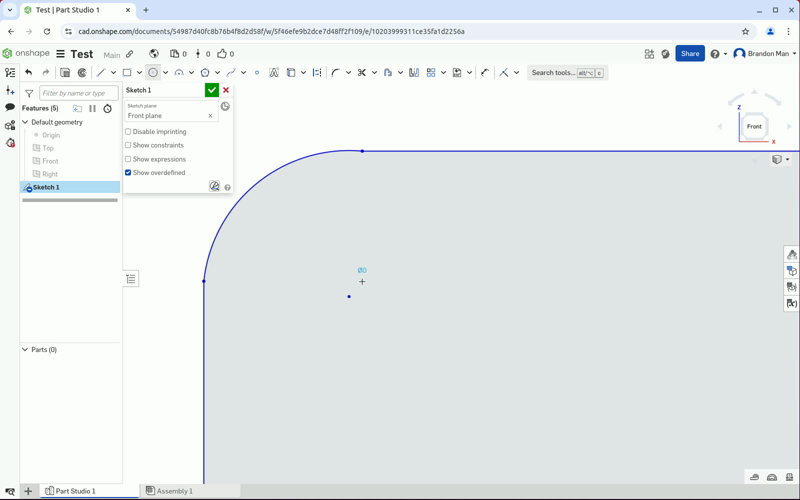
scroll(-6)
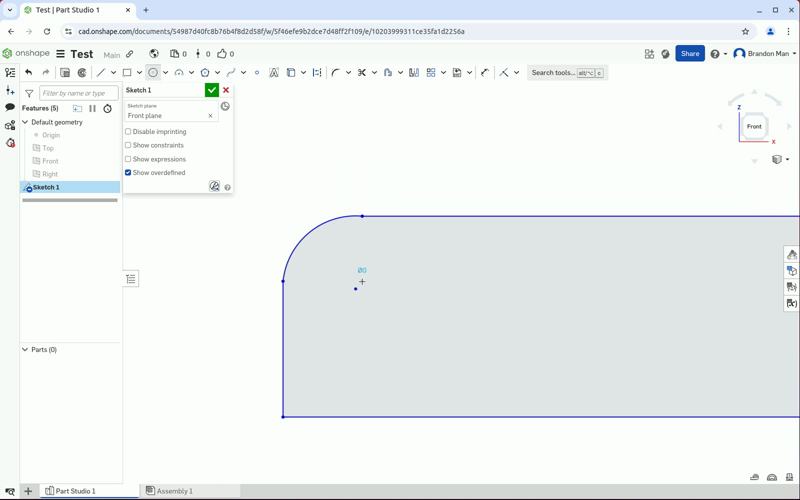
scroll(-6)
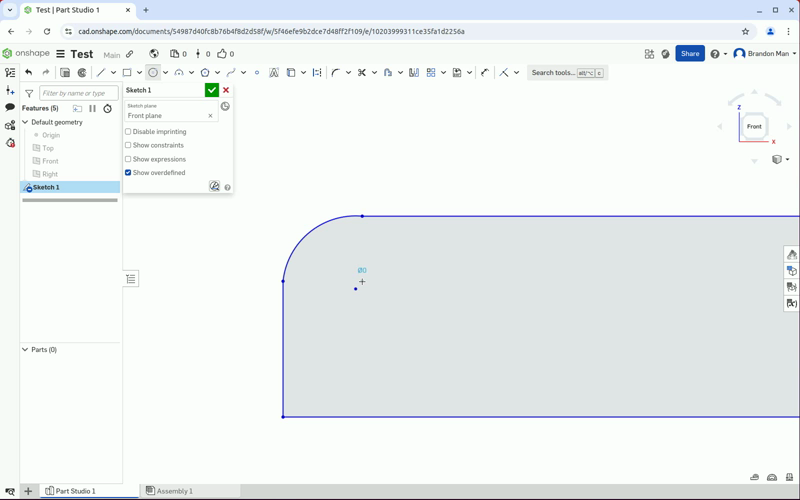
scroll(-6)
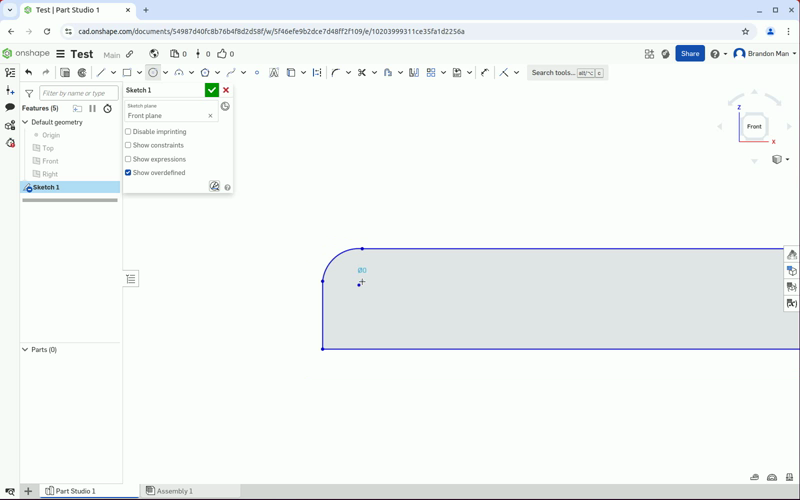
scroll(-6)
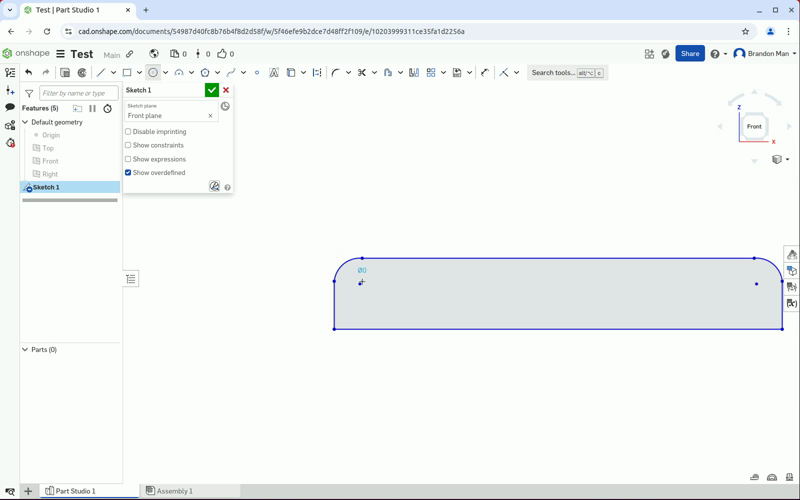
scroll(-6)
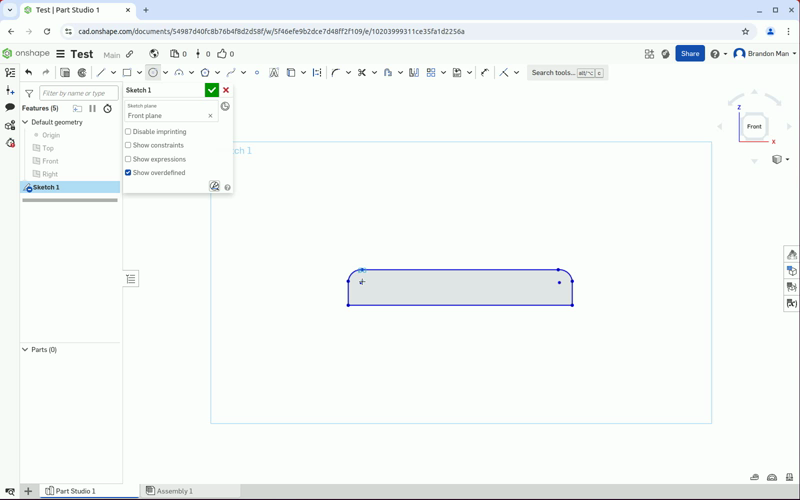
key_up(shift)
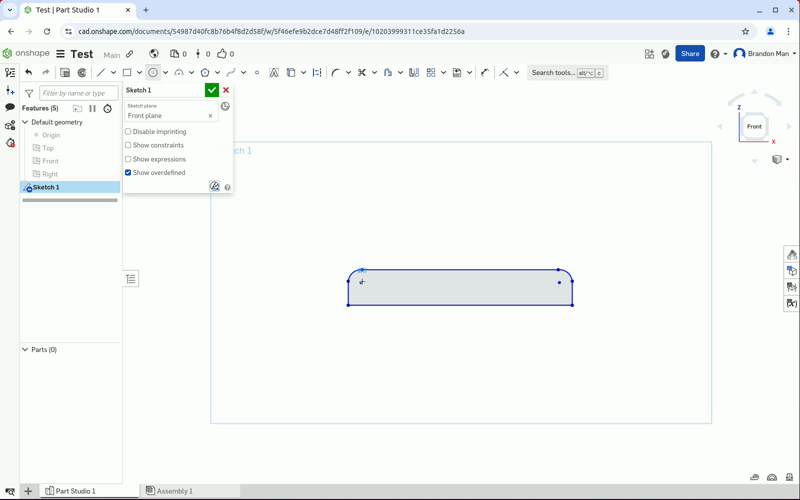
mouse_move(367, 281)
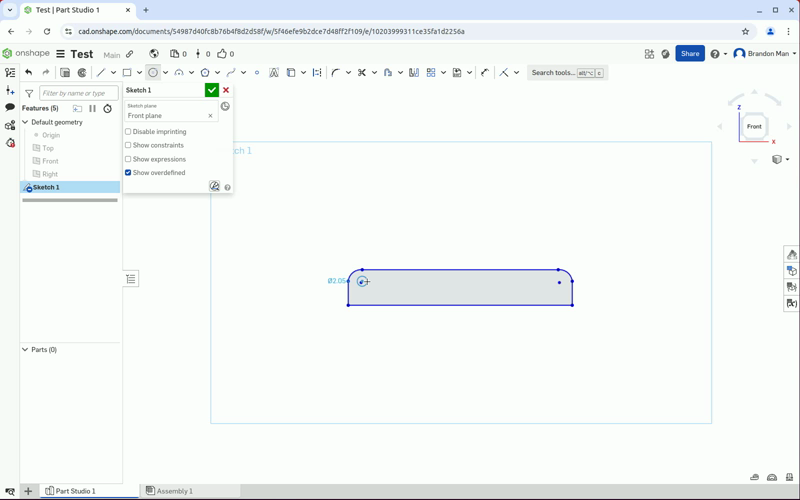
click(367, 281)
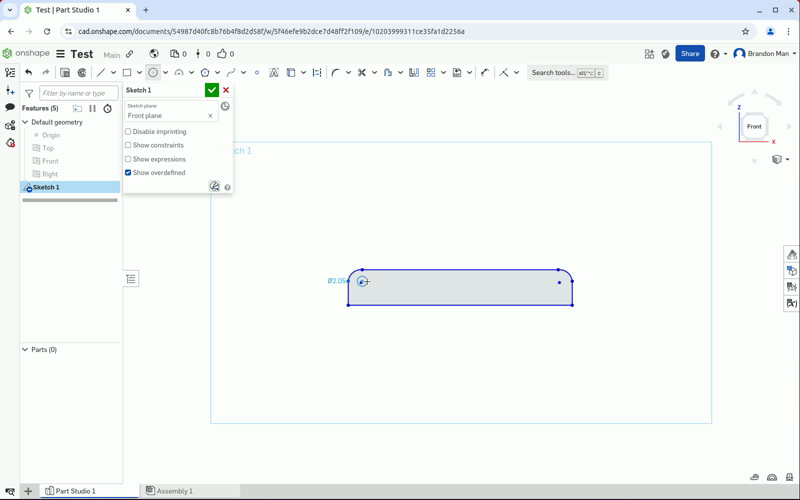
key(esc)
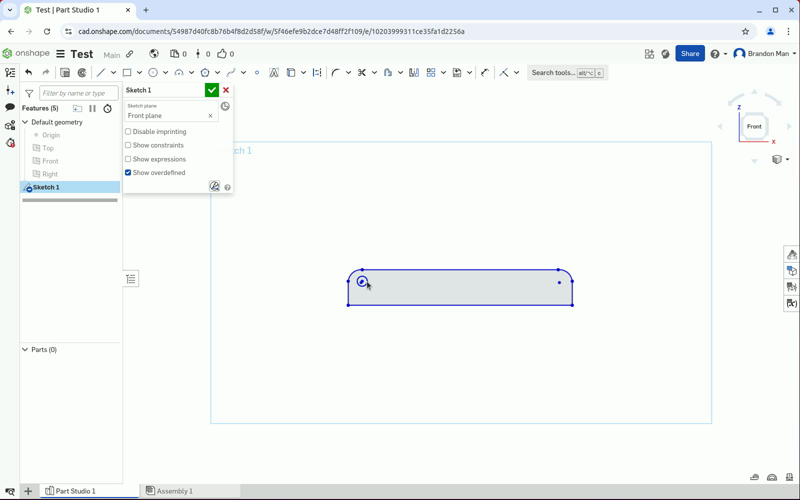
key(c)
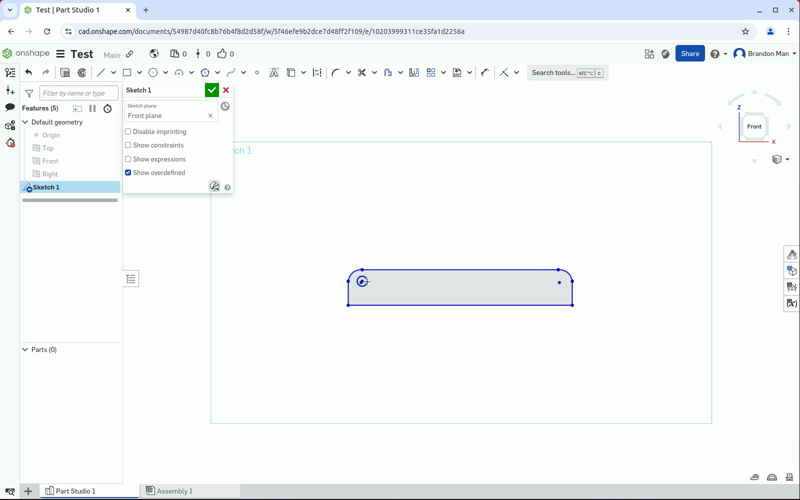
key_down(shift)
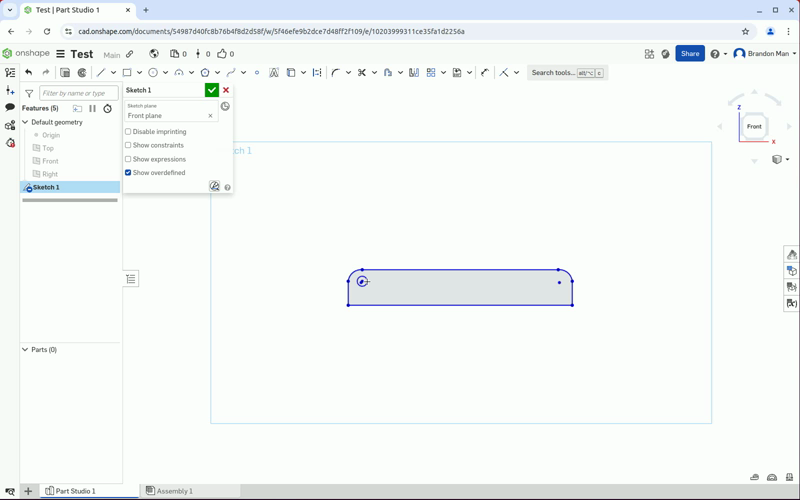
mouse_move(558, 281)
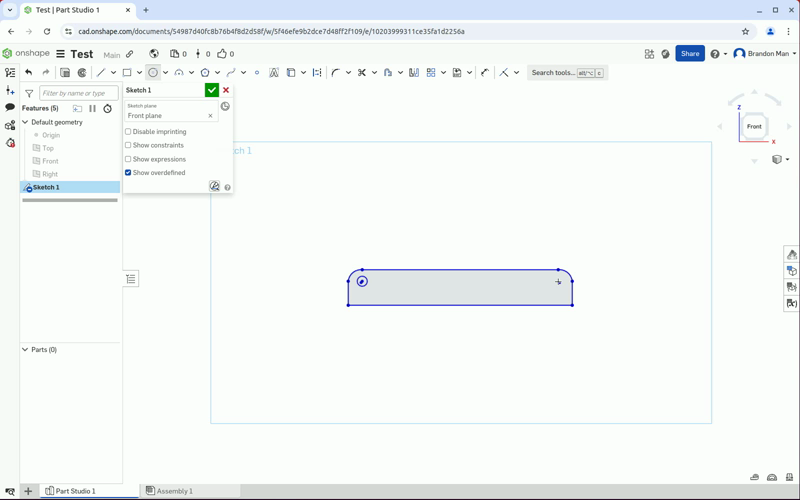
scroll(6)
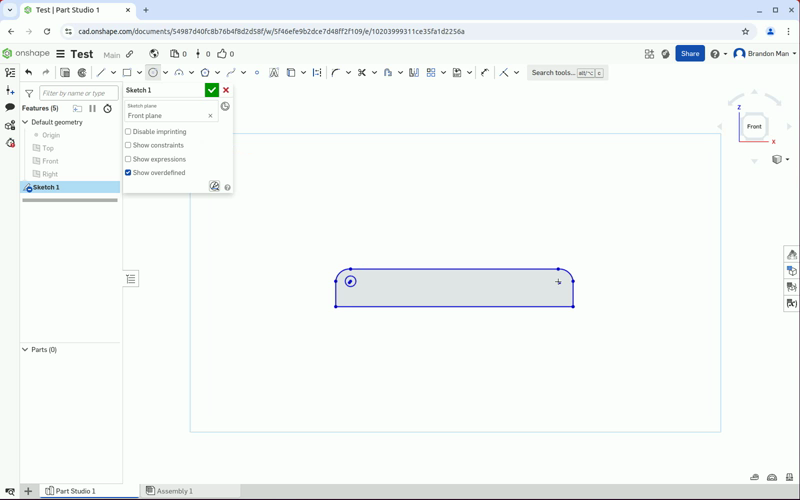
scroll(6)
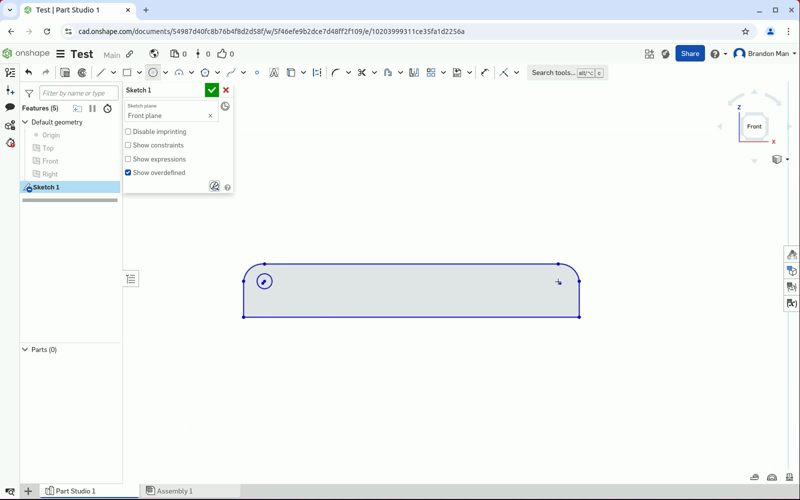
scroll(6)
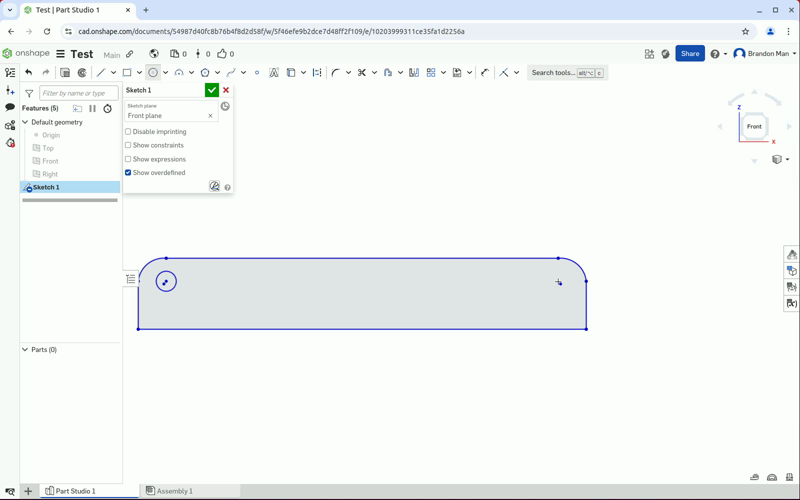
scroll(6)
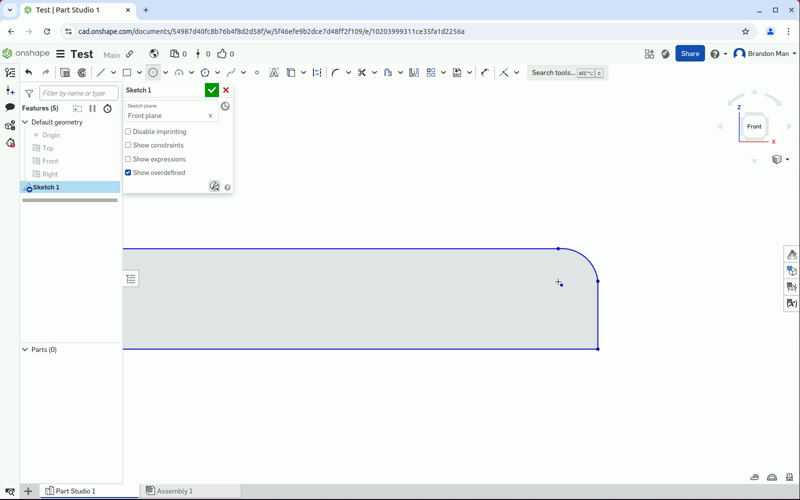
scroll(6)
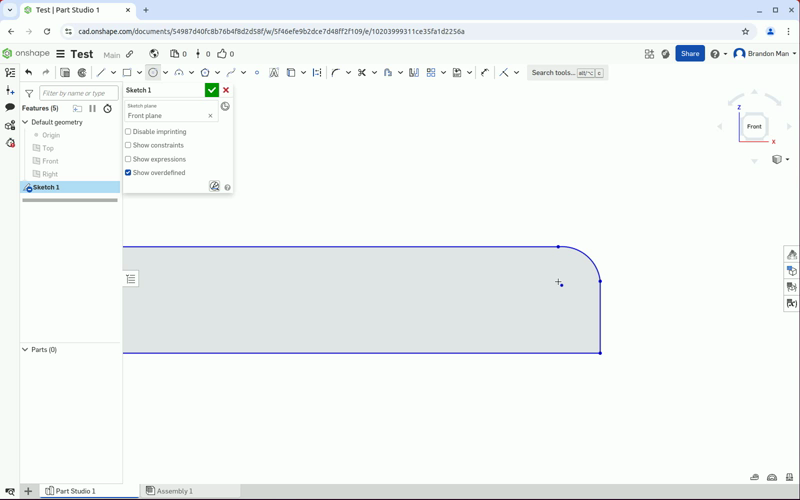
scroll(6)
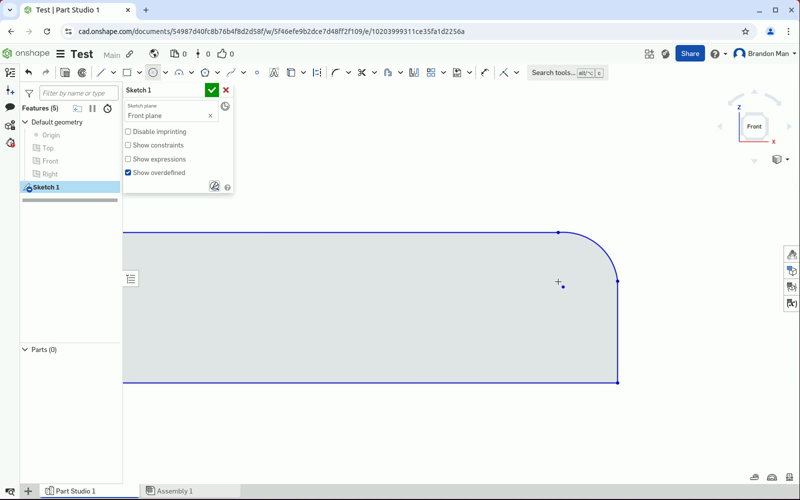
scroll(6)
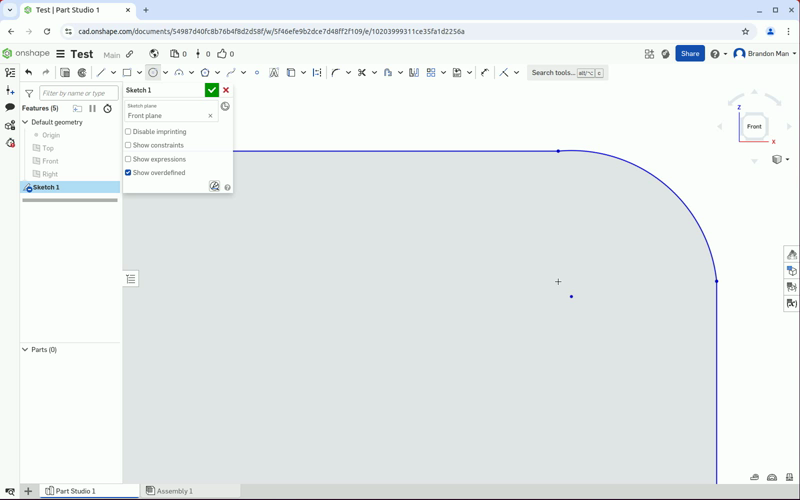
click(558, 281)
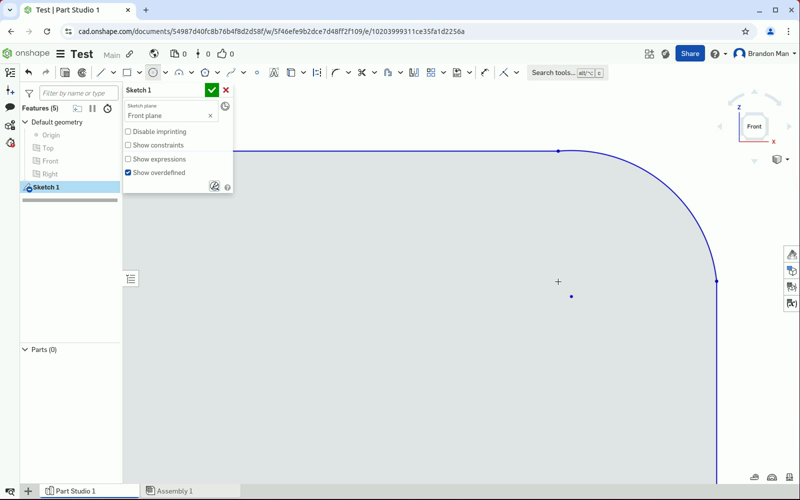
scroll(-6)
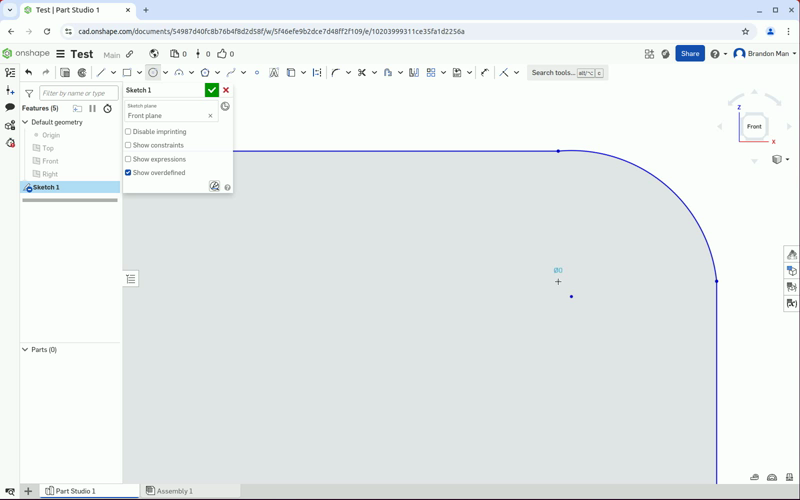
scroll(-6)
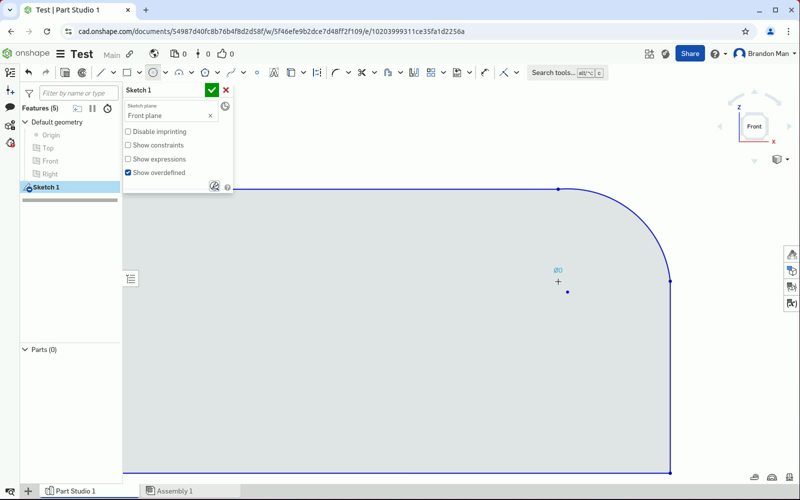
scroll(-6)
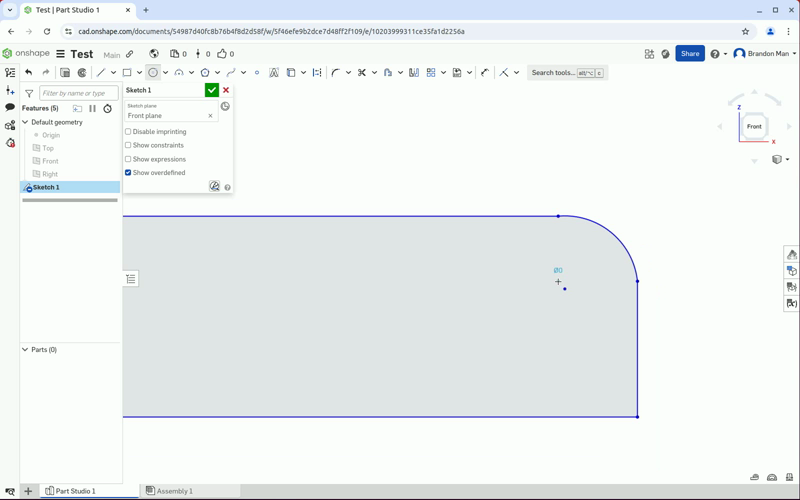
scroll(-6)
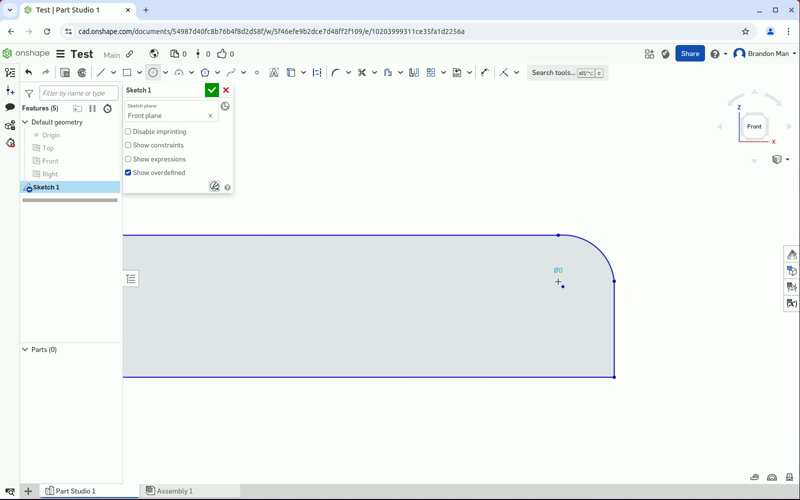
scroll(-6)
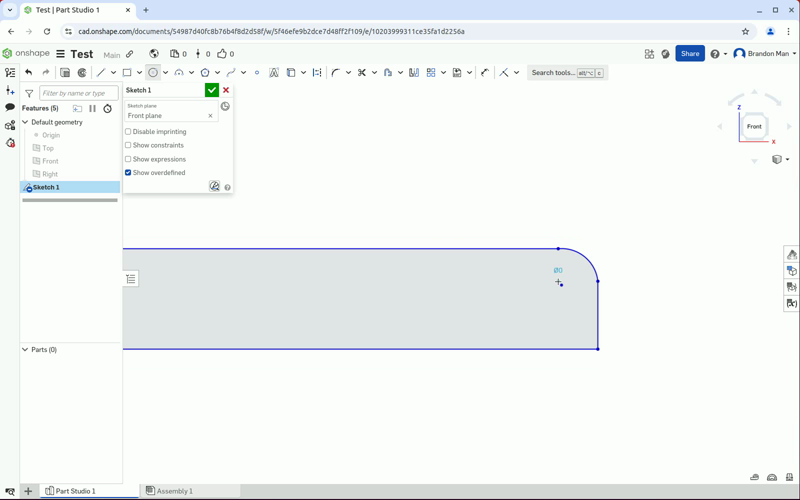
scroll(-6)
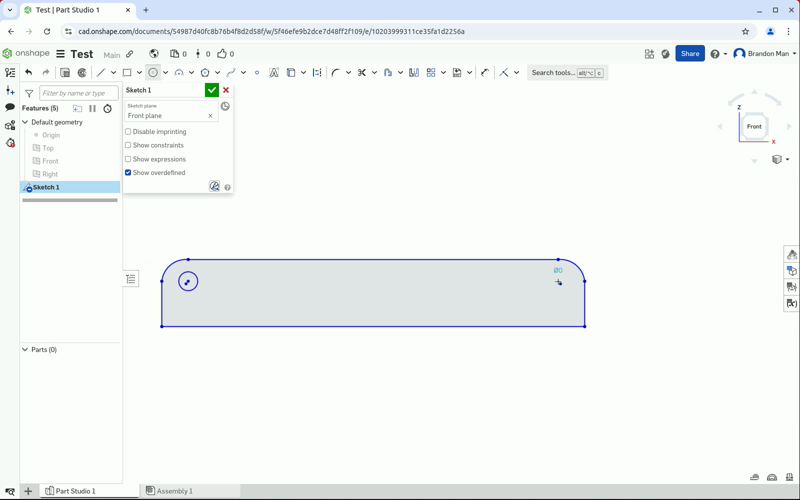
scroll(-6)
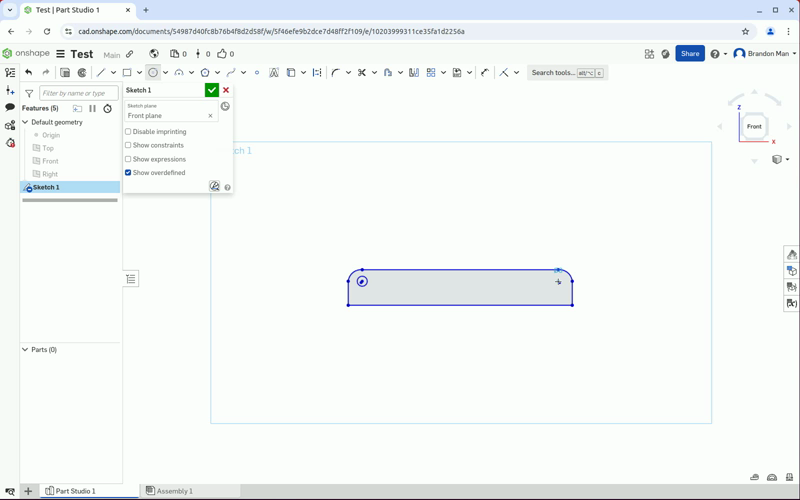
key_up(shift)
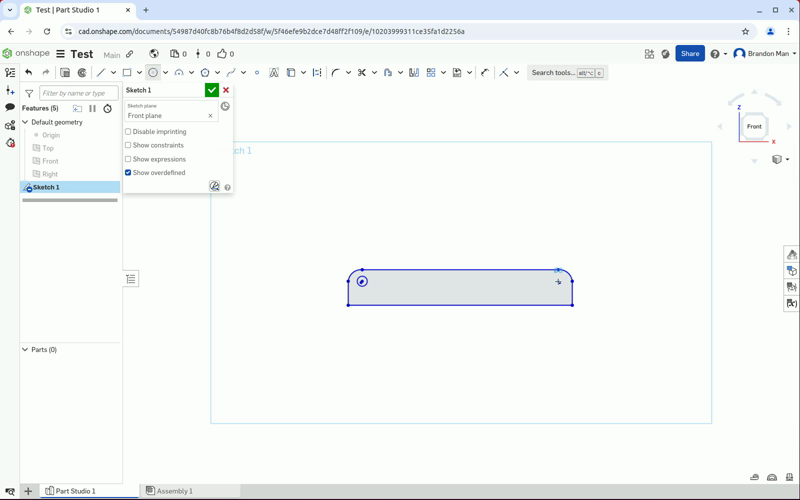
mouse_move(562, 281)
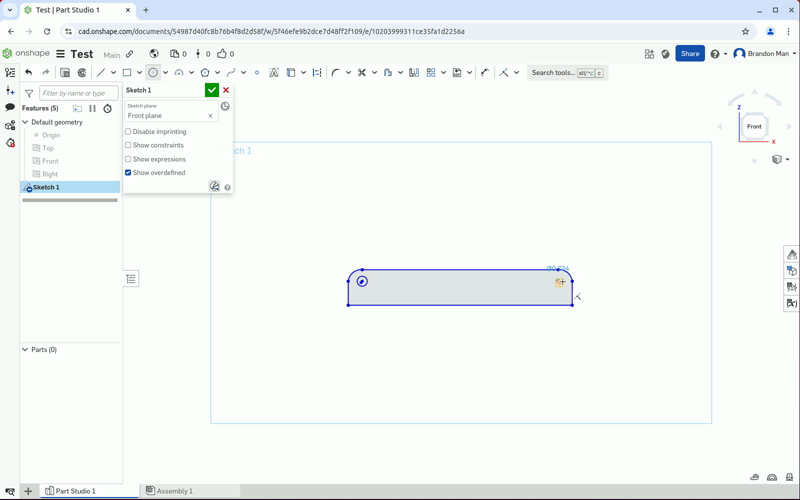
scroll(6)
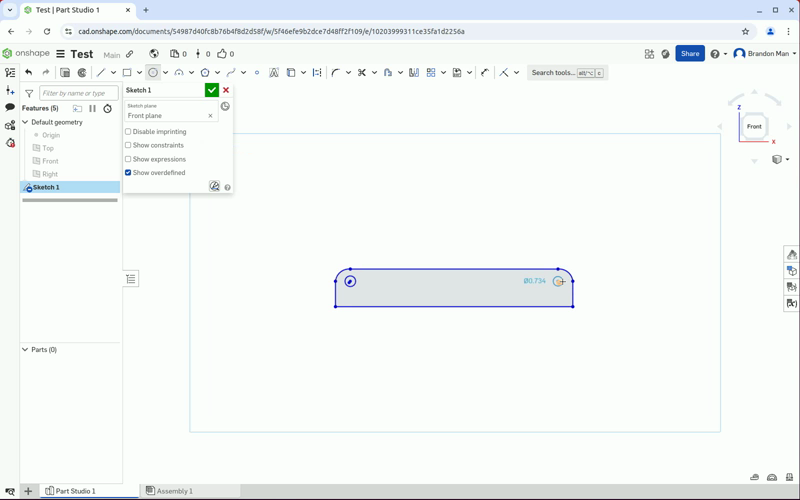
scroll(6)
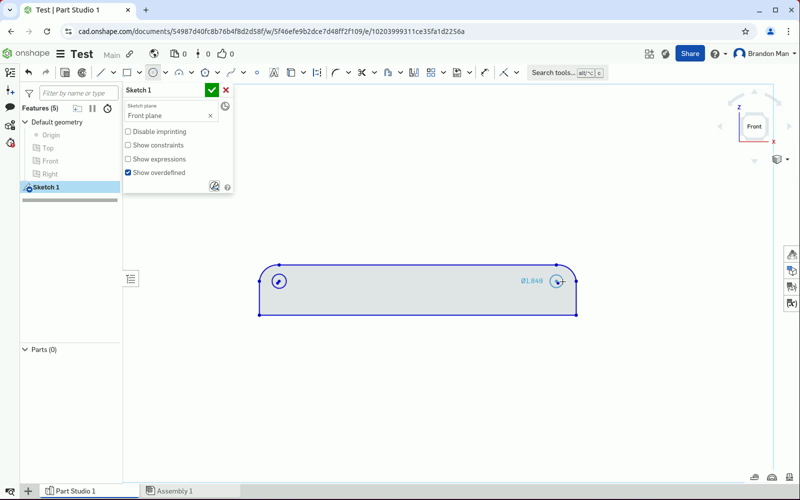
scroll(6)
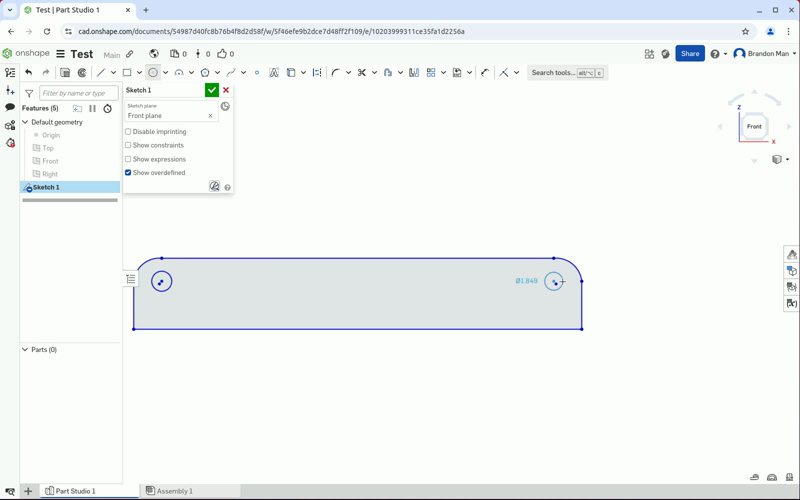
scroll(6)
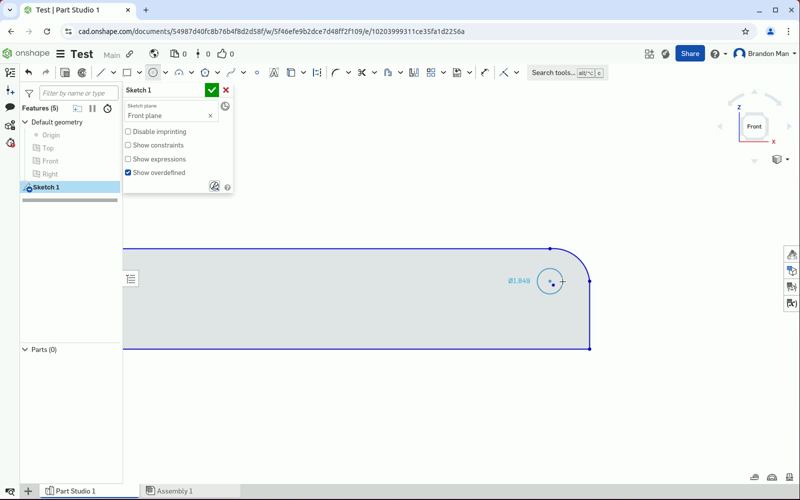
scroll(6)
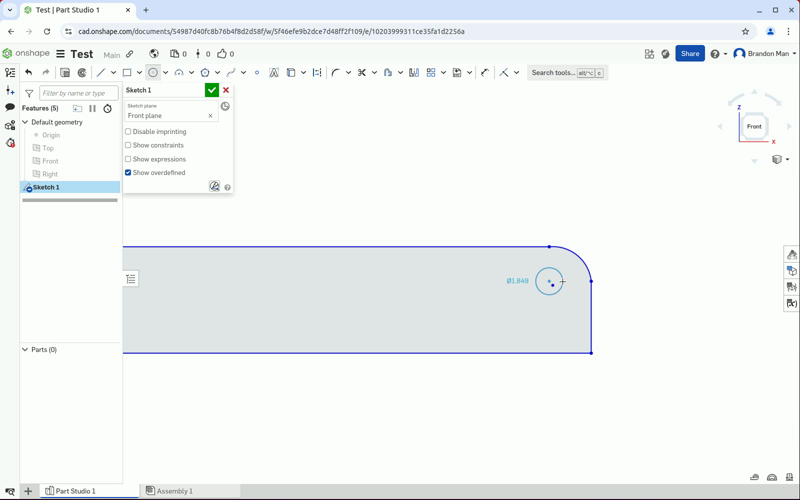
scroll(6)
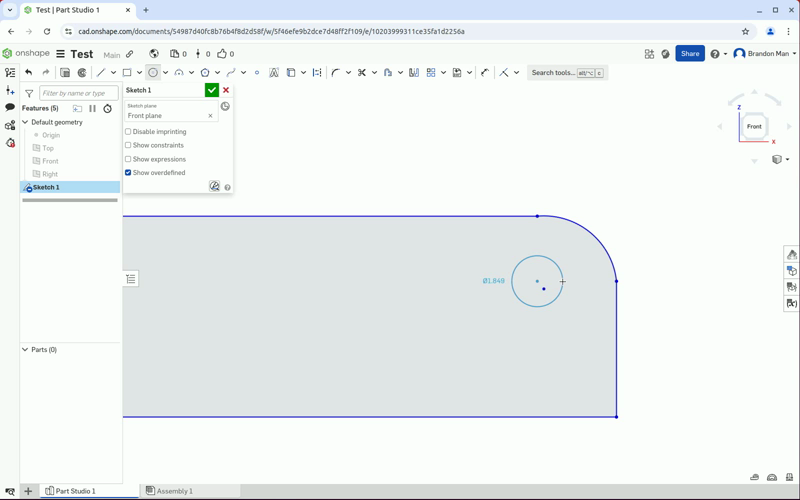
scroll(6)
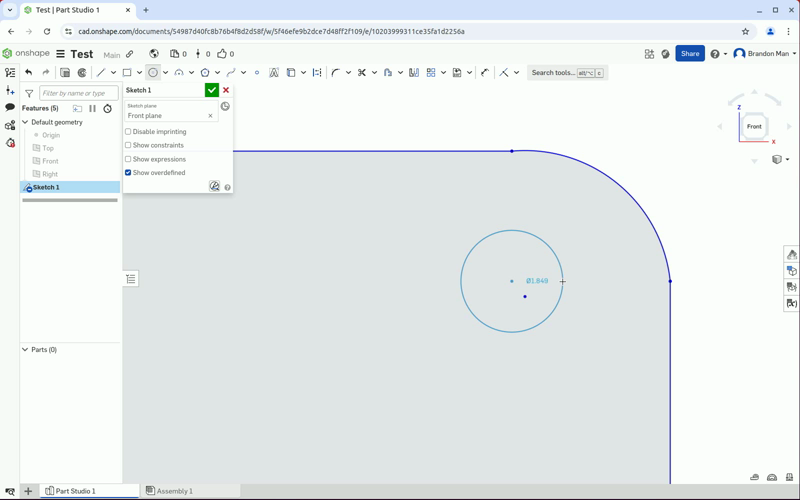
click(562, 281)
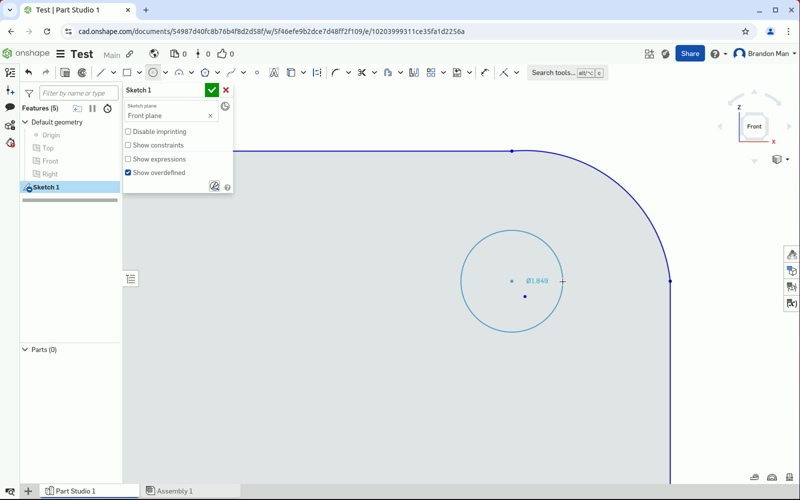
scroll(-6)
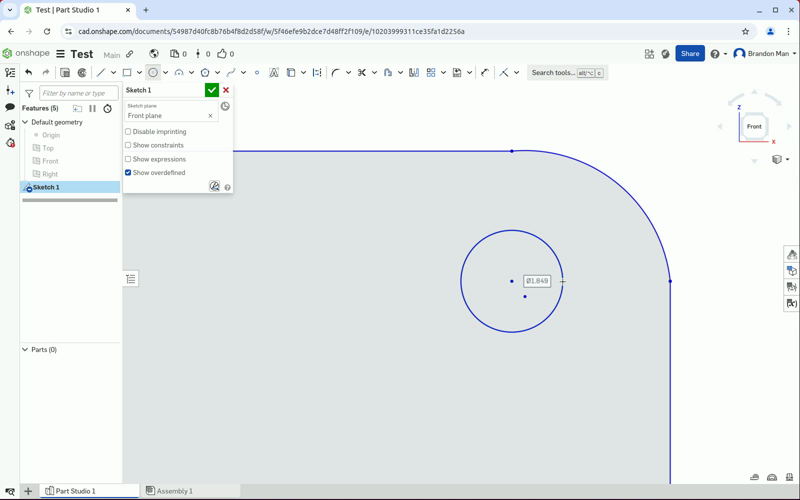
scroll(-6)
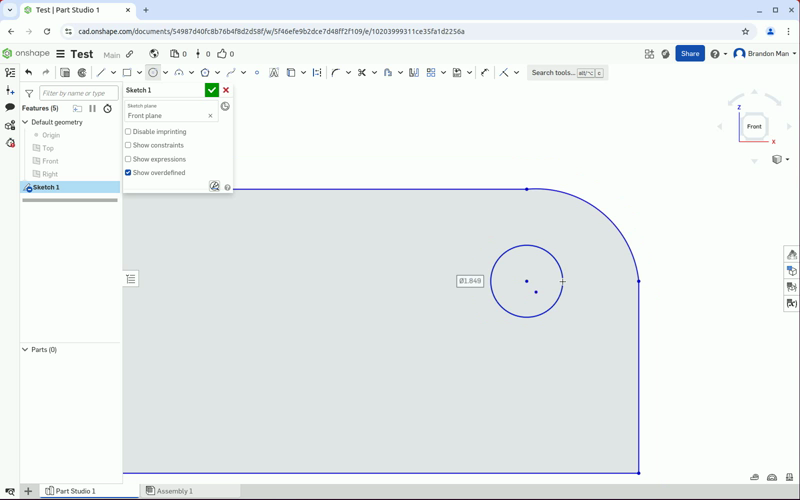
scroll(-6)
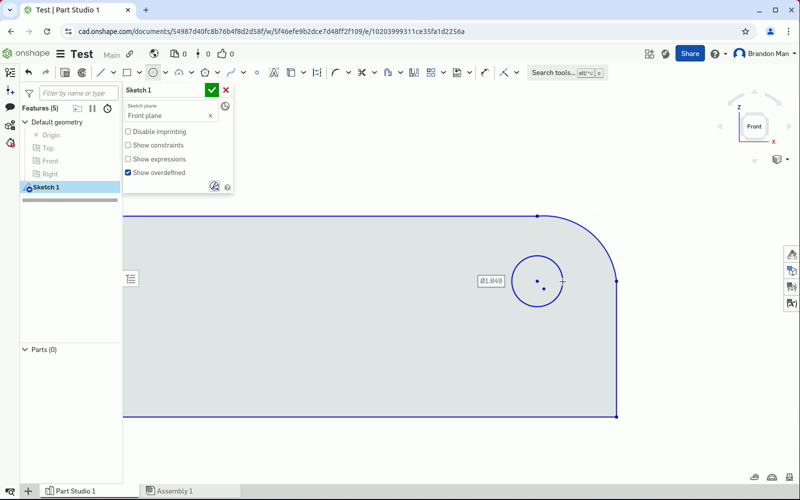
scroll(-6)
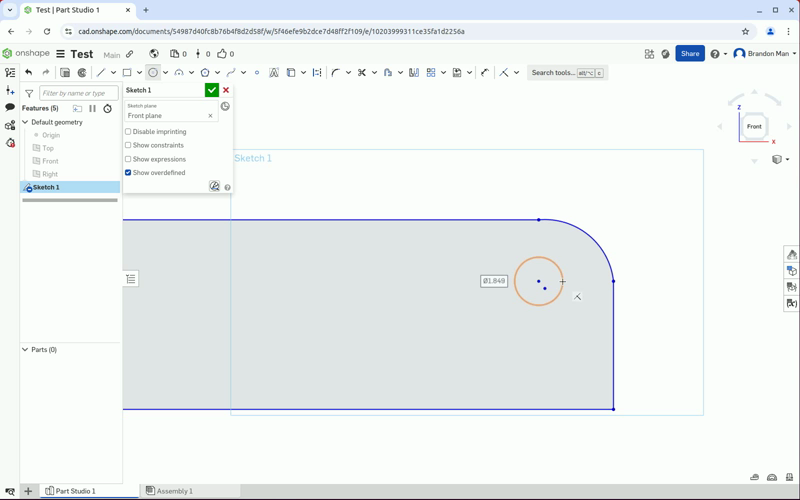
scroll(-6)
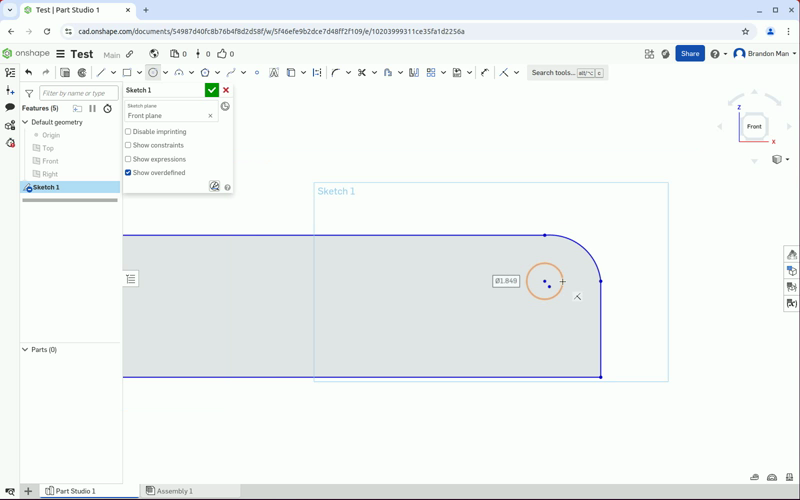
scroll(-6)
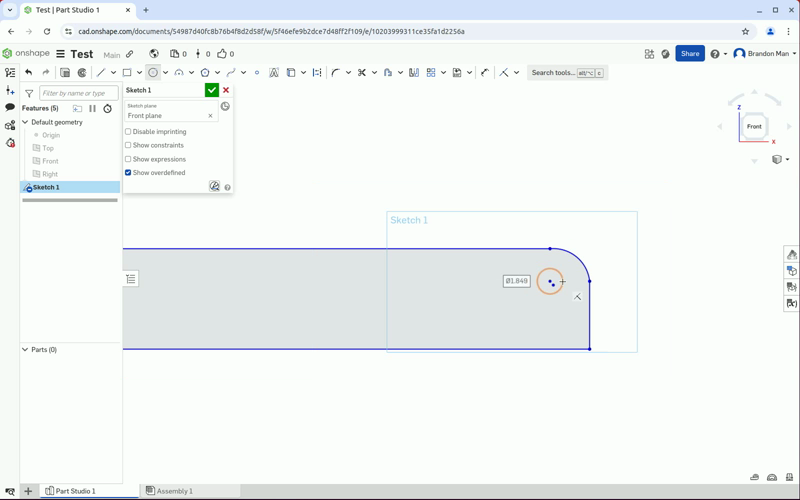
scroll(-6)
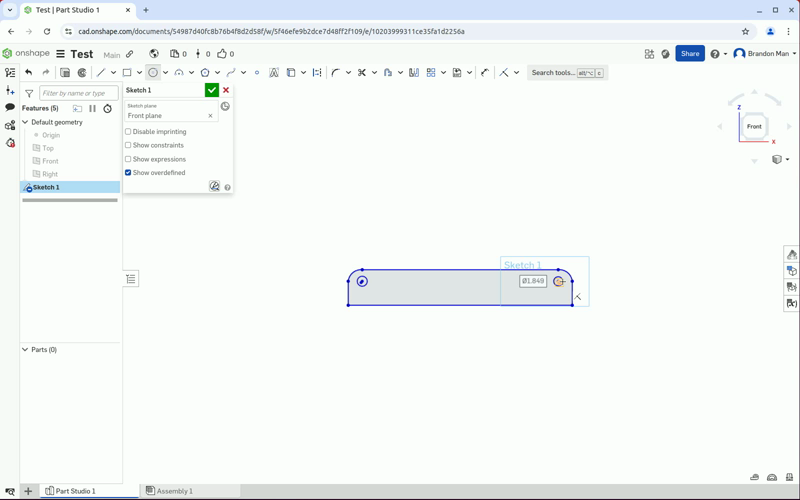
key(esc)
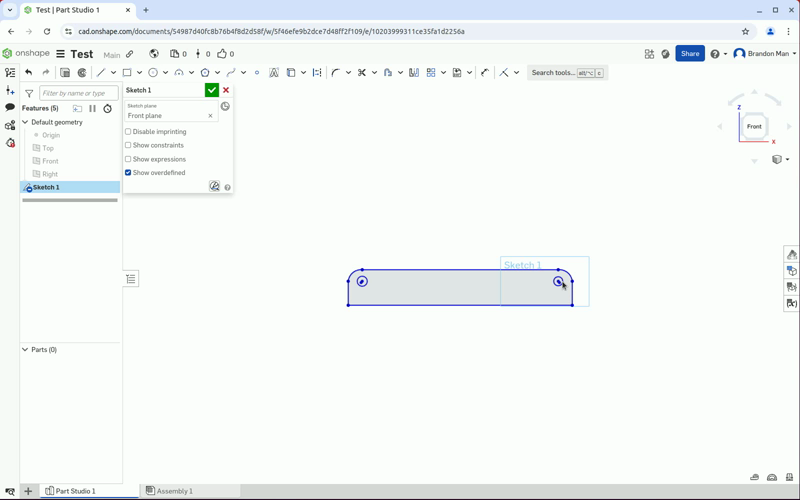
mouse_move(405, 282)
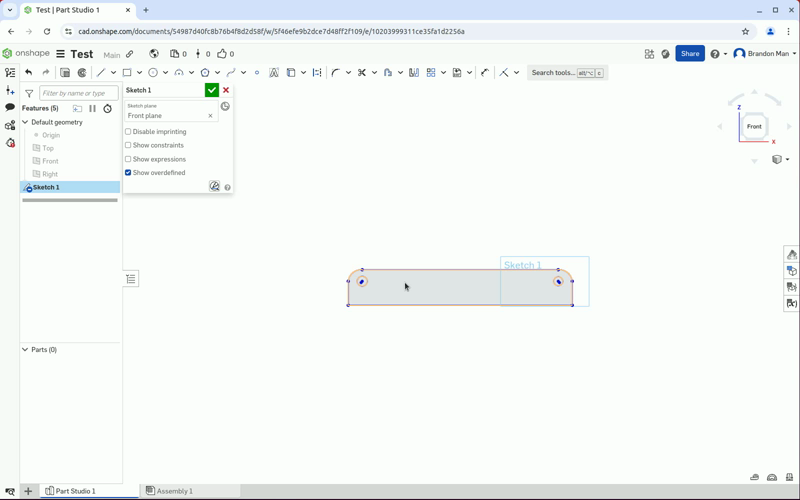
click(405, 282)
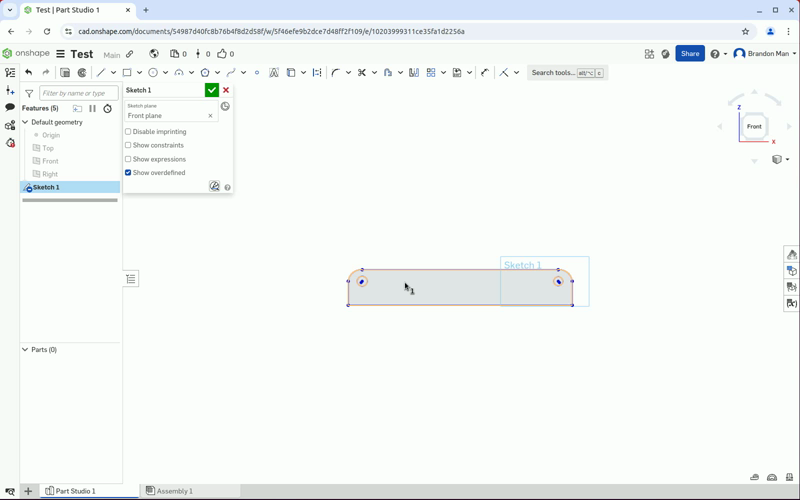
mouse_move(73, 352)
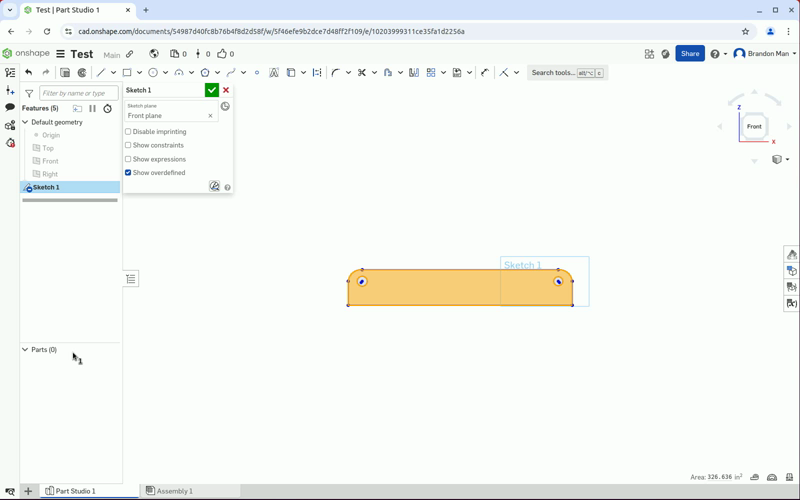
key(shift+y)
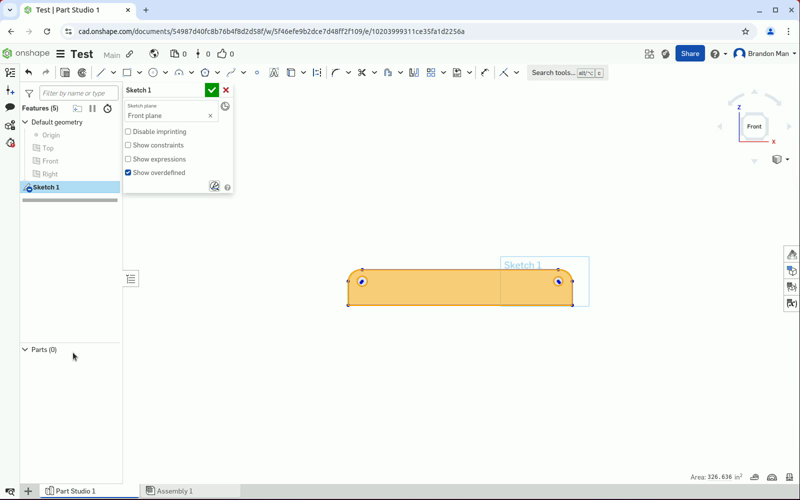
key(shift+e)
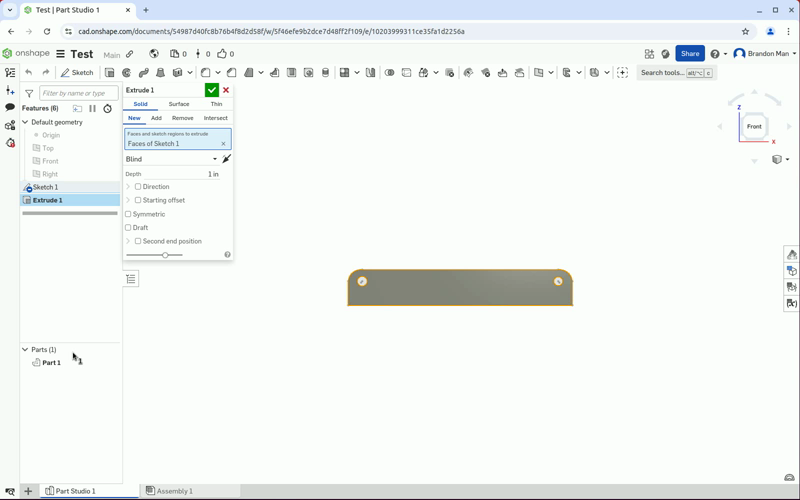
mouse_move(143, 106)
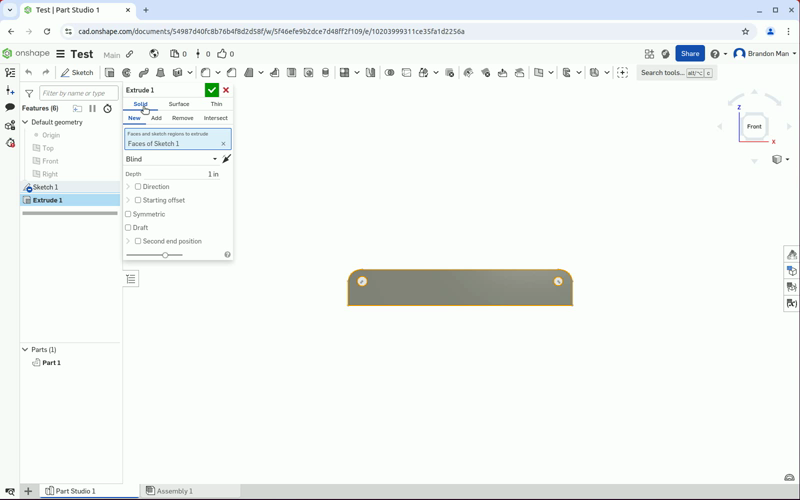
click(143, 106)
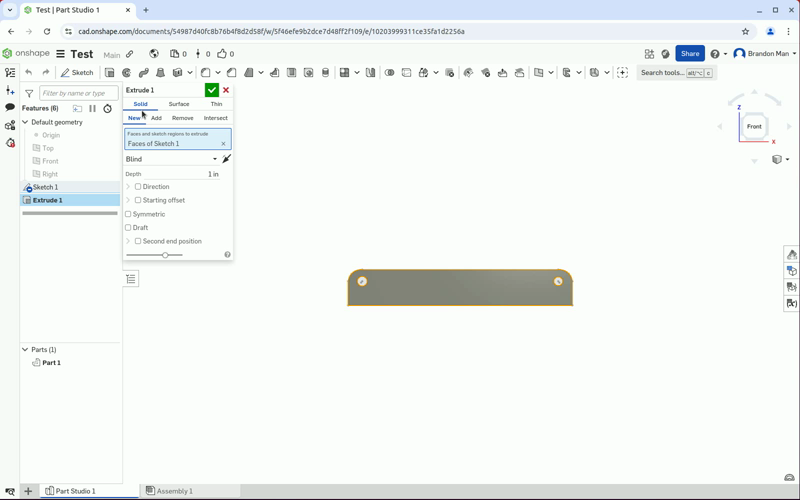
mouse_move(137, 120)
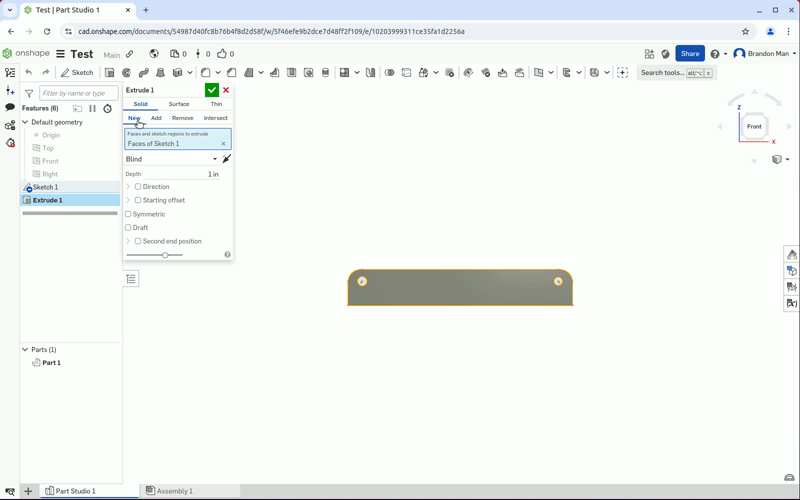
click(137, 120)
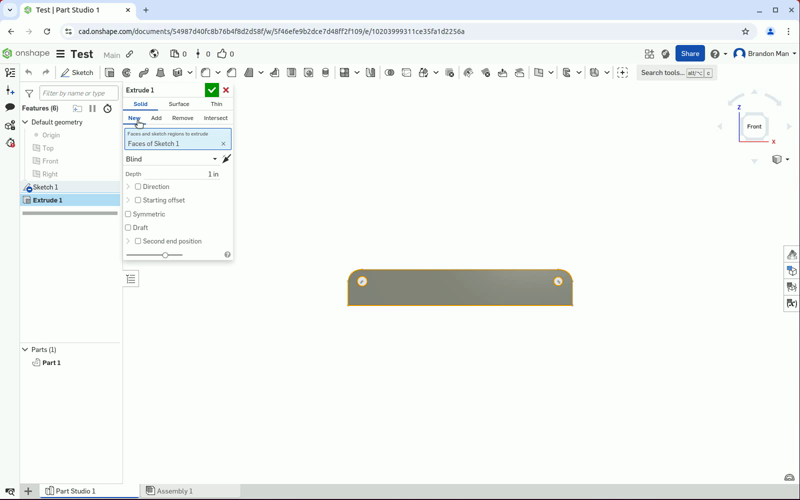
key(tab, 4)
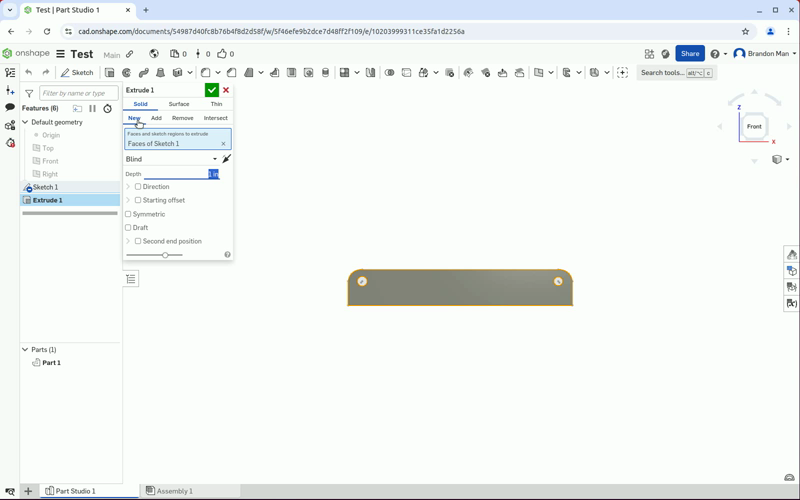
text(-1.685)
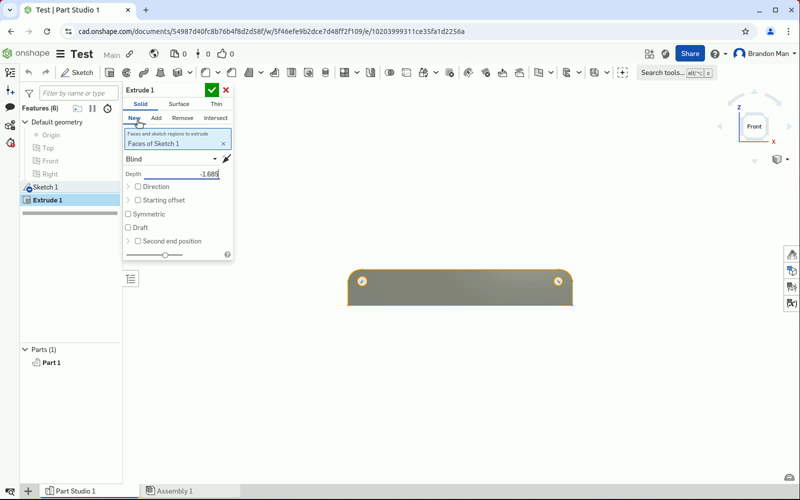
key(enter)
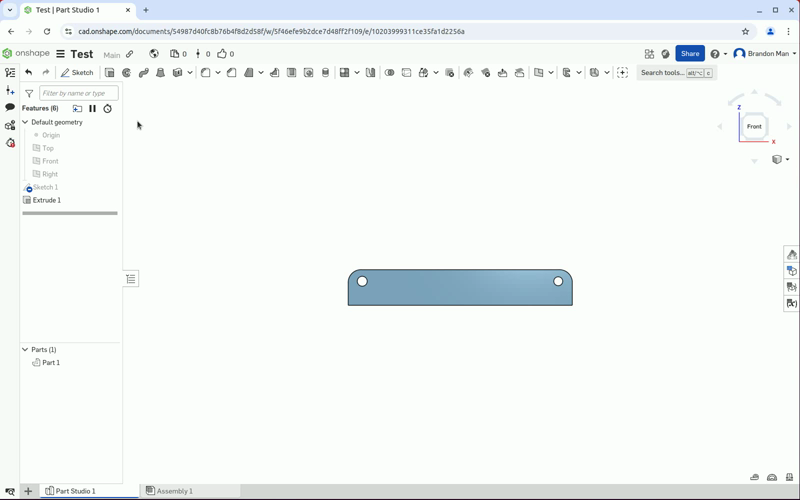
key(shift+h)
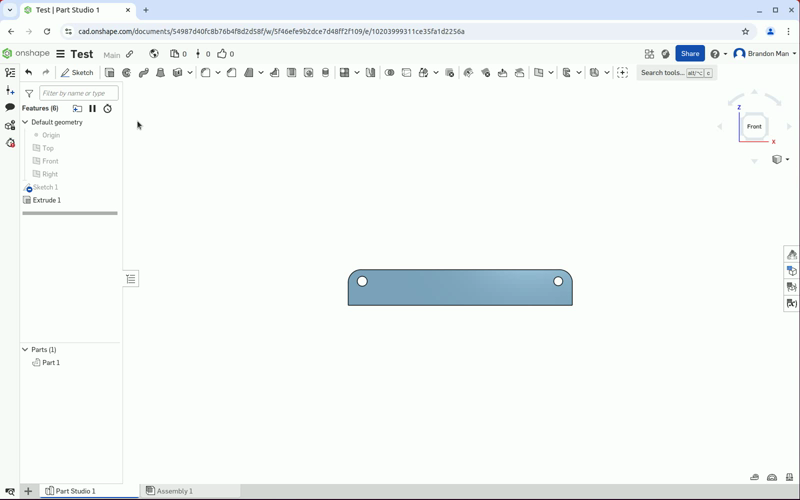
key(shift+h)
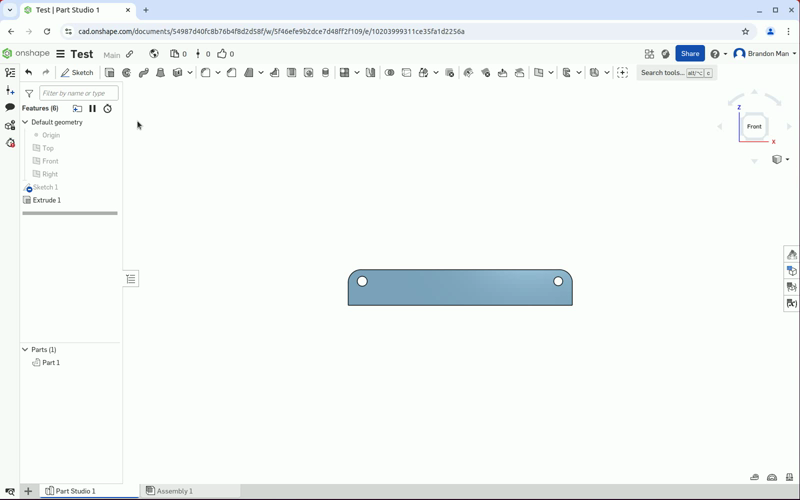
mouse_move(73, 189)
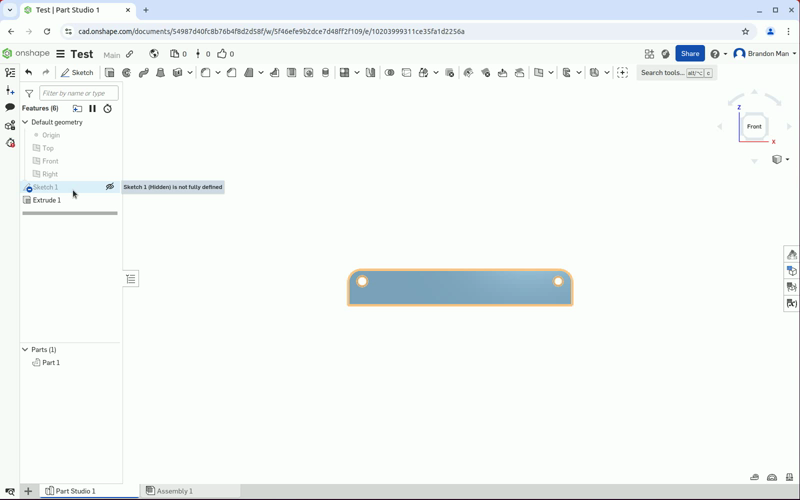
click(73, 189)
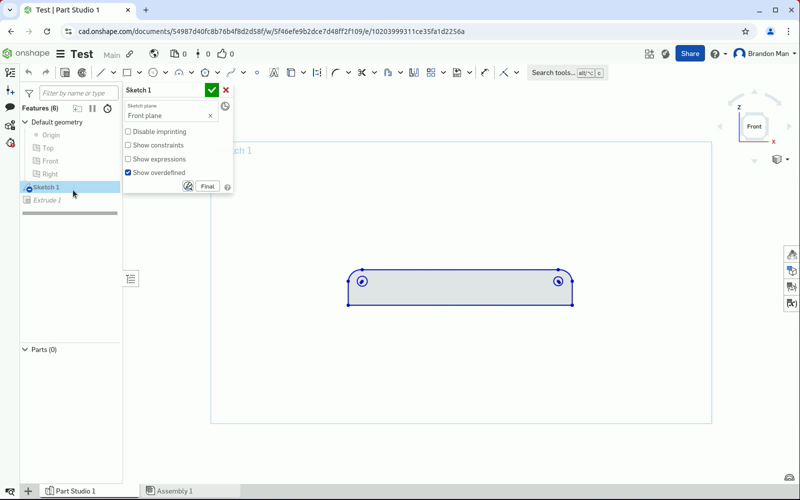
mouse_move(229, 92)
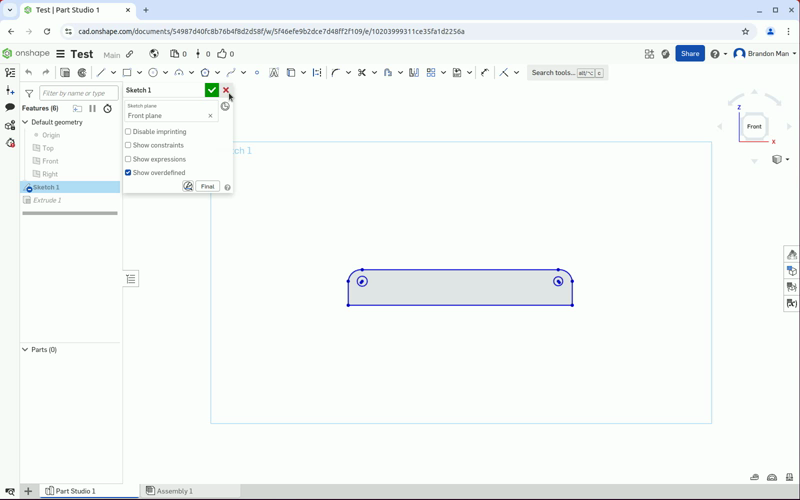
click(229, 92)
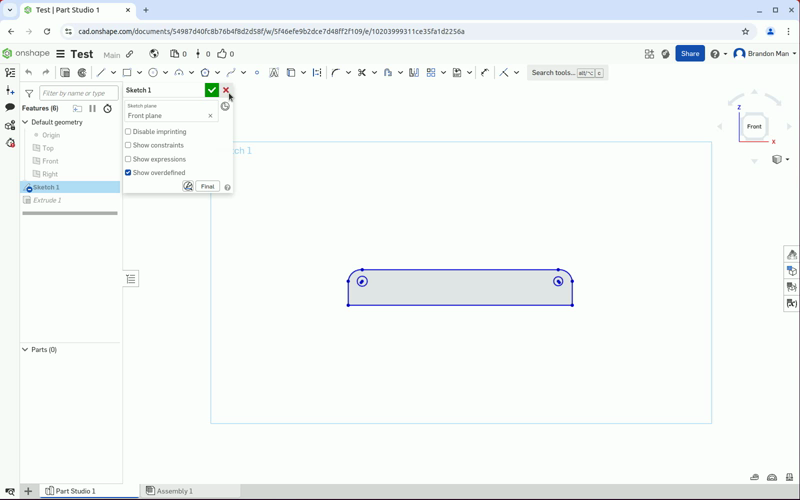
key(shift+s)
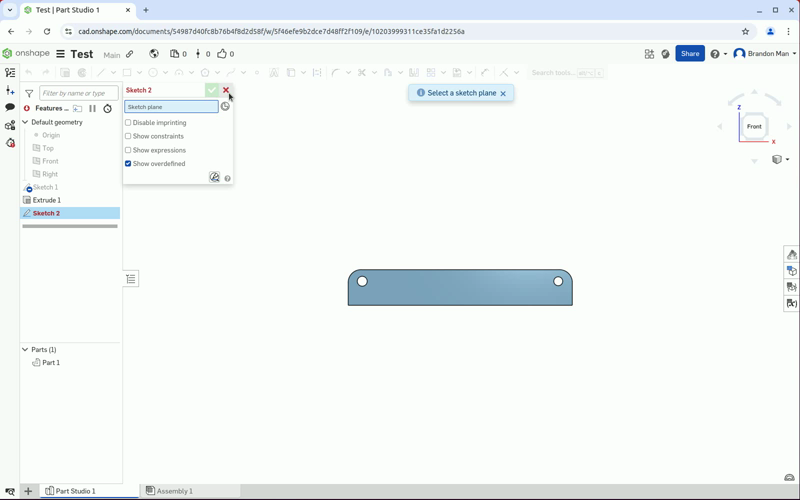
mouse_move(73, 163)
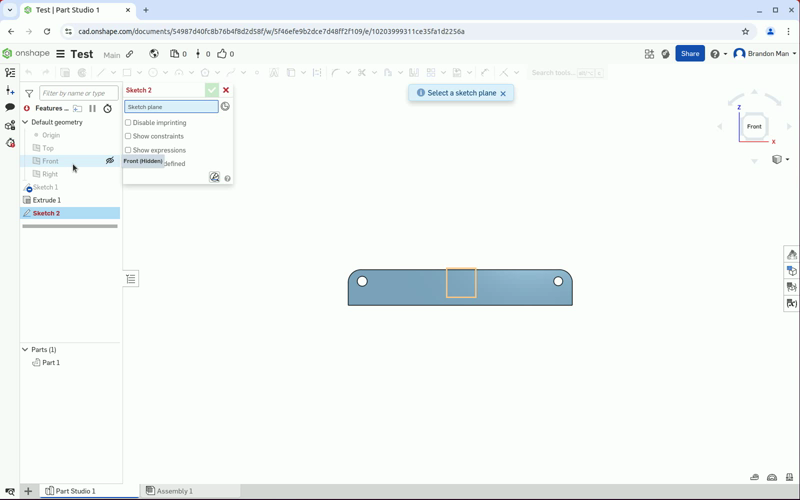
click(73, 163)
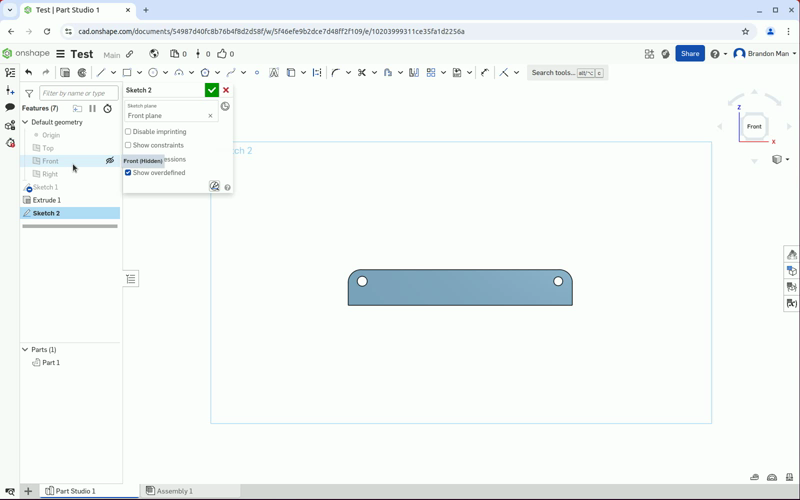
mouse_move(73, 352)
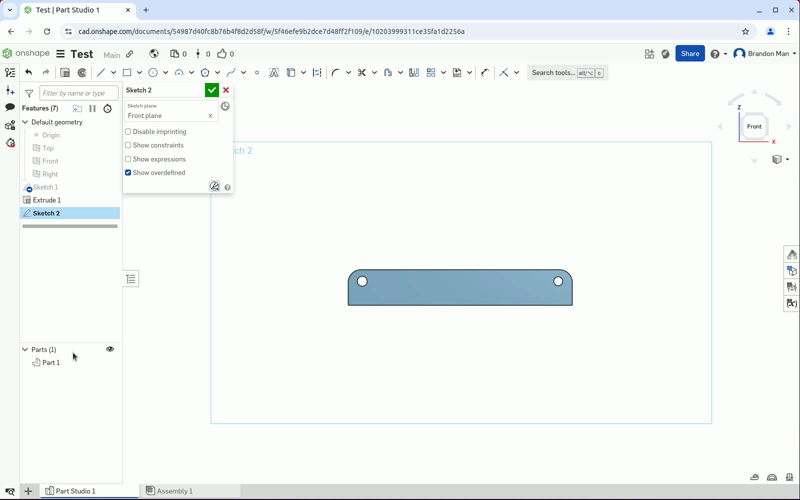
key(y)
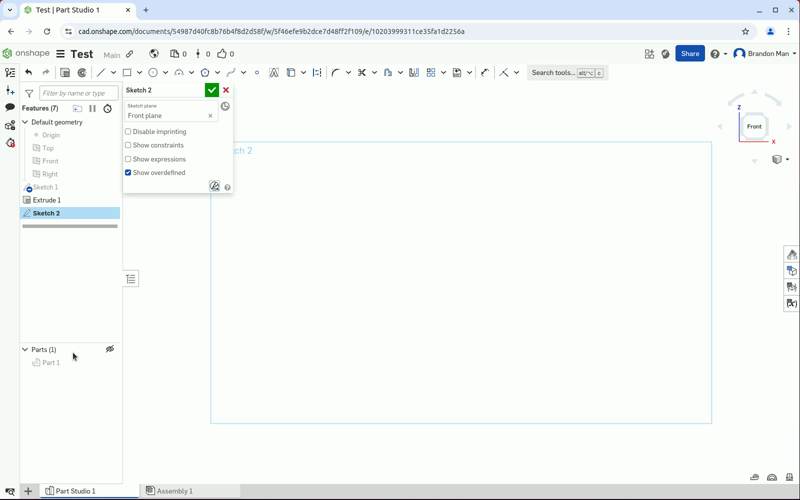
key(l)
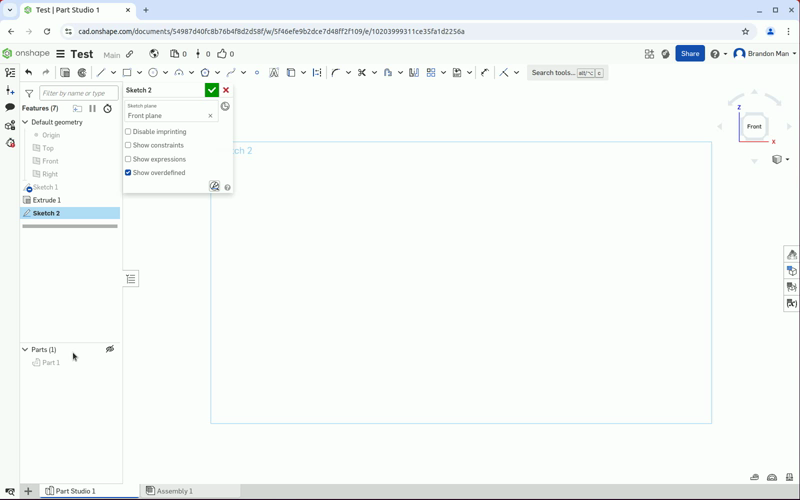
key_down(shift)
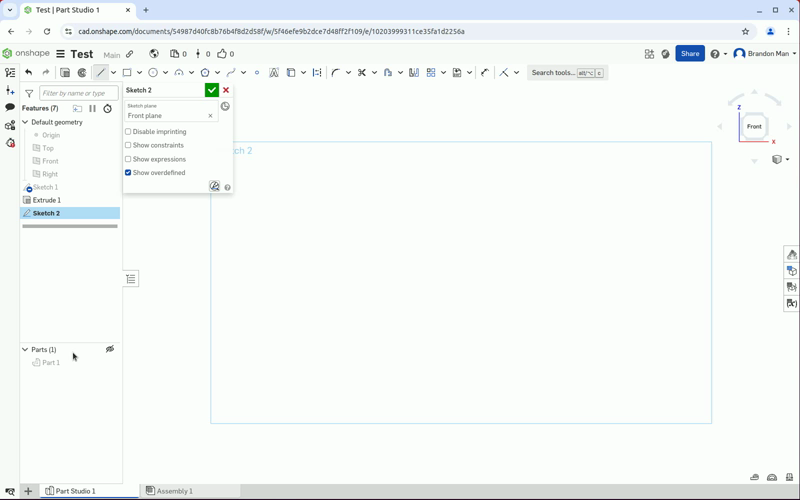
mouse_move(348, 305)
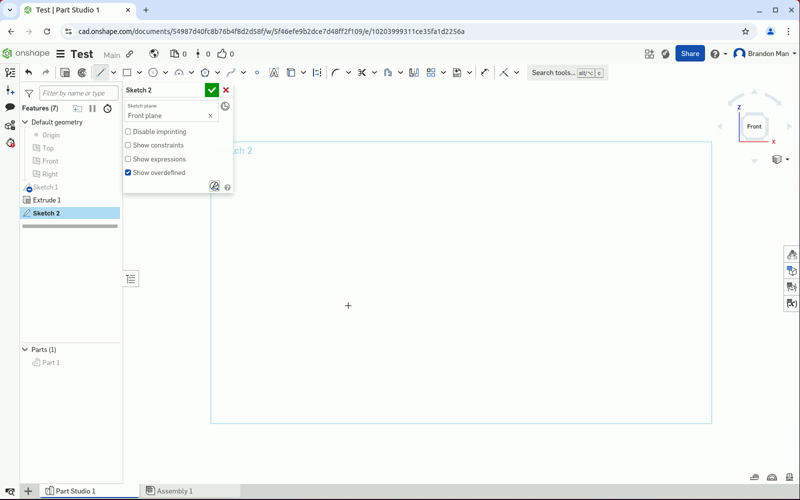
click(348, 305)
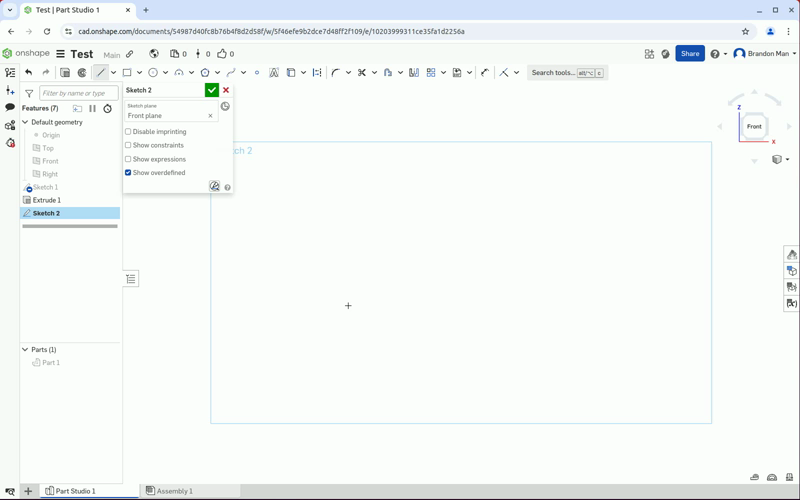
key_up(shift)
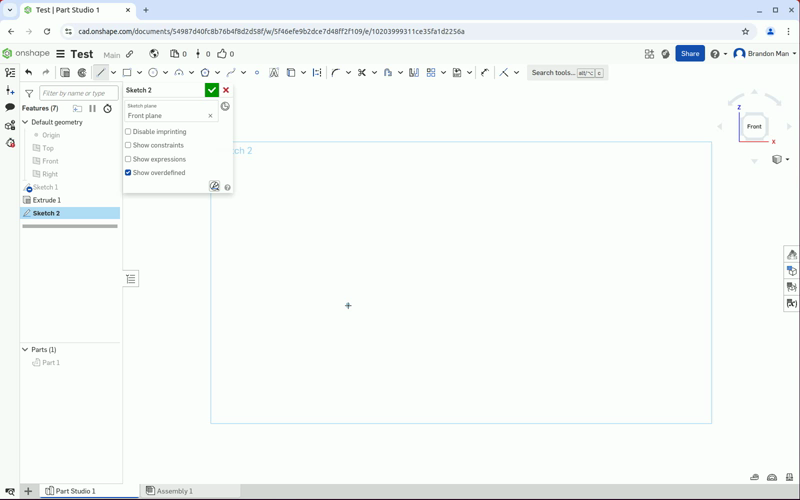
key_down(shift)
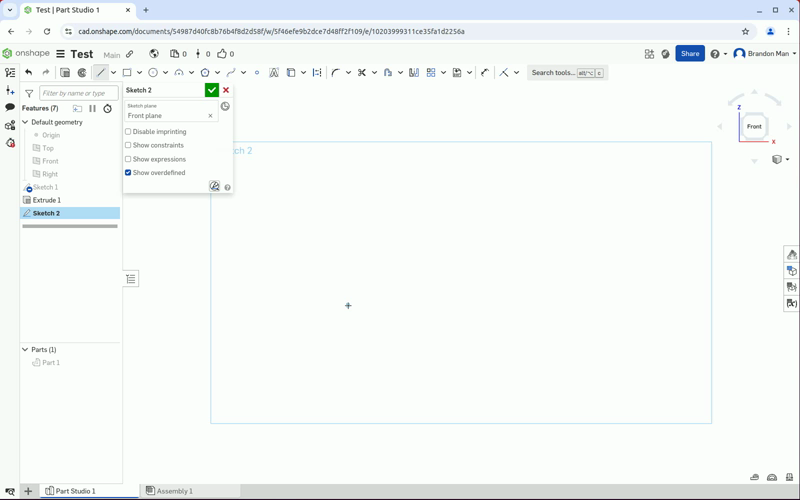
mouse_move(572, 305)
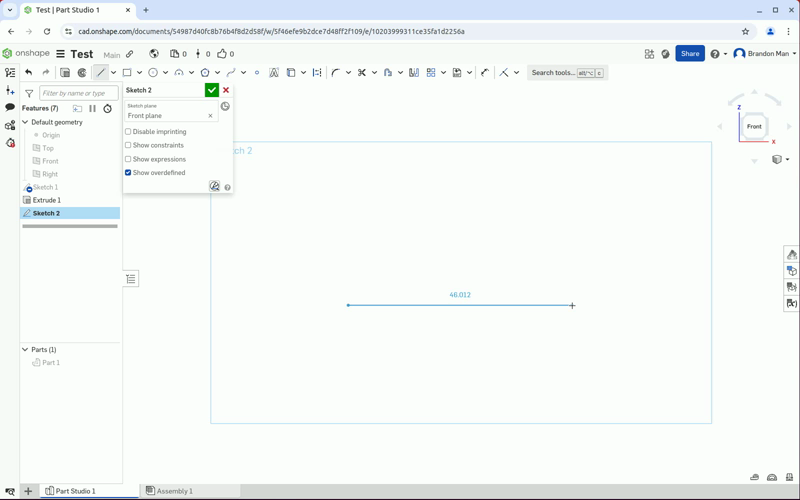
click(572, 305)
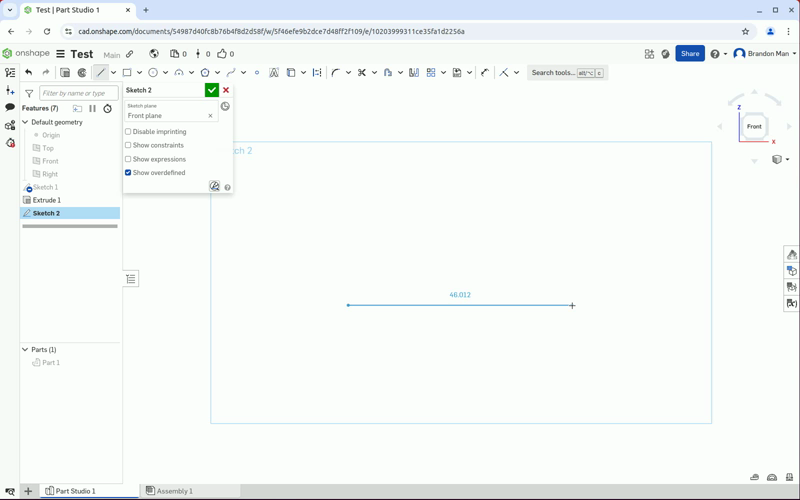
key_up(shift)
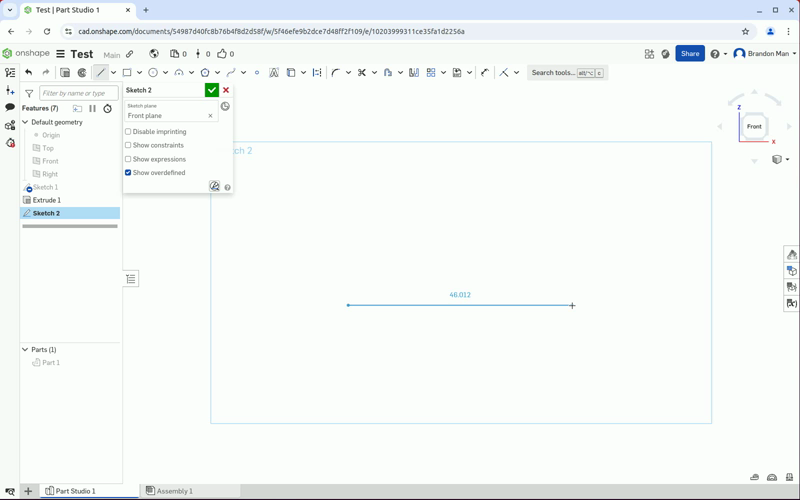
key_down(shift)
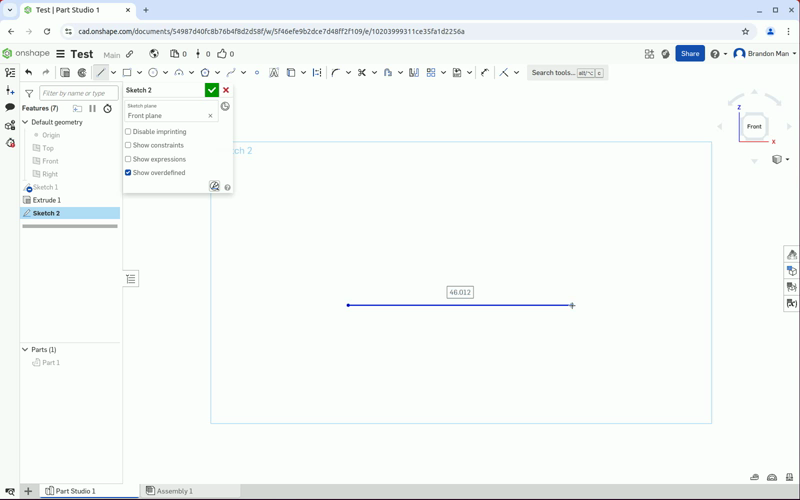
mouse_move(589, 305)
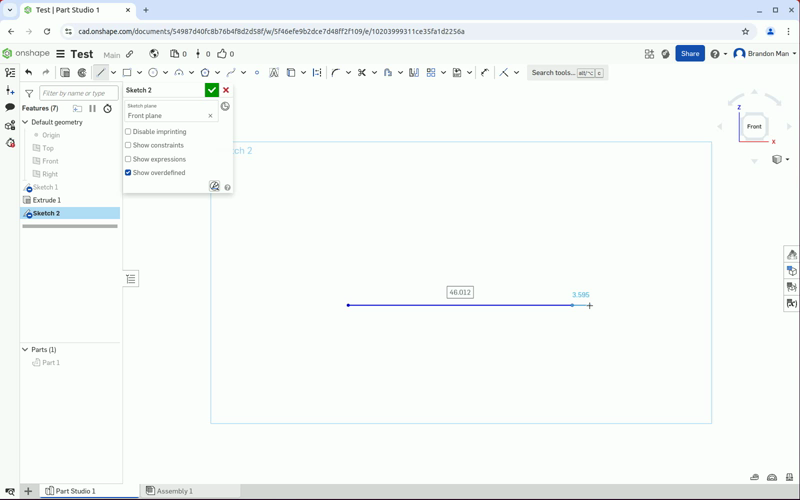
mouse_move(572, 293)
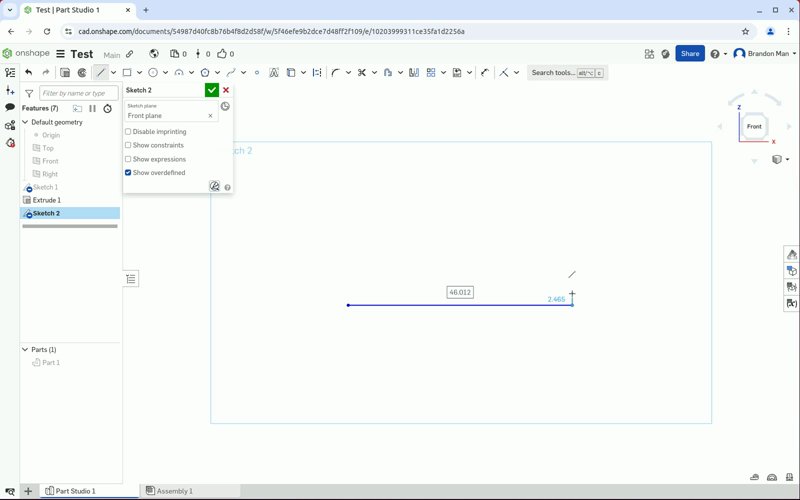
click(572, 293)
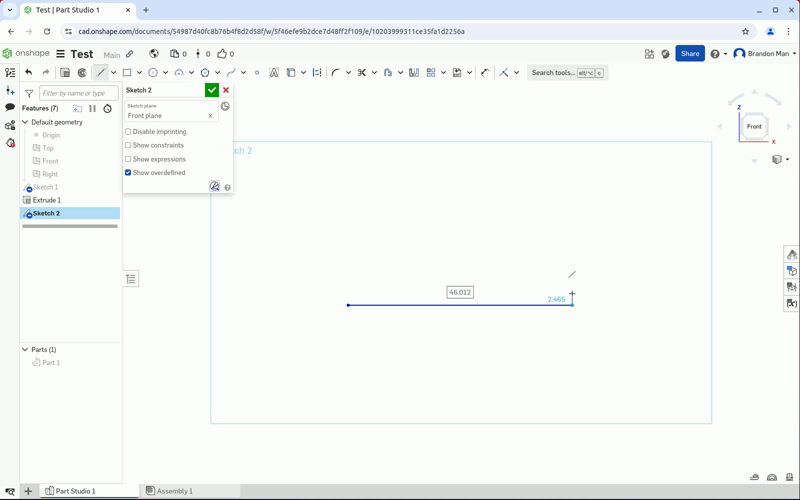
key_up(shift)
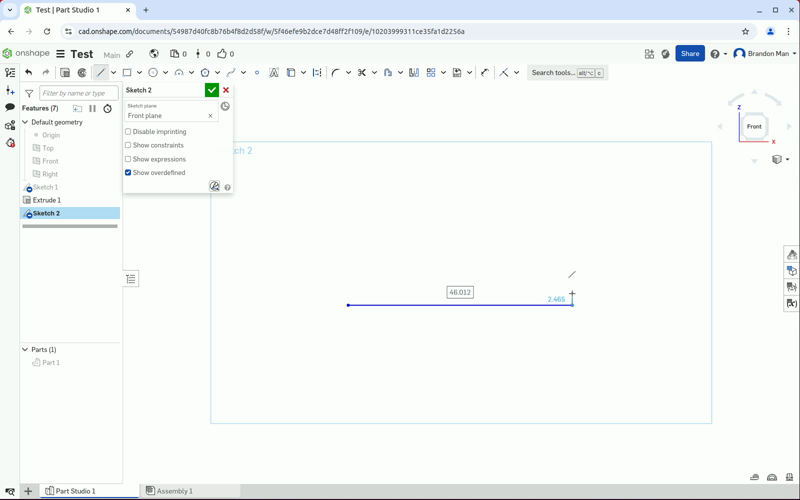
key_down(shift)
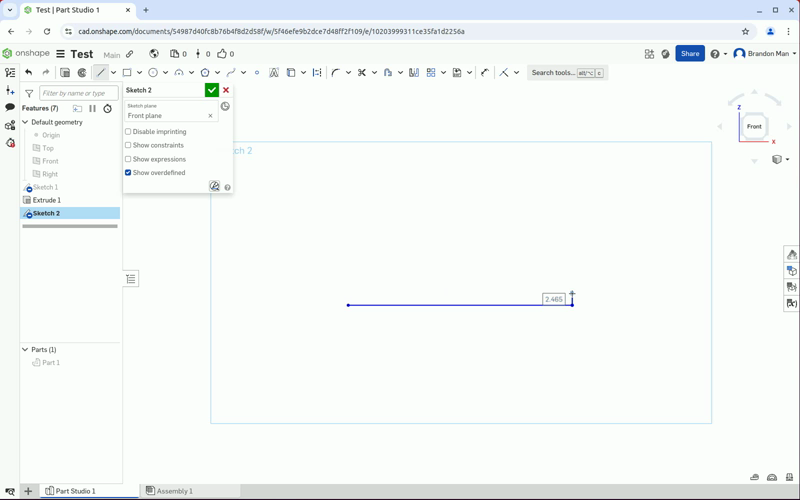
mouse_move(348, 293)
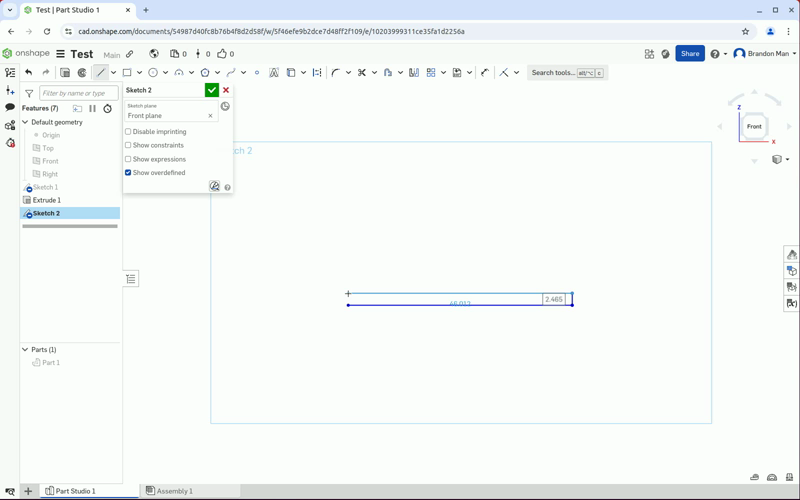
click(348, 293)
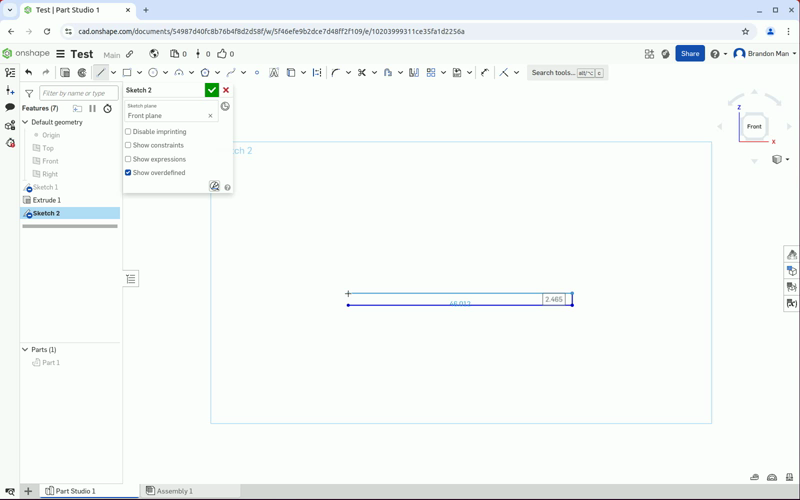
key_up(shift)
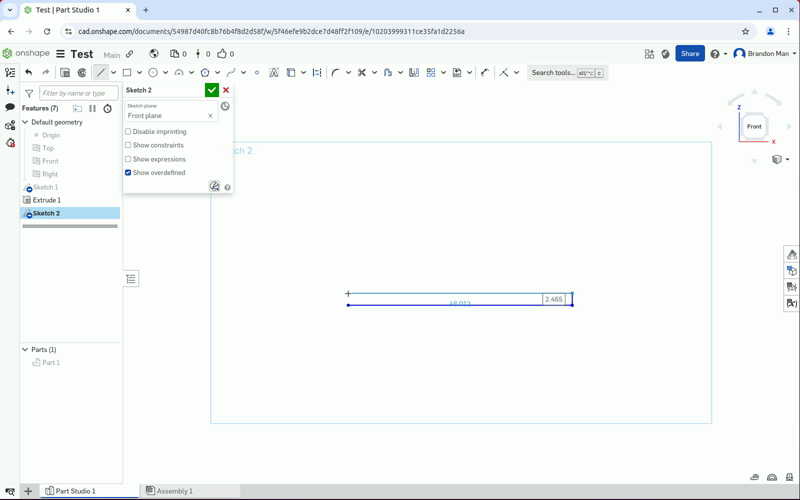
mouse_move(378, 293)
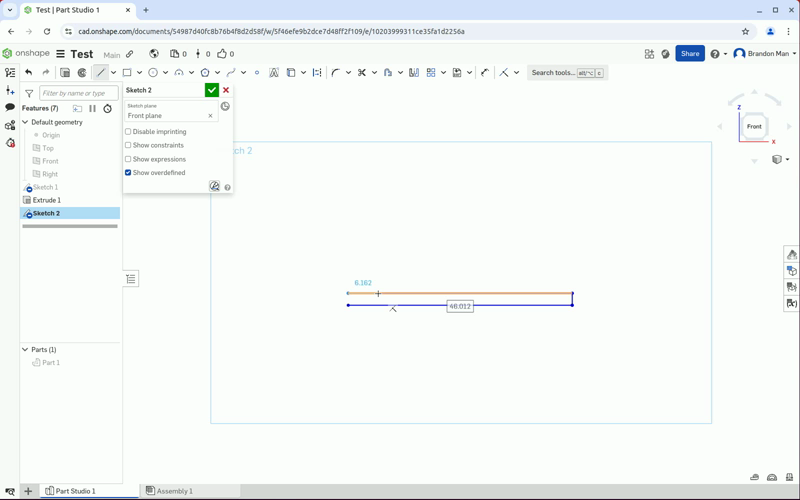
key_down(shift)
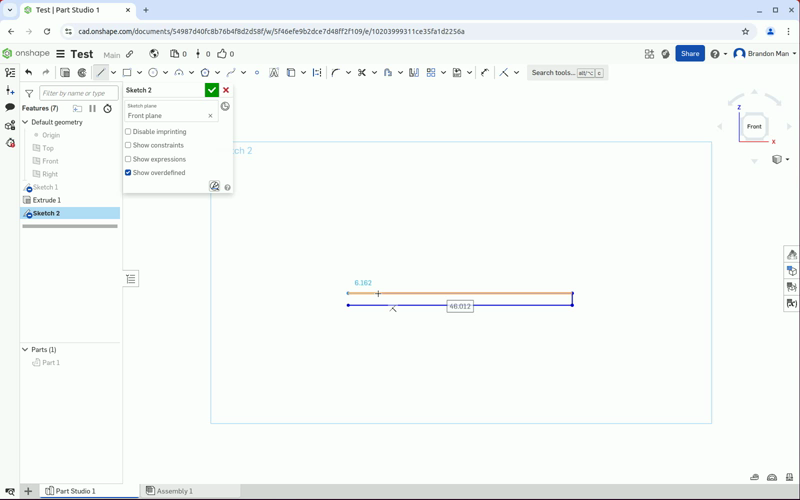
mouse_move(348, 305)
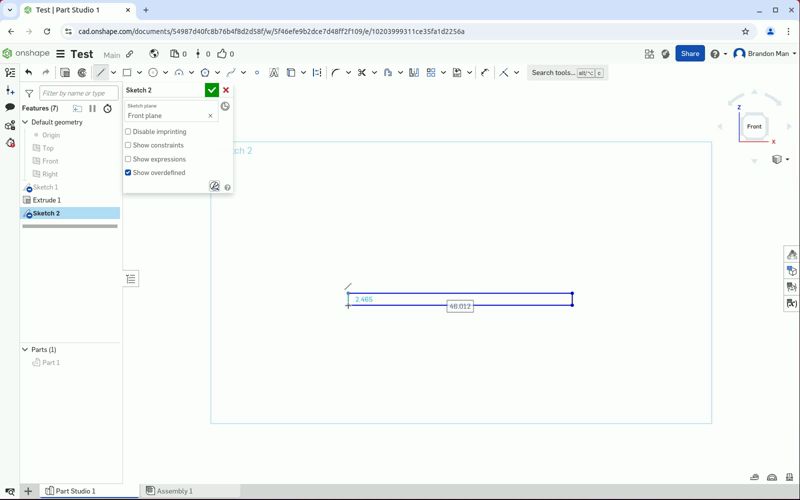
key_up(shift)
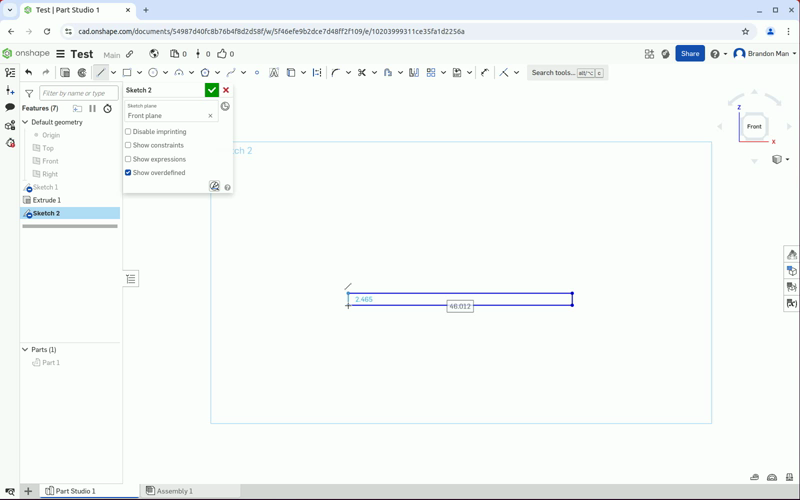
click(348, 305)
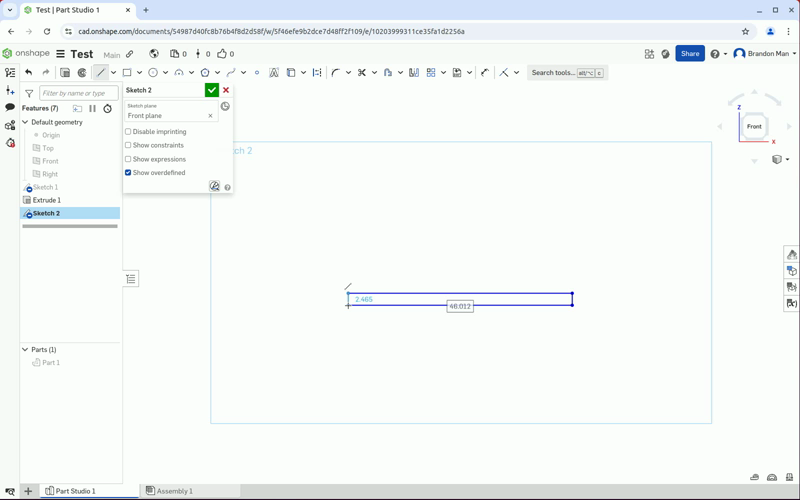
key(esc)
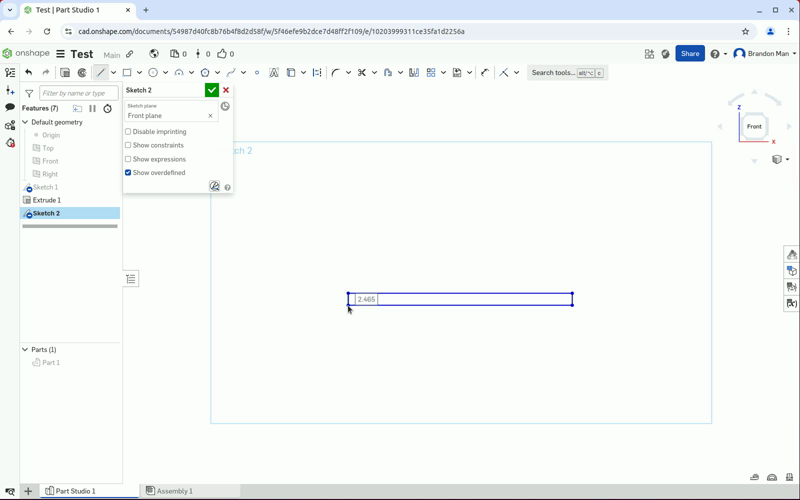
mouse_move(548, 299)
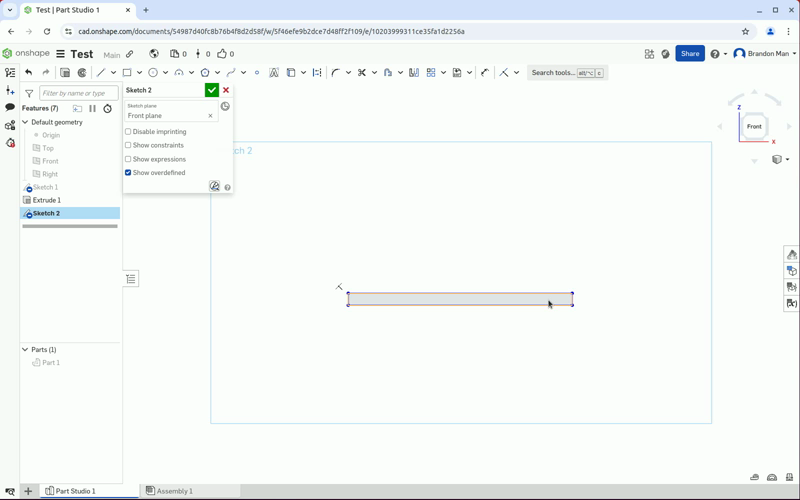
click(548, 299)
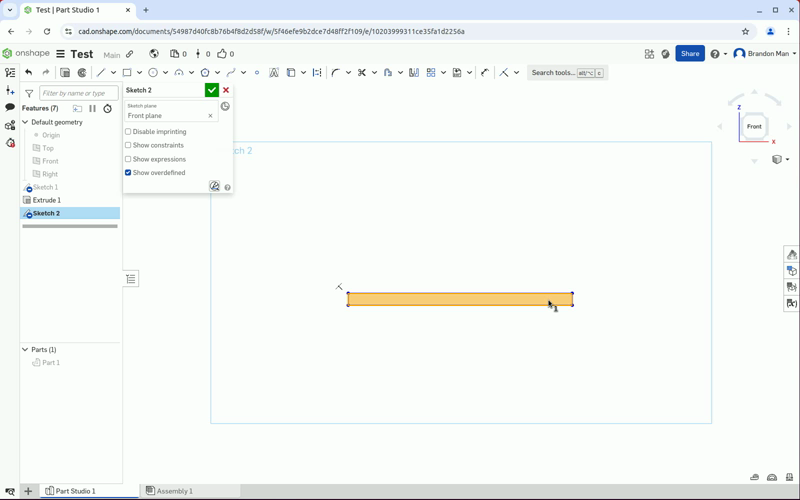
mouse_move(73, 352)
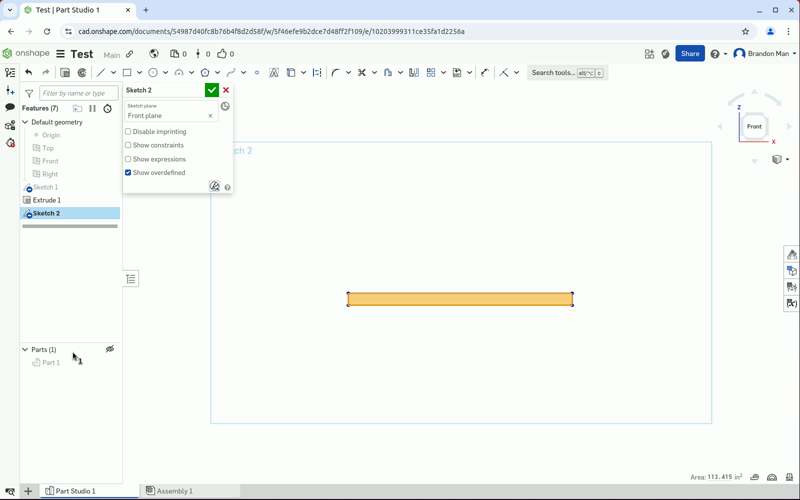
key(shift+y)
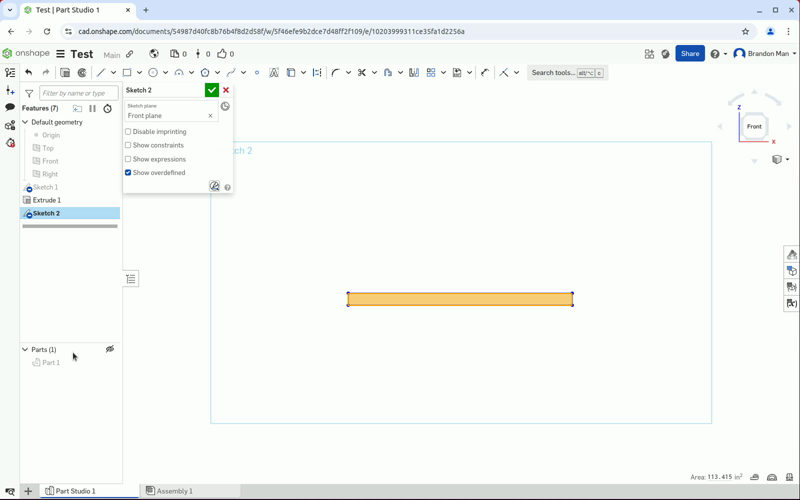
key(shift+e)
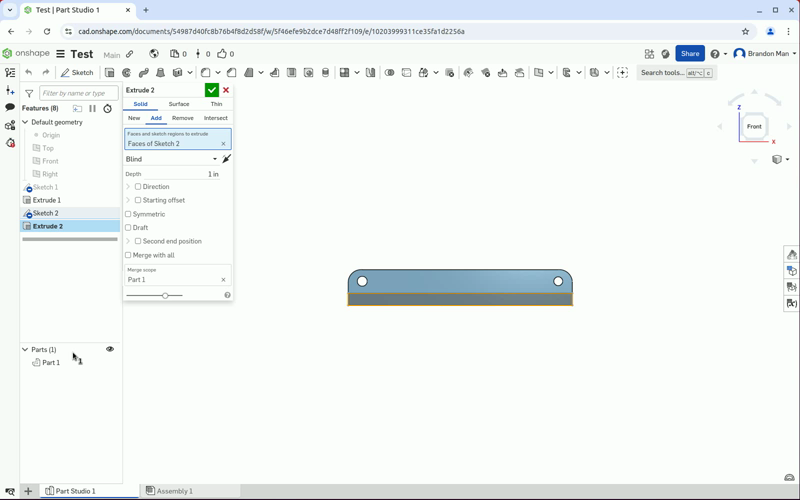
mouse_move(143, 106)
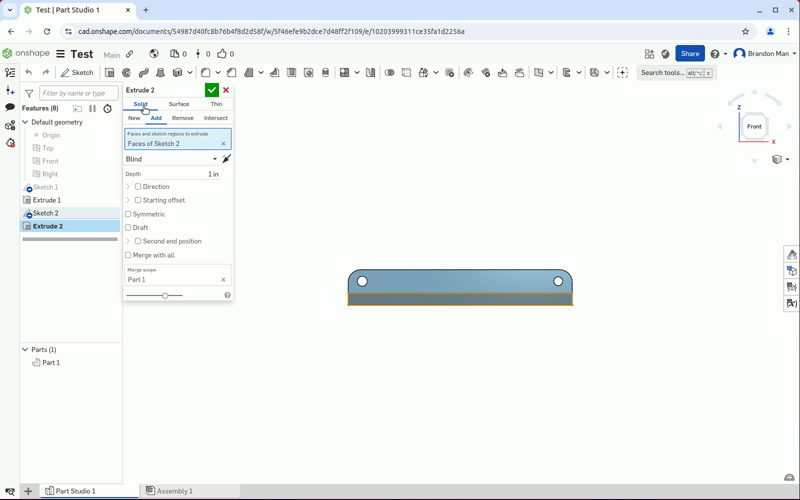
click(143, 106)
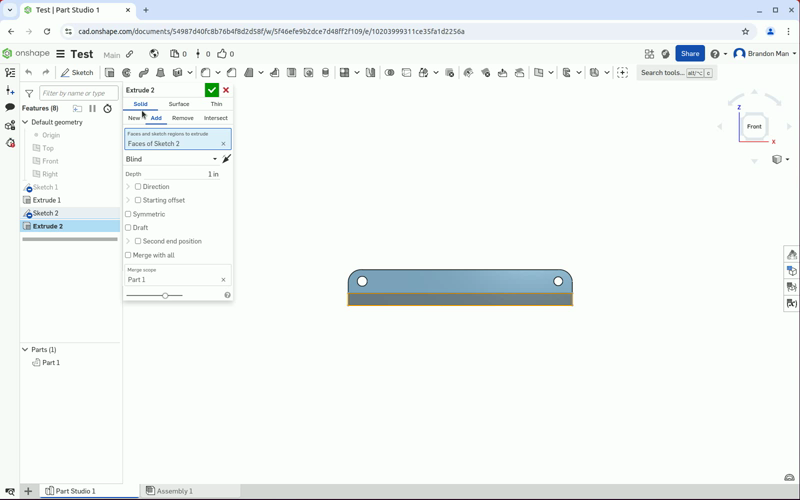
mouse_move(137, 120)
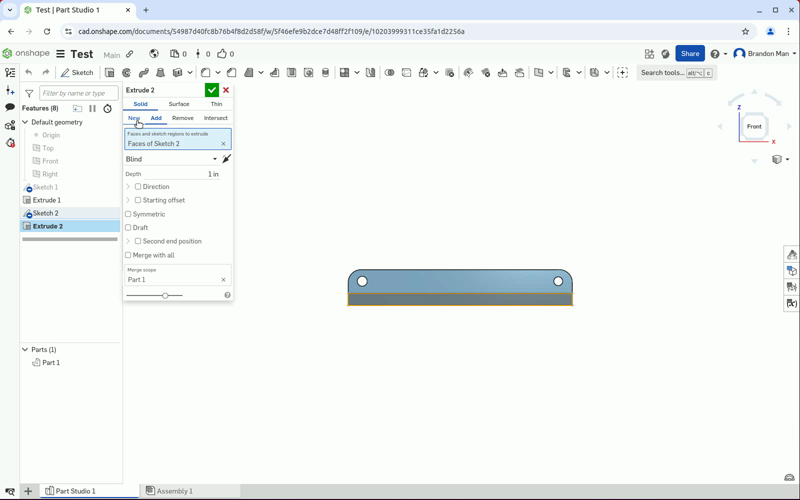
click(137, 120)
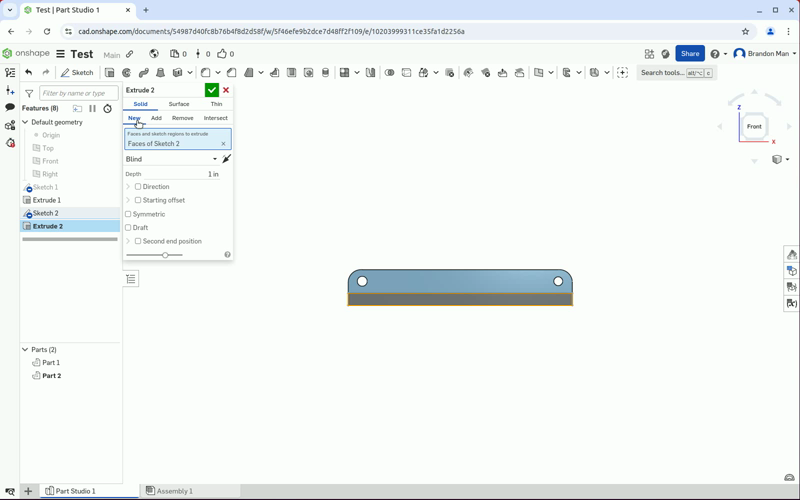
key(tab, 4)
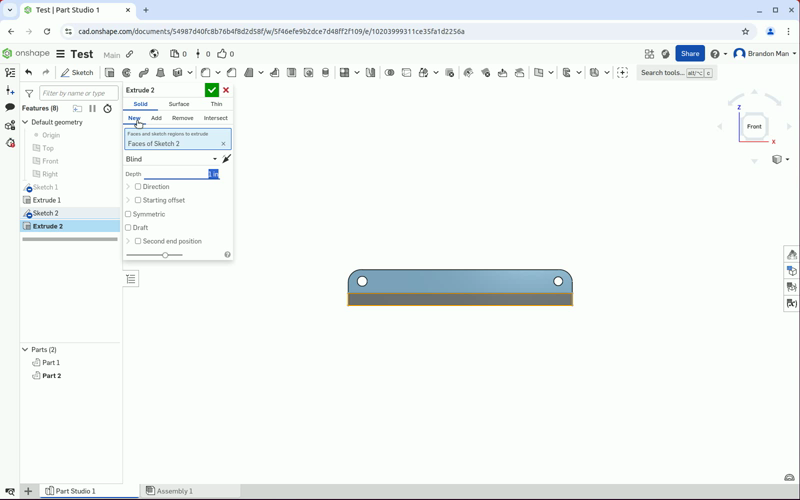
text(14.443)
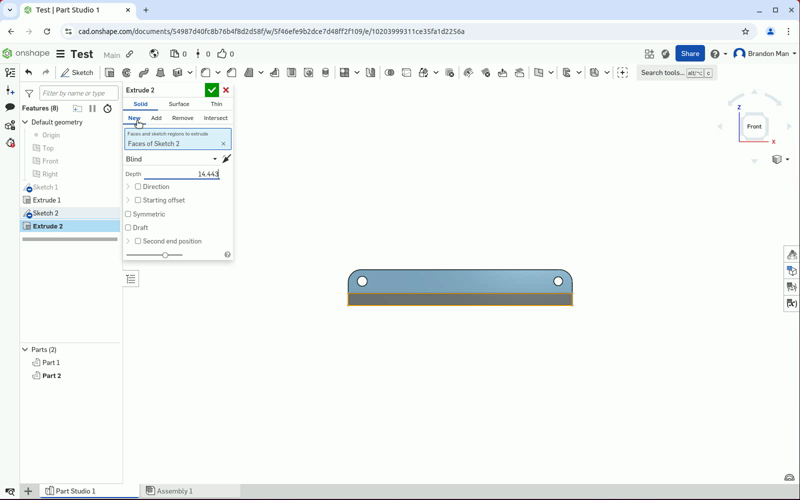
key(enter)
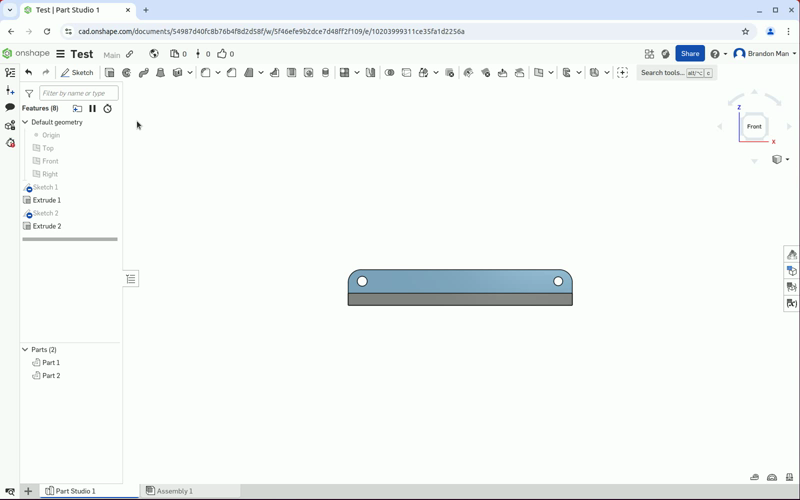
key(shift+h)
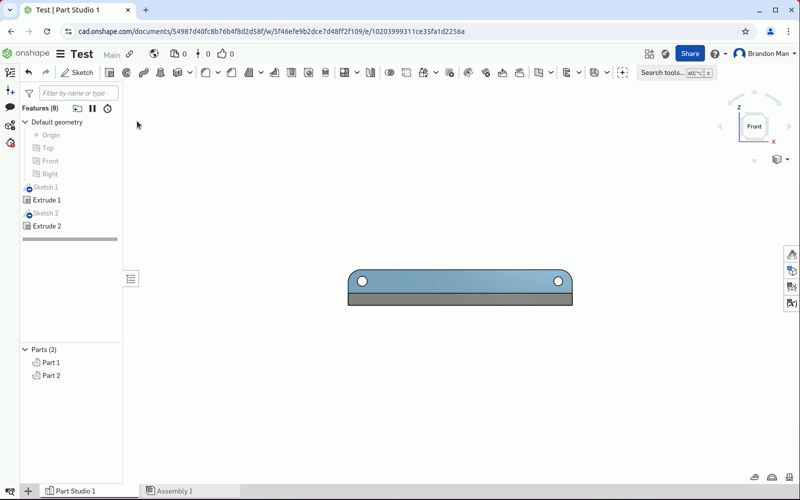
key(shift+h)
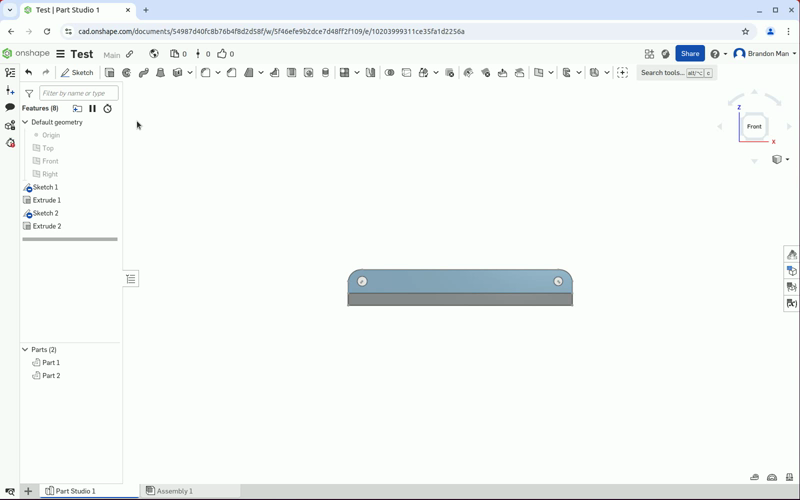
key(shift+7)
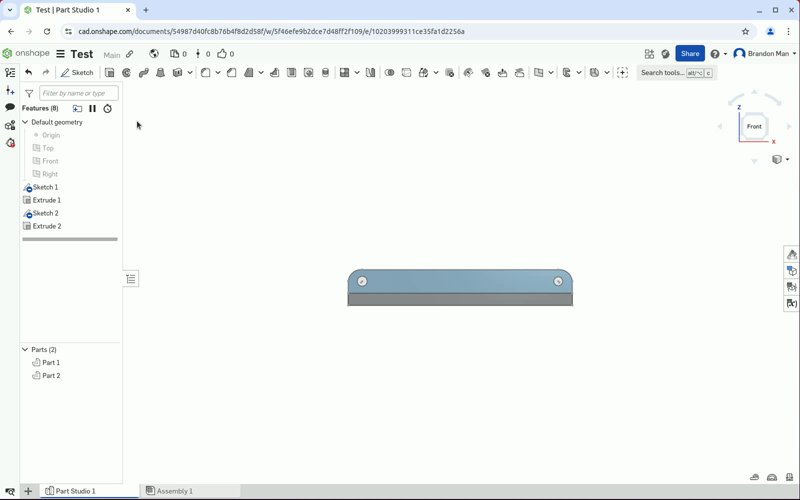
key(left, 2)
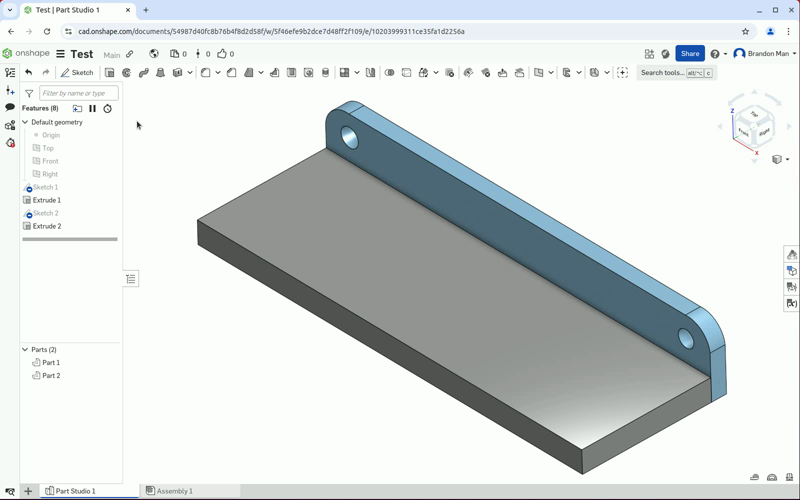
key(down, 2)
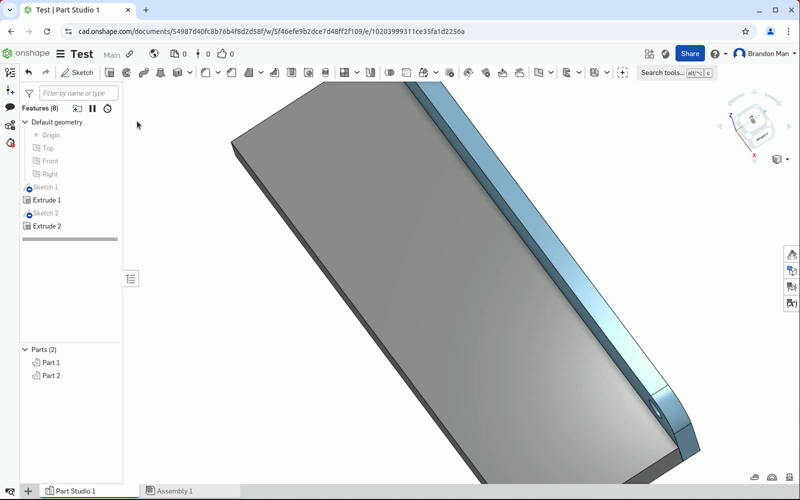
key(up, 2)
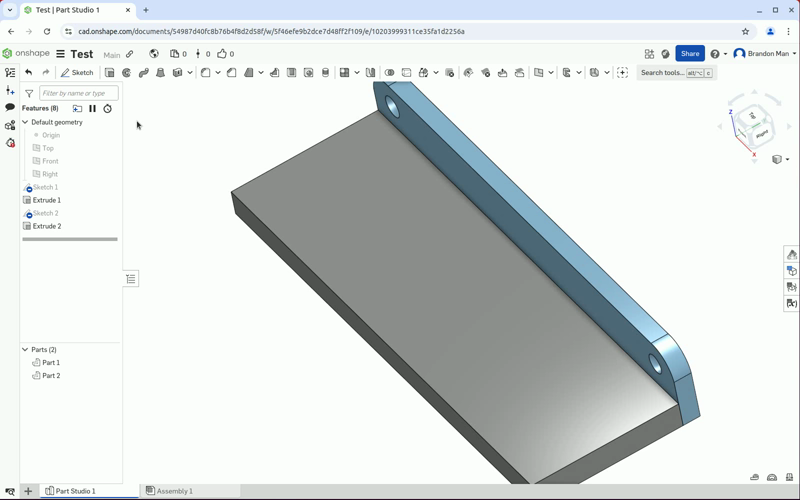
key(right, 2)
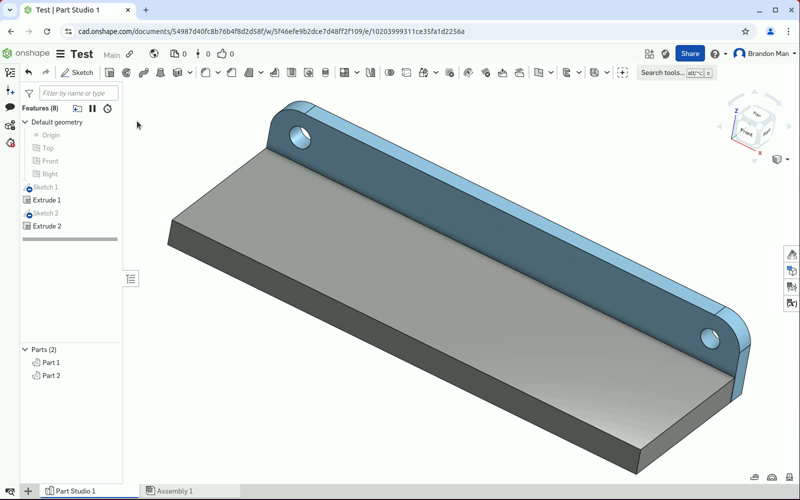
mouse_move(73, 189)
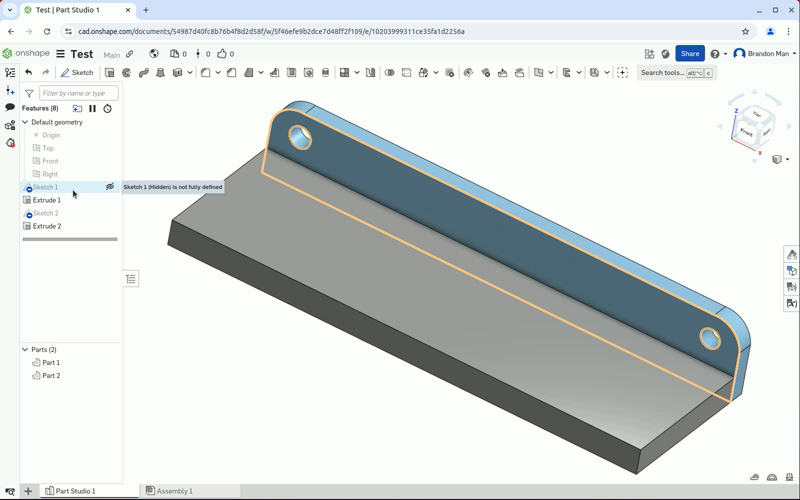
click(73, 189)